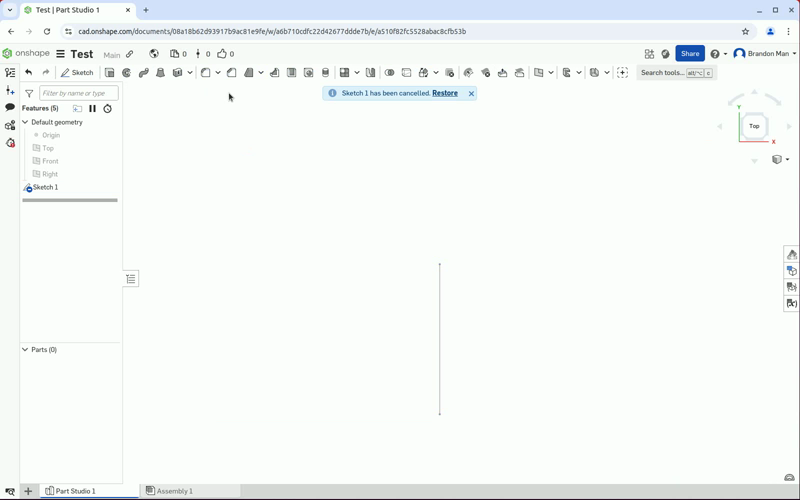
key(shift+h)
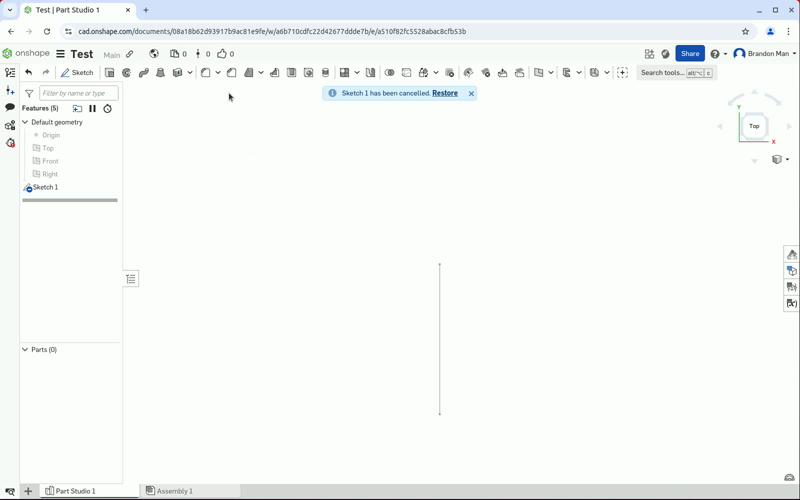
key(shift+s)
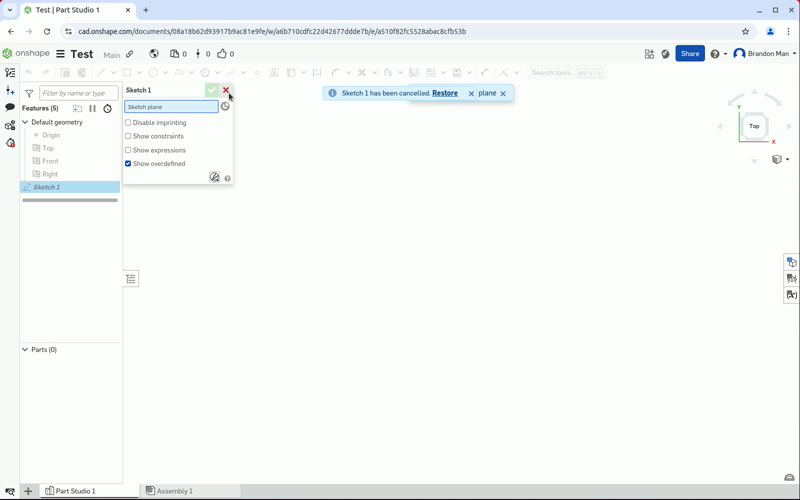
mouse_move(73, 150)
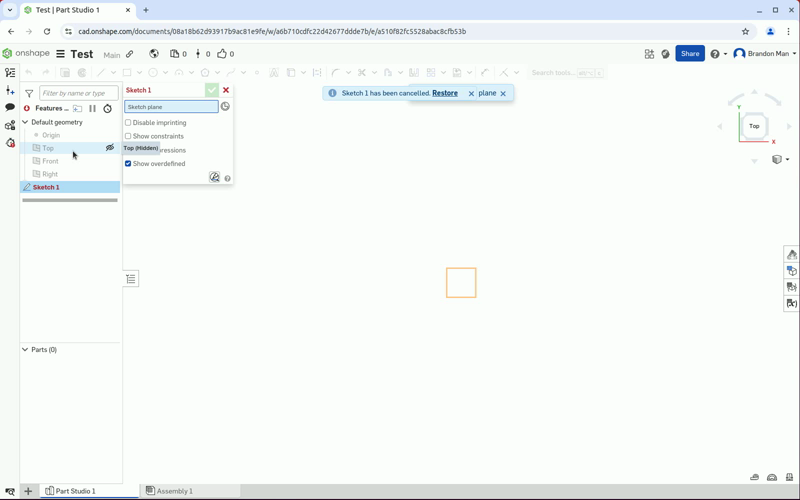
click(73, 150)
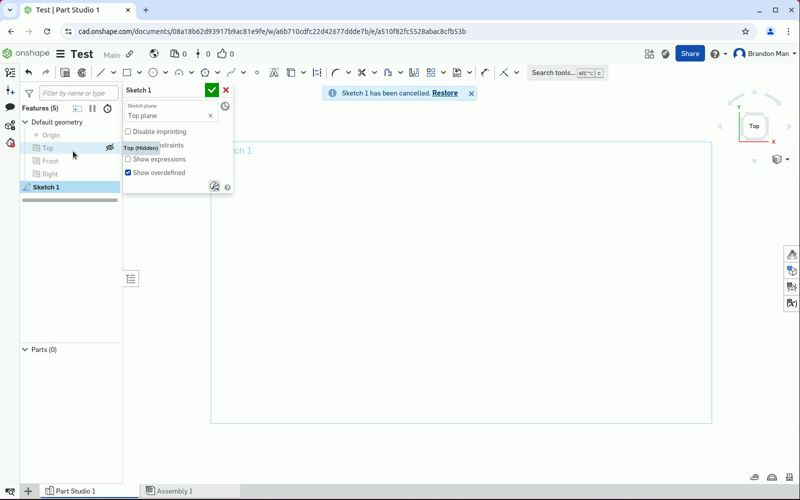
mouse_move(73, 352)
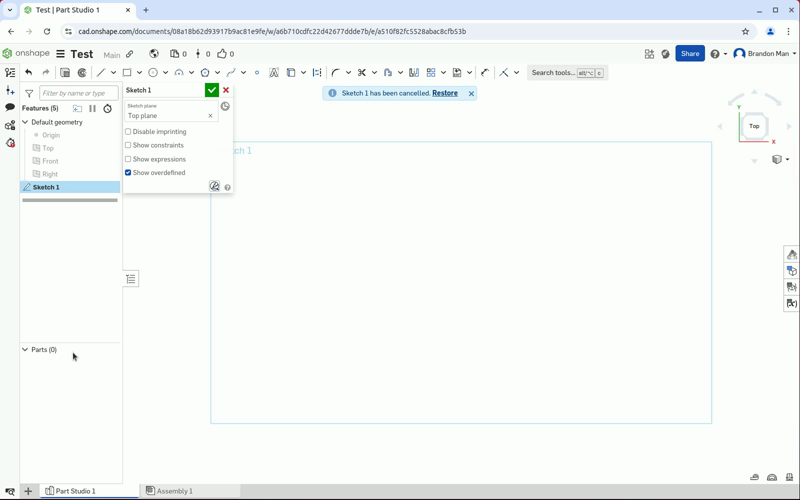
key(y)
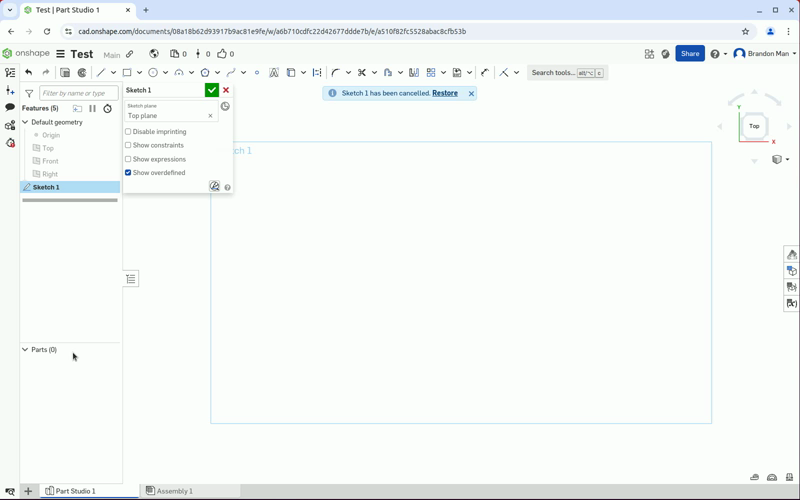
key(l)
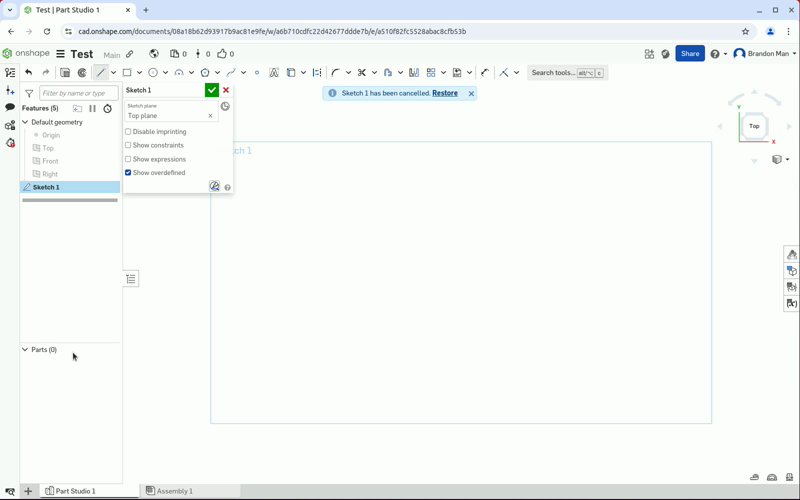
key_down(shift)
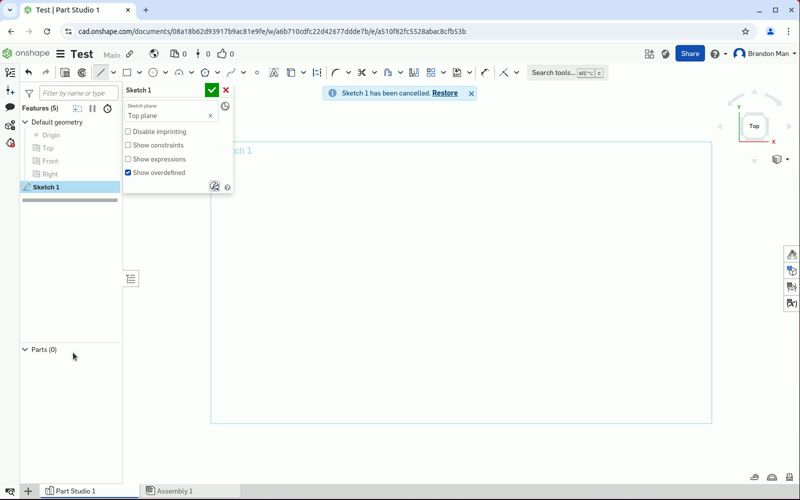
mouse_move(348, 357)
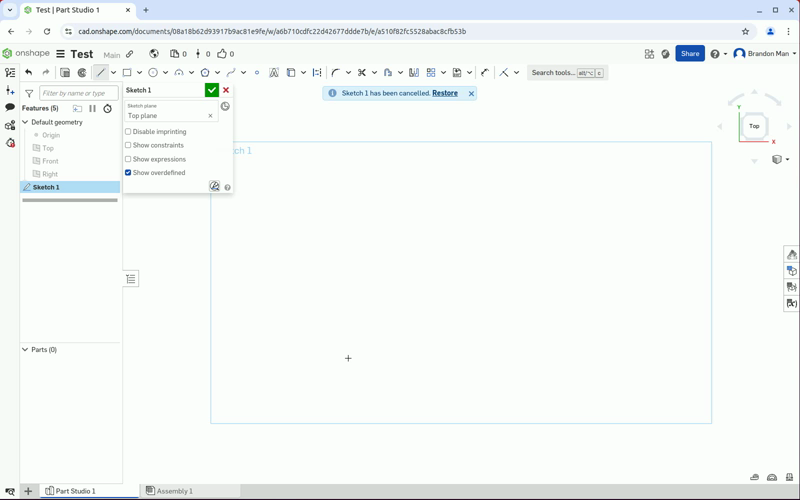
click(348, 357)
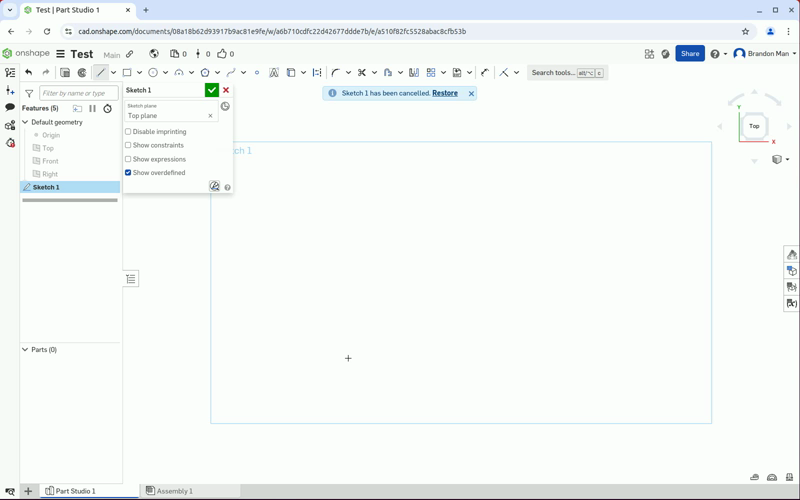
key_up(shift)
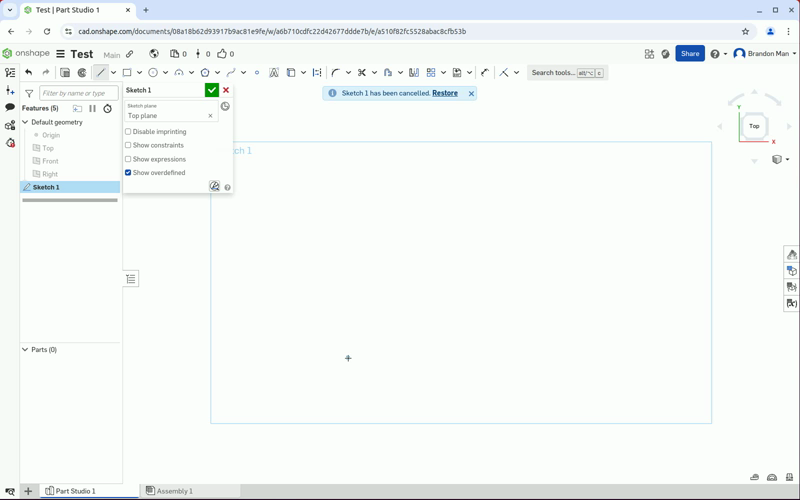
key_down(shift)
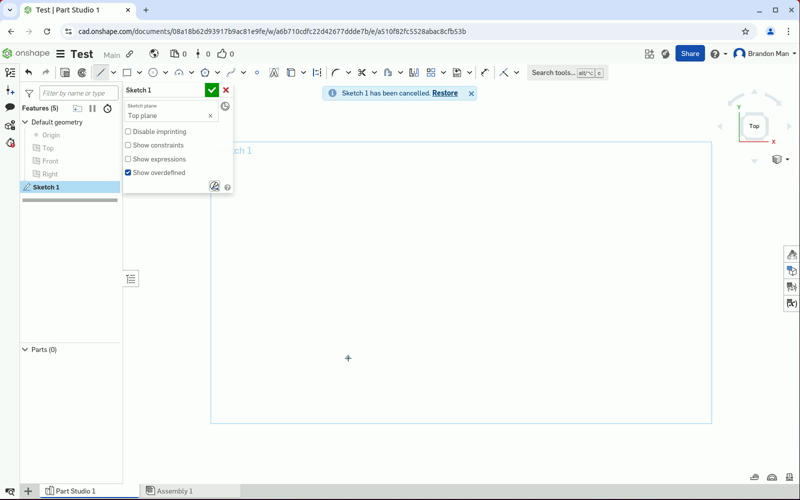
mouse_move(572, 357)
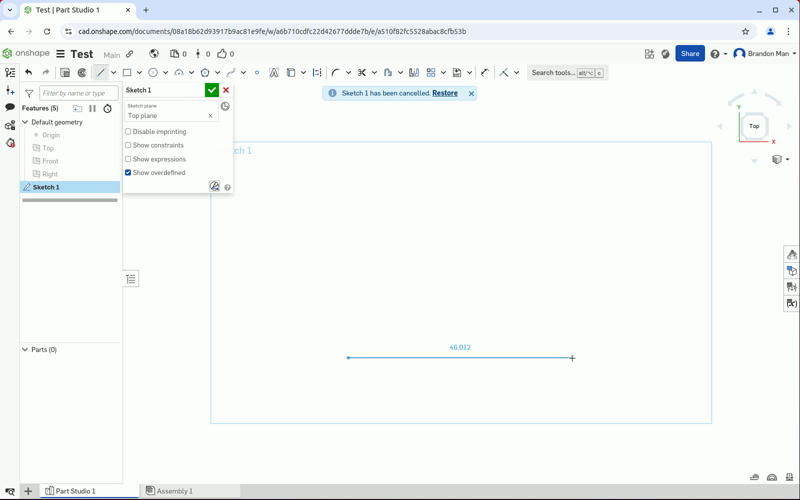
click(572, 357)
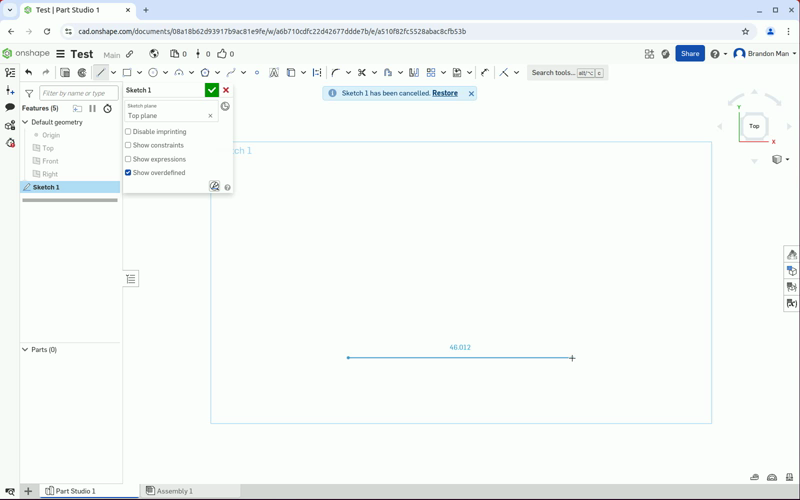
key_up(shift)
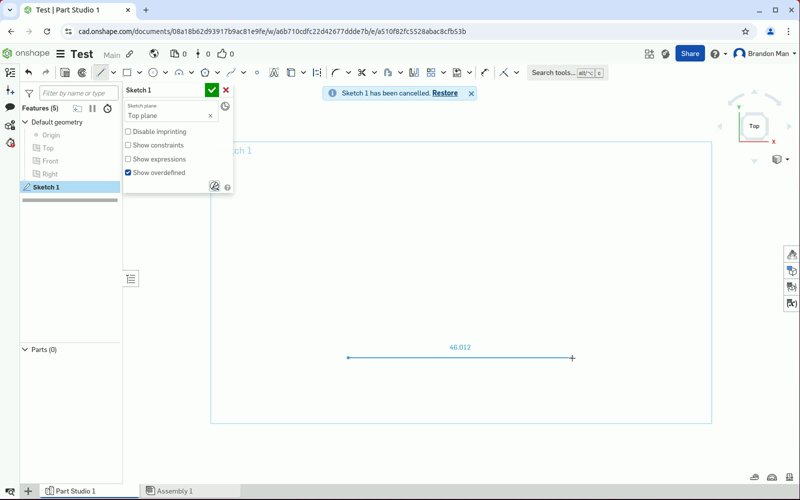
key_down(shift)
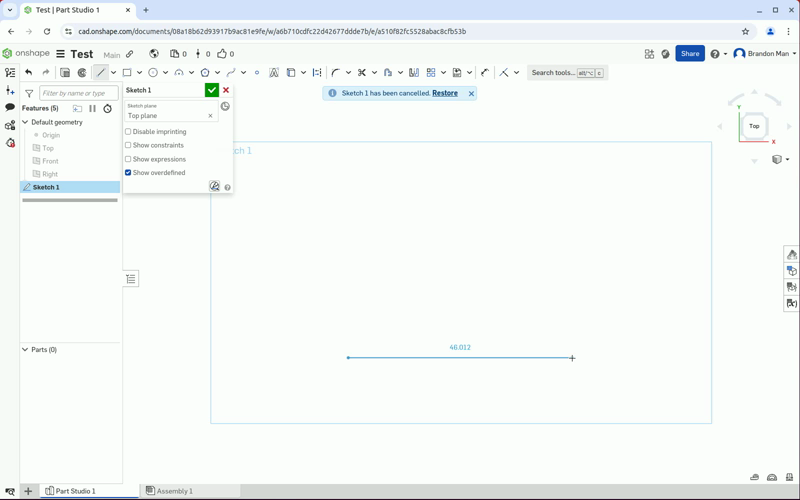
mouse_move(572, 209)
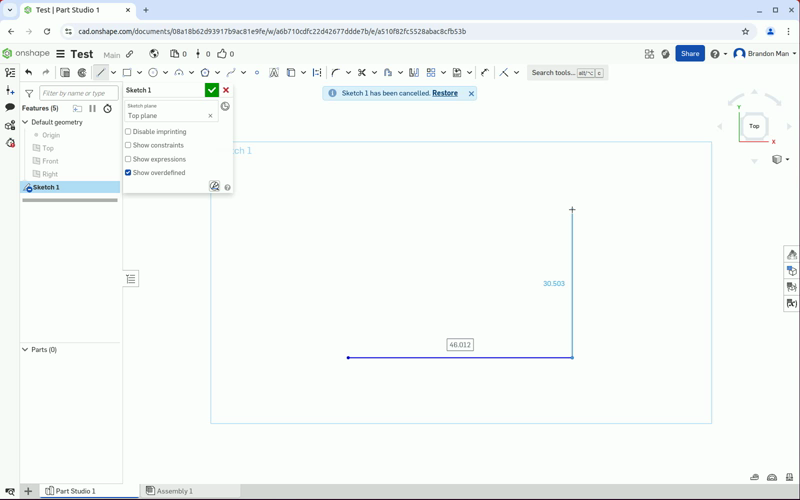
click(572, 209)
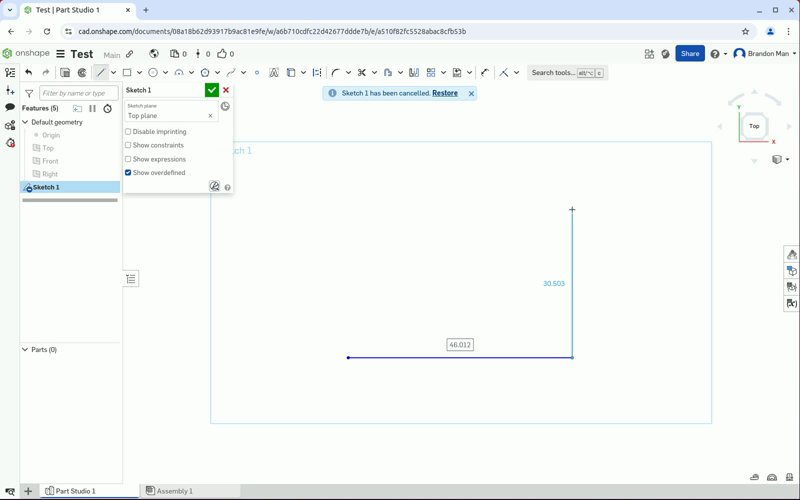
key_up(shift)
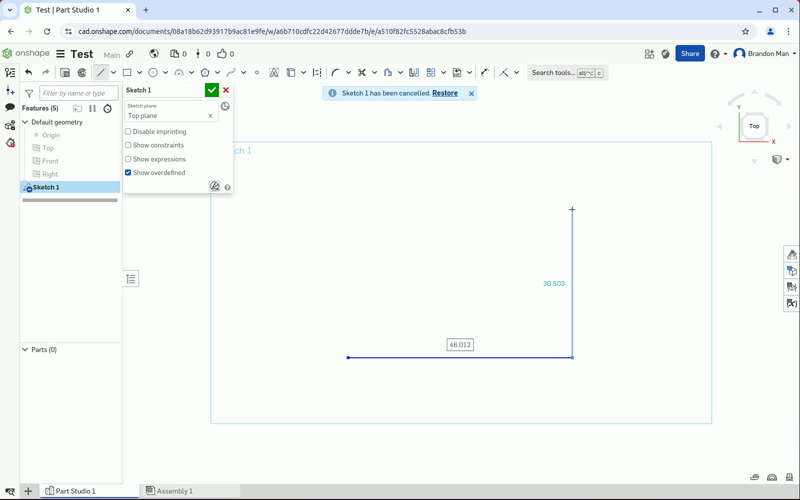
key_down(shift)
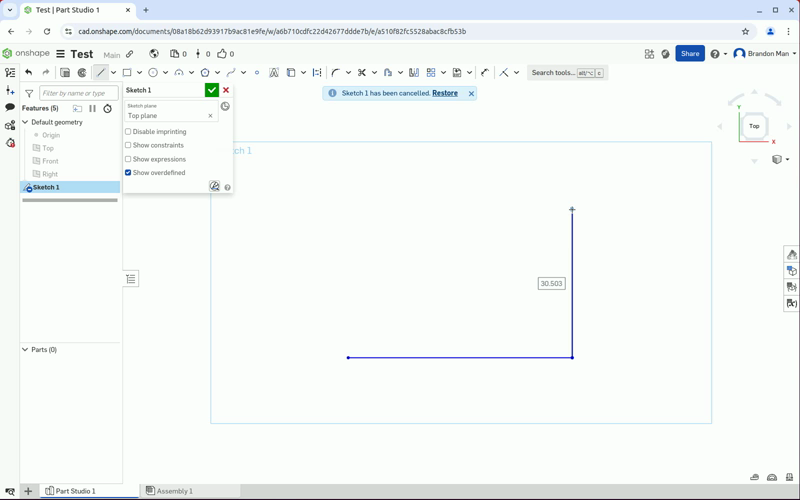
mouse_move(348, 209)
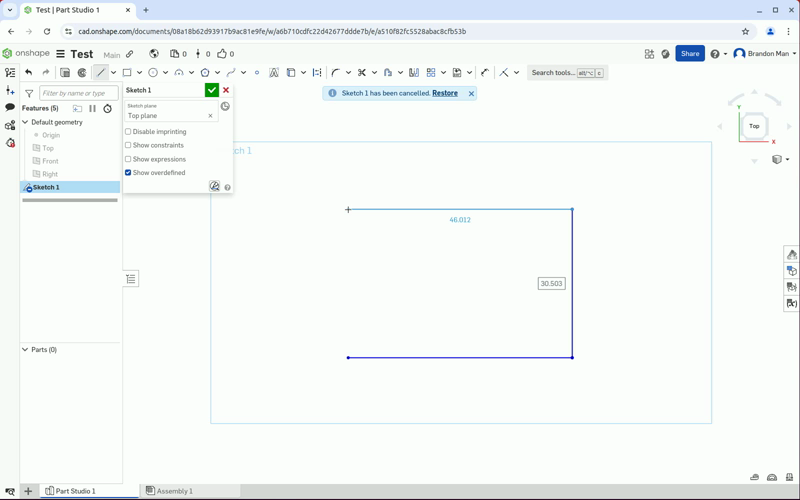
click(348, 209)
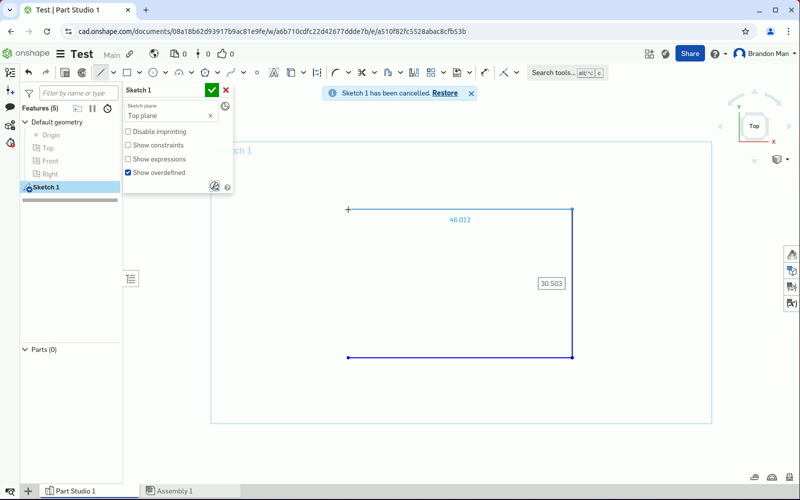
key_up(shift)
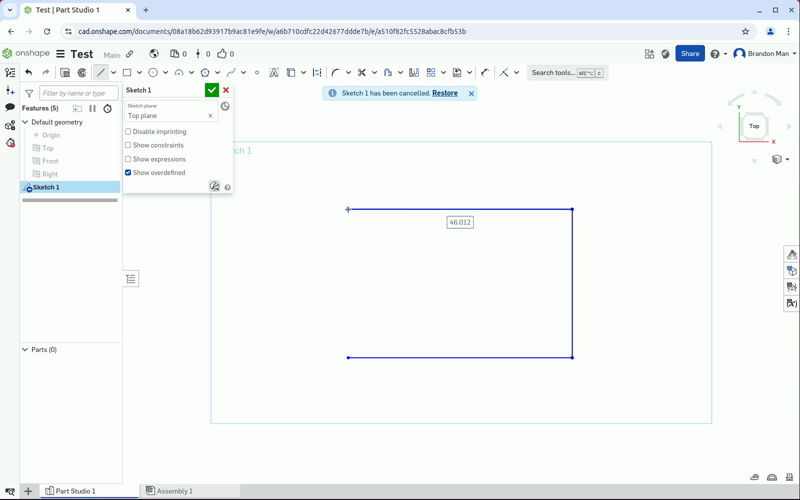
key_down(shift)
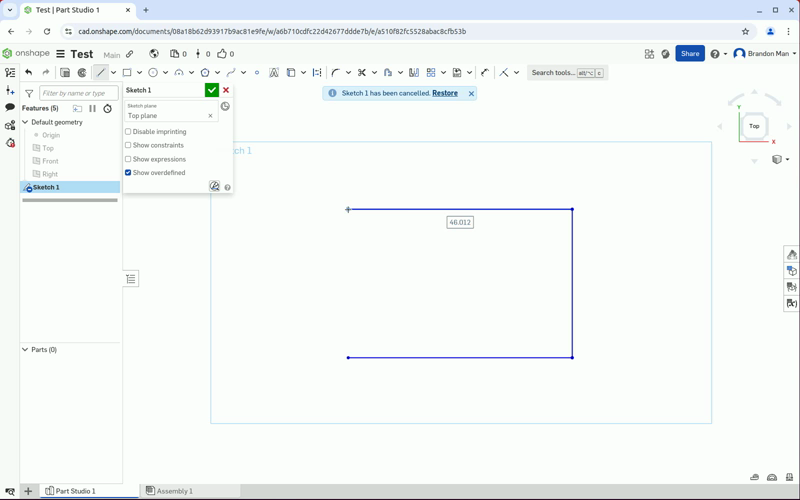
mouse_move(348, 357)
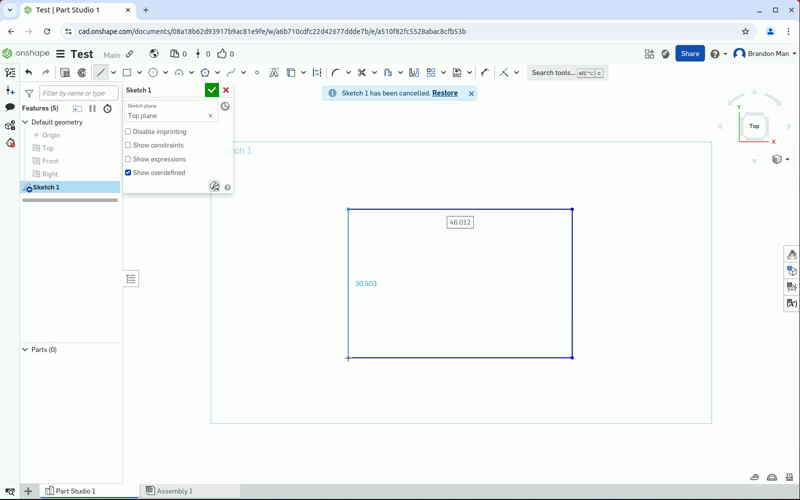
key_up(shift)
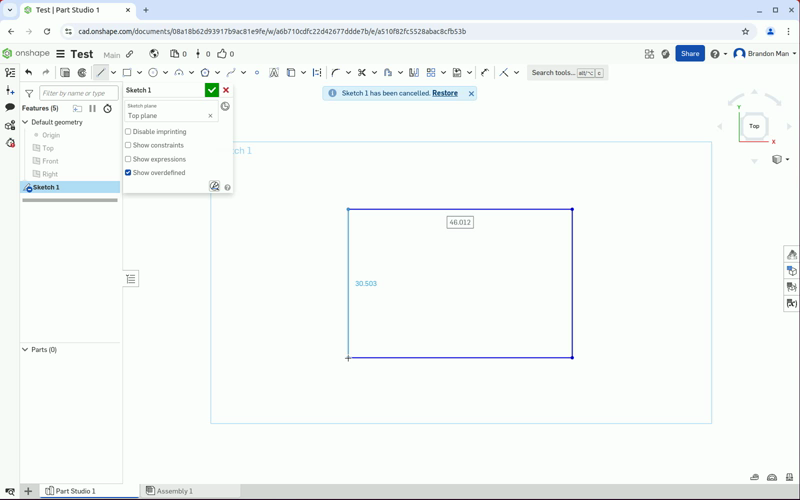
click(348, 357)
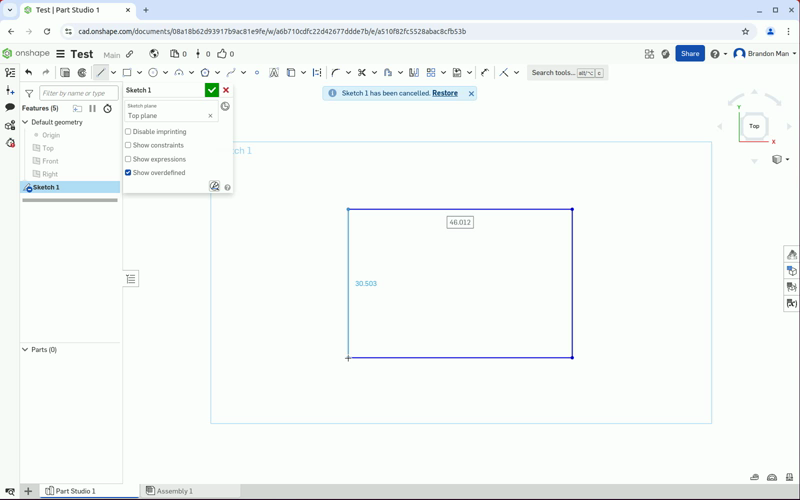
key(esc)
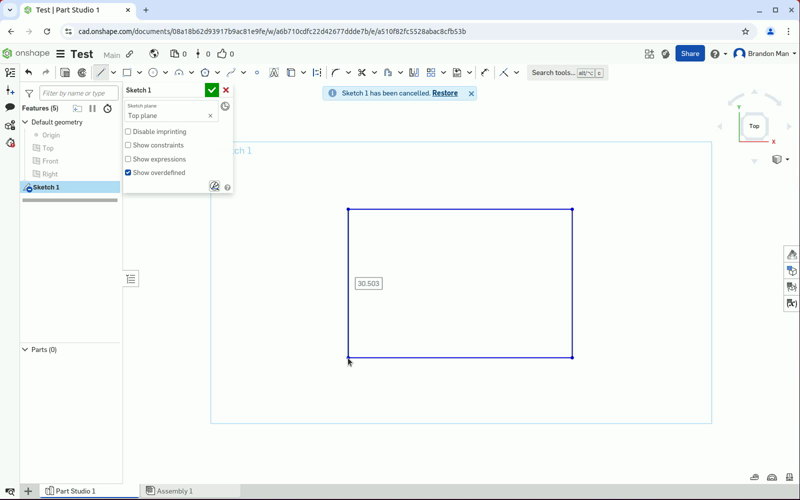
key(c)
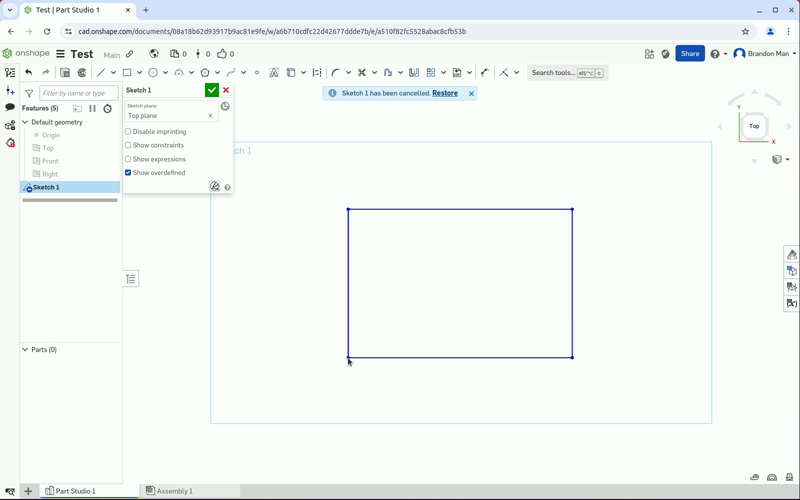
key_down(shift)
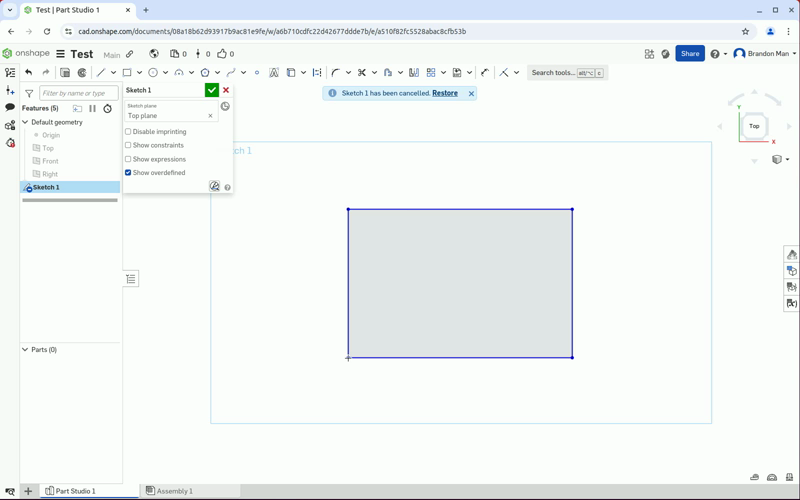
mouse_move(461, 282)
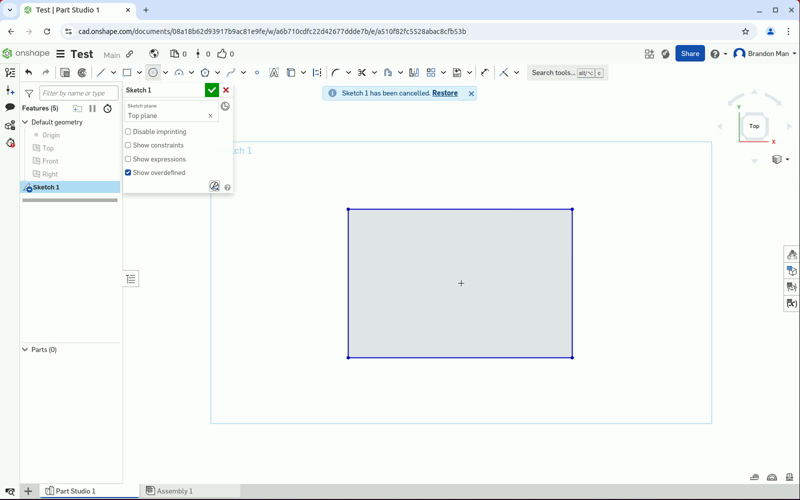
click(461, 282)
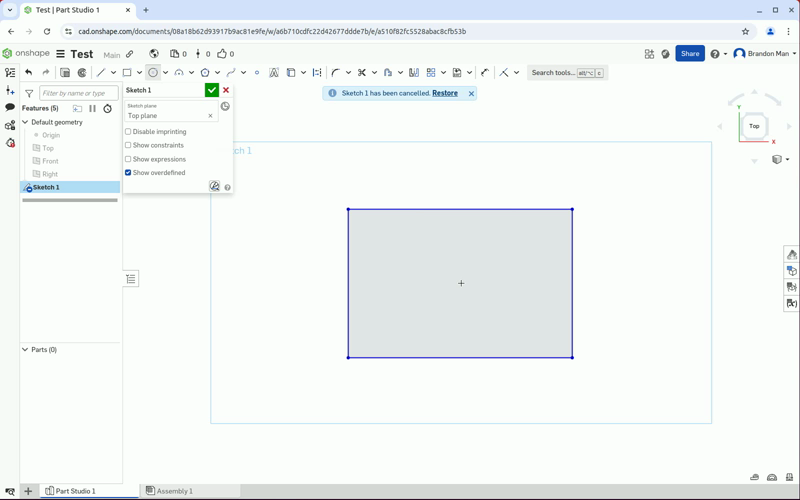
key_up(shift)
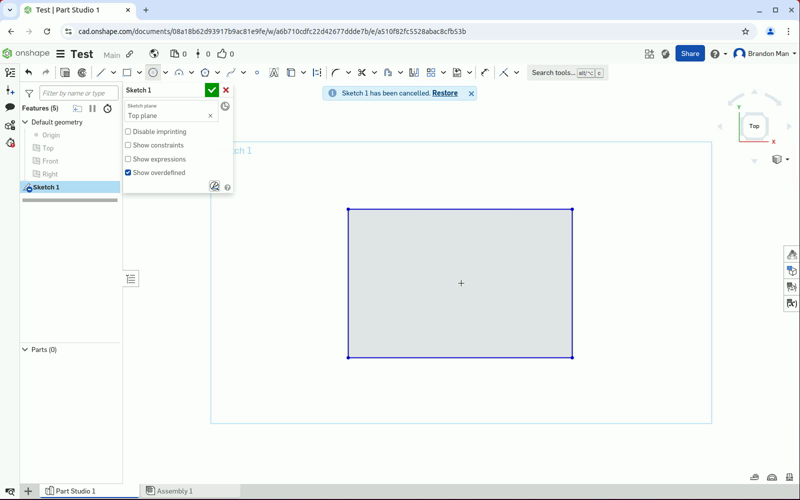
mouse_move(499, 282)
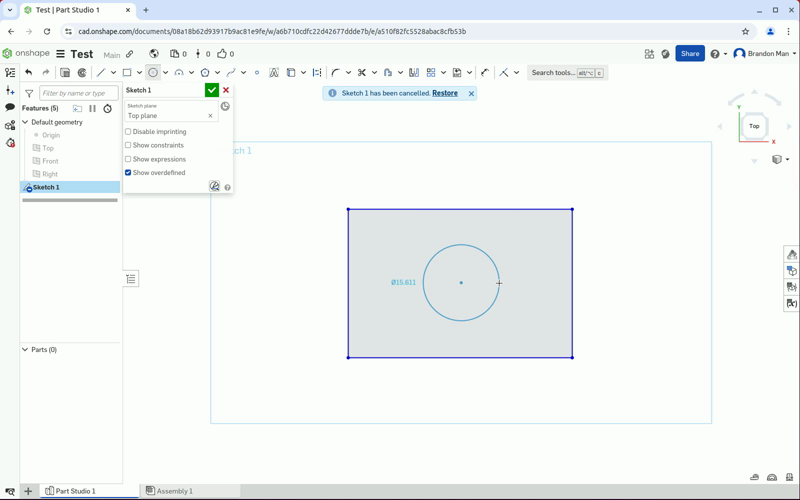
click(499, 282)
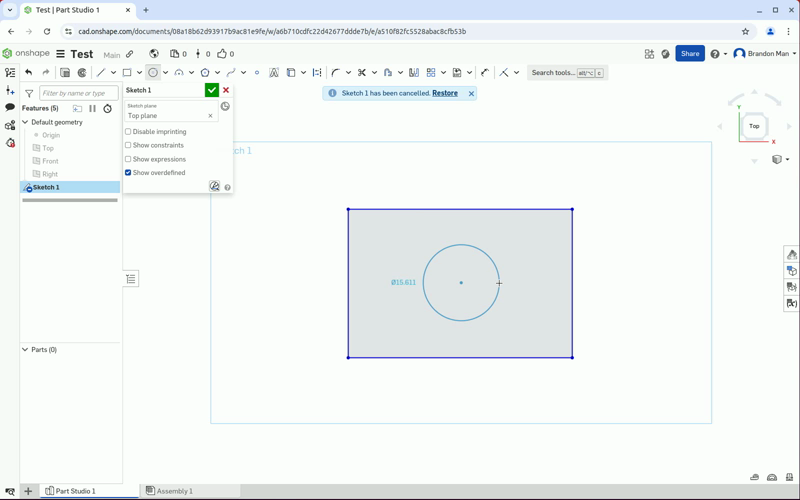
key(esc)
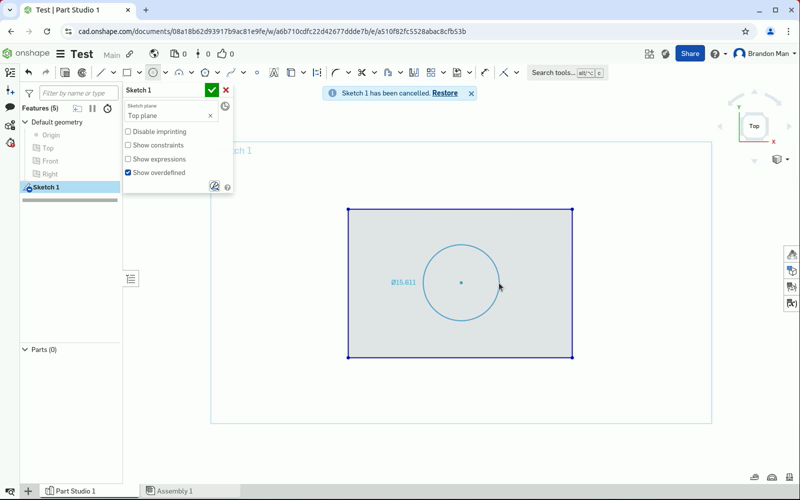
mouse_move(379, 289)
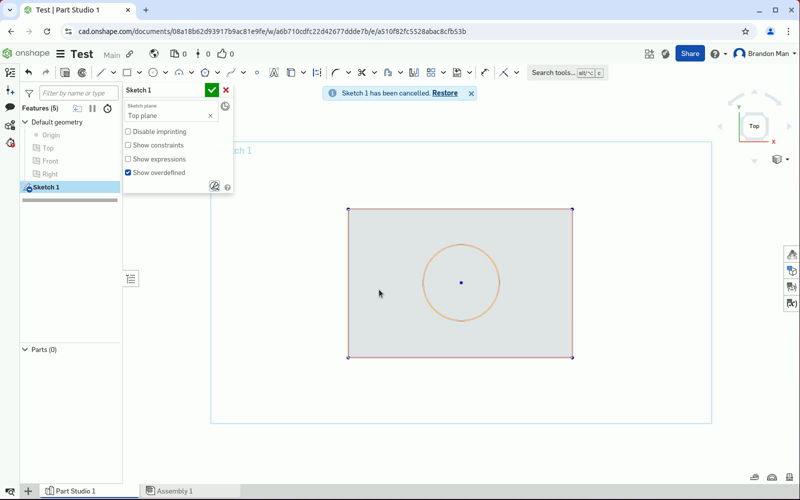
click(379, 289)
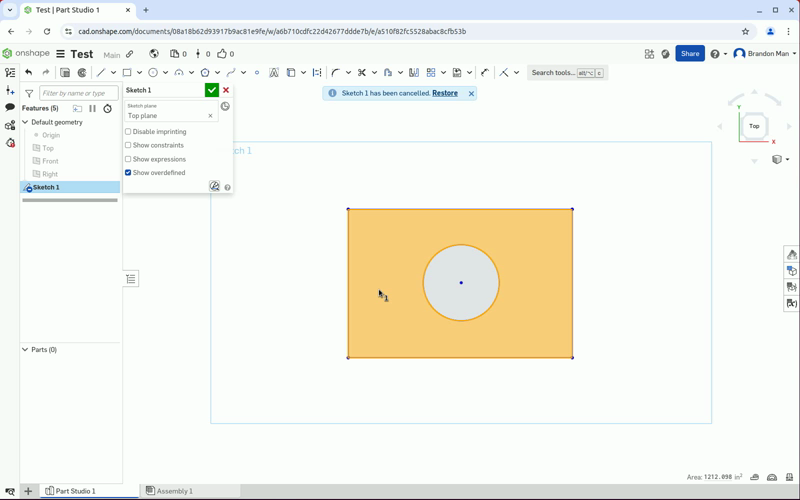
mouse_move(73, 352)
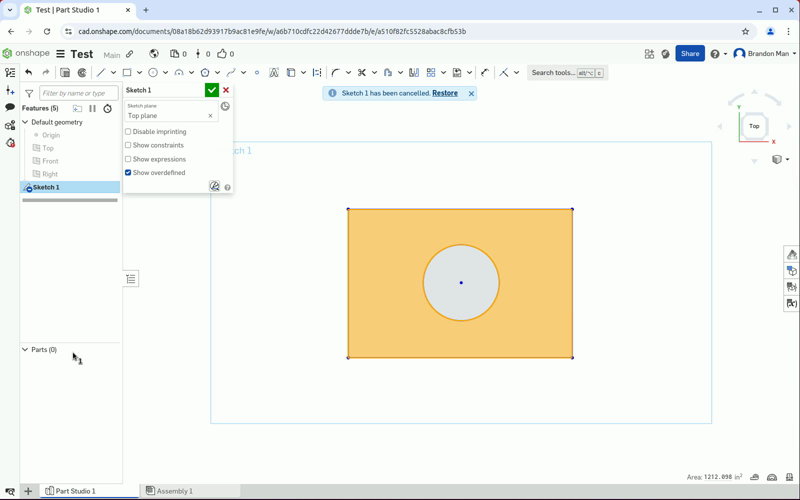
key(shift+y)
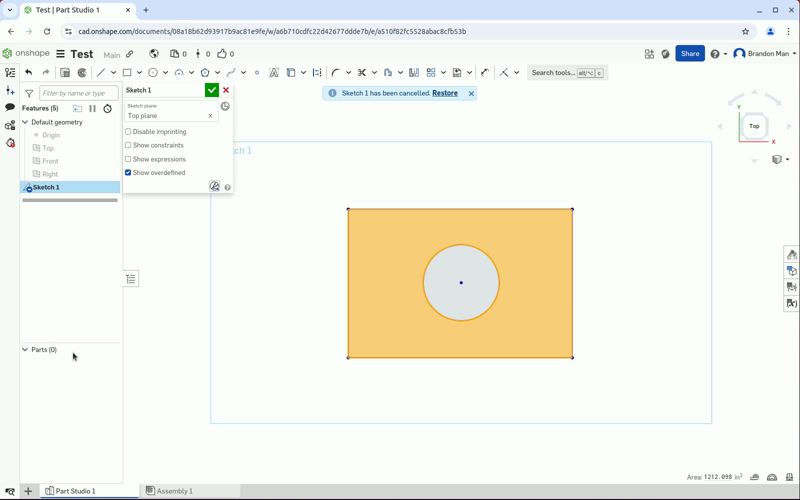
key(shift+e)
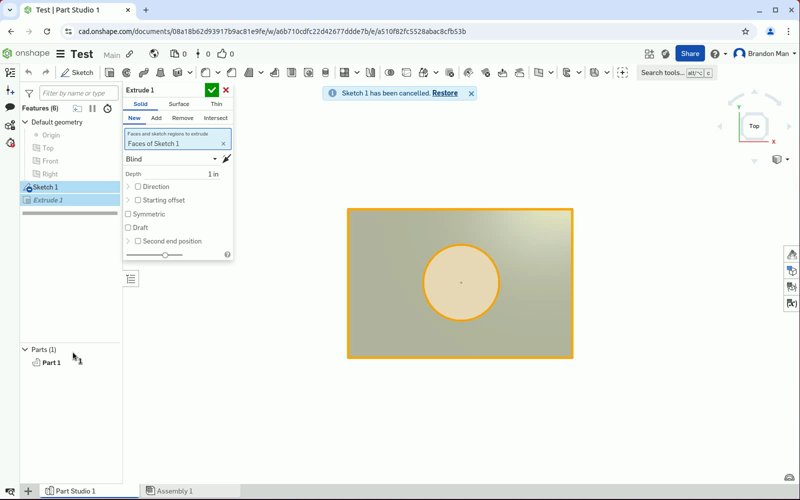
mouse_move(143, 106)
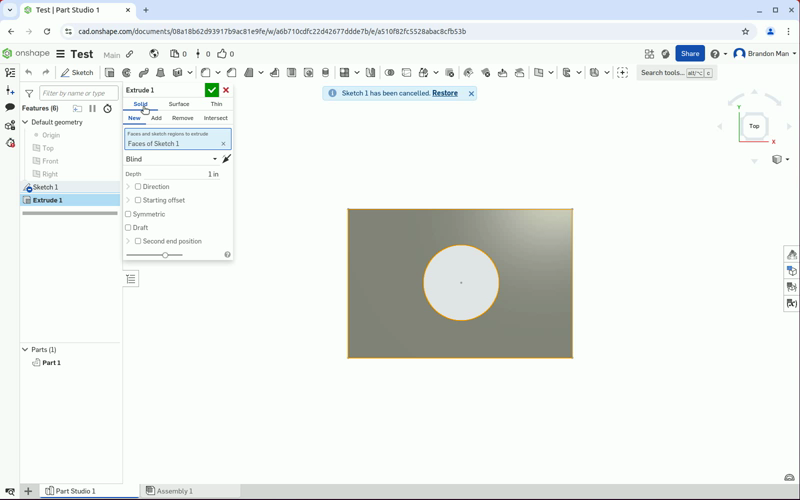
click(143, 106)
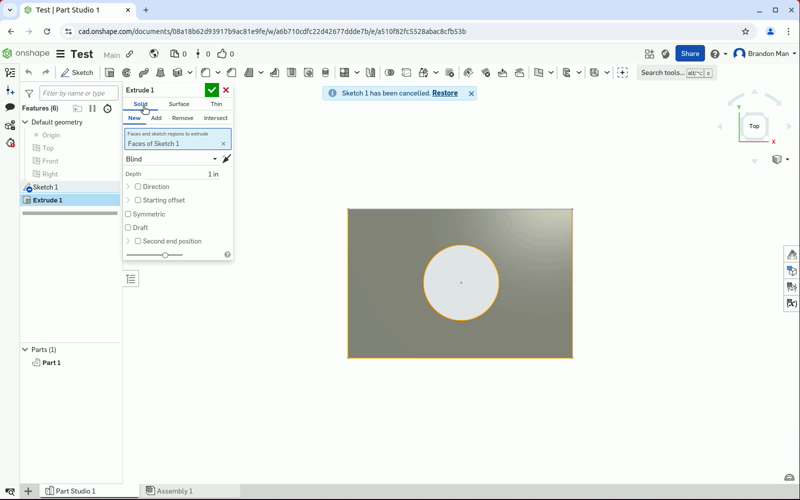
mouse_move(137, 120)
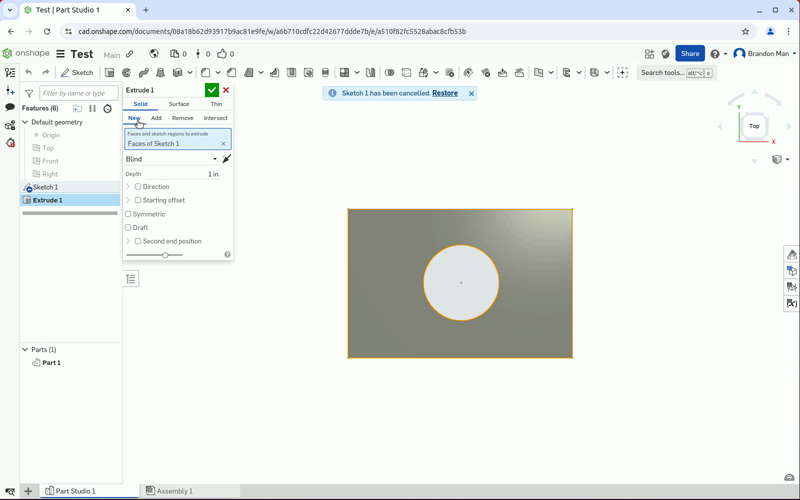
click(137, 120)
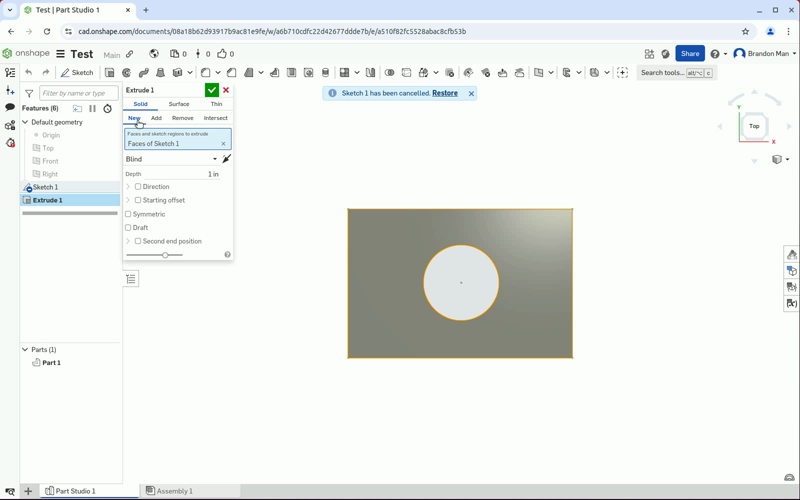
key(tab, 4)
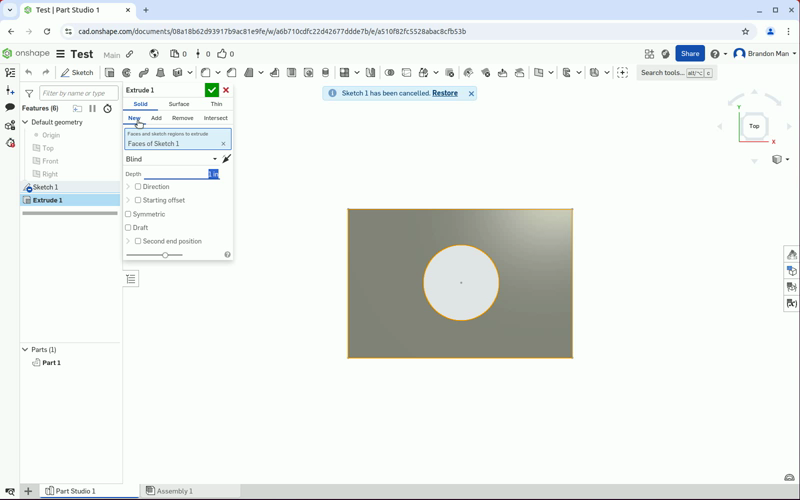
text(7.703)
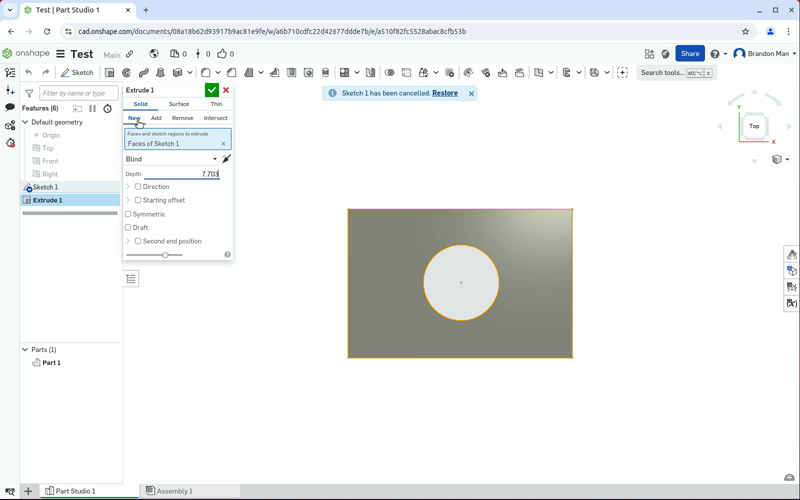
key(enter)
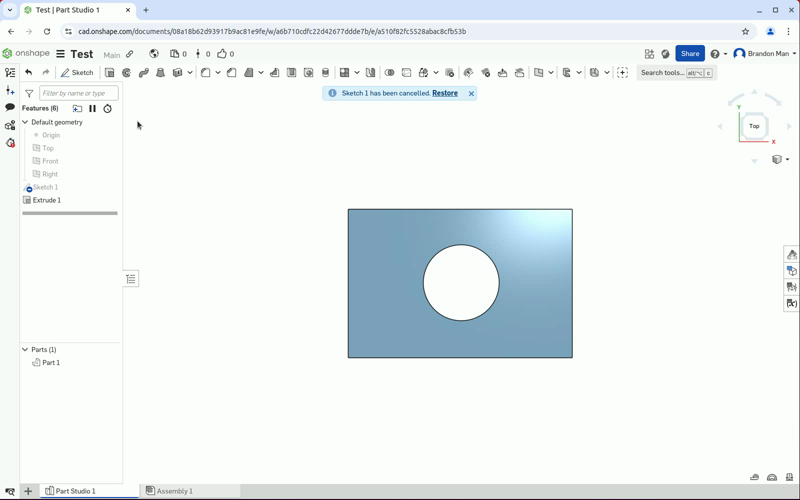
key(shift+h)
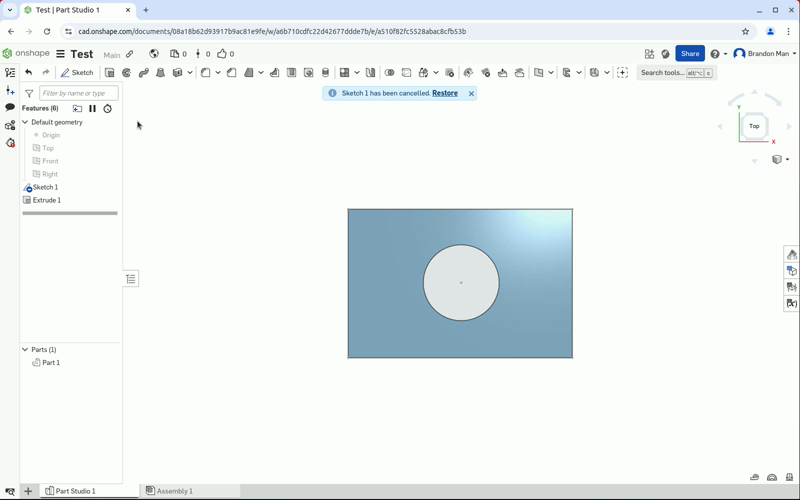
key(shift+h)
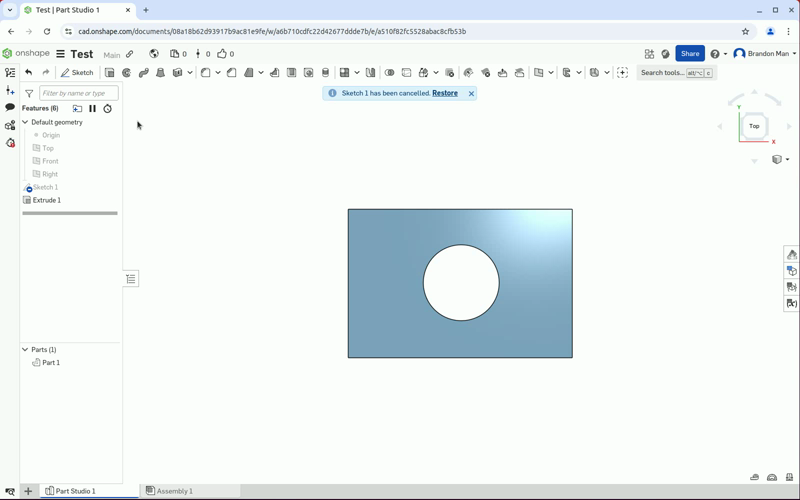
mouse_move(73, 189)
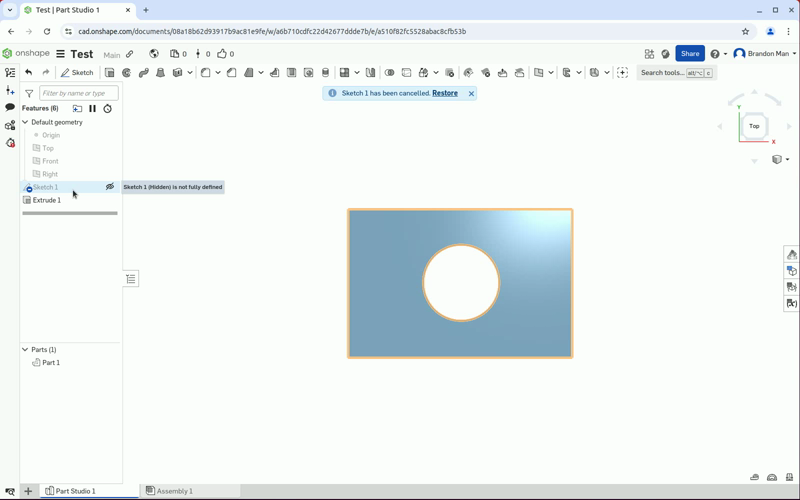
click(73, 189)
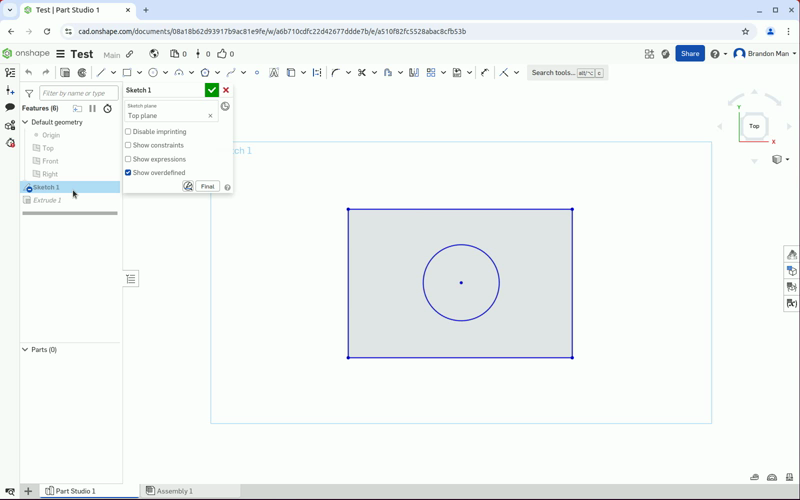
mouse_move(229, 92)
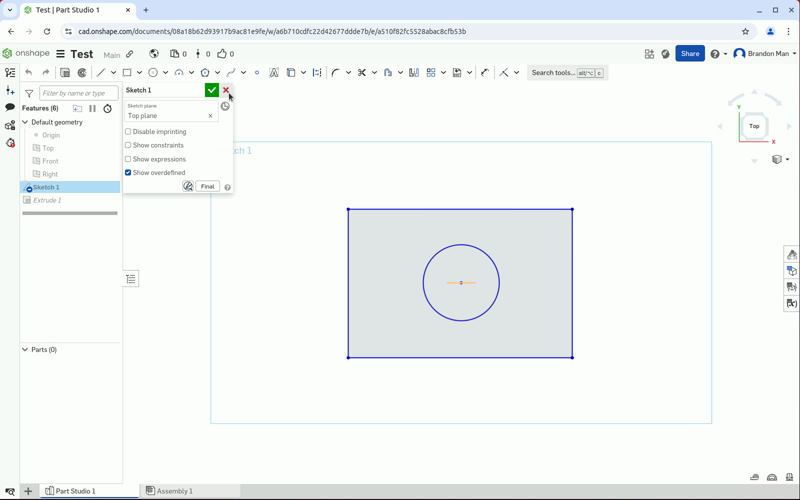
click(229, 92)
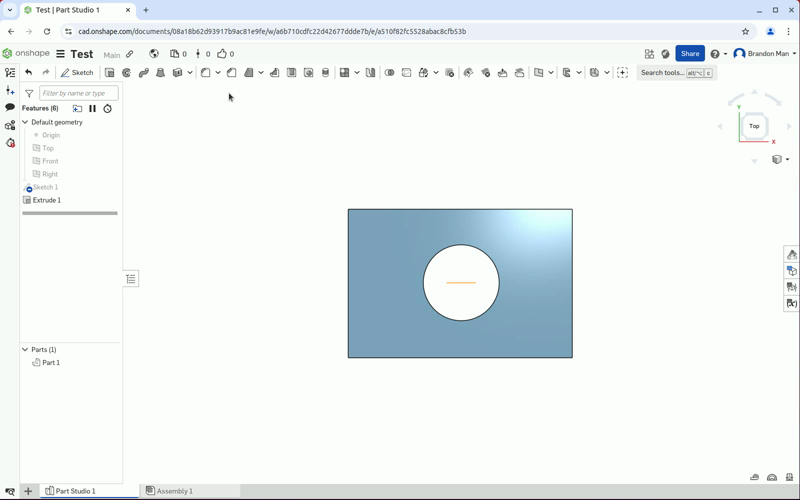
mouse_move(541, 75)
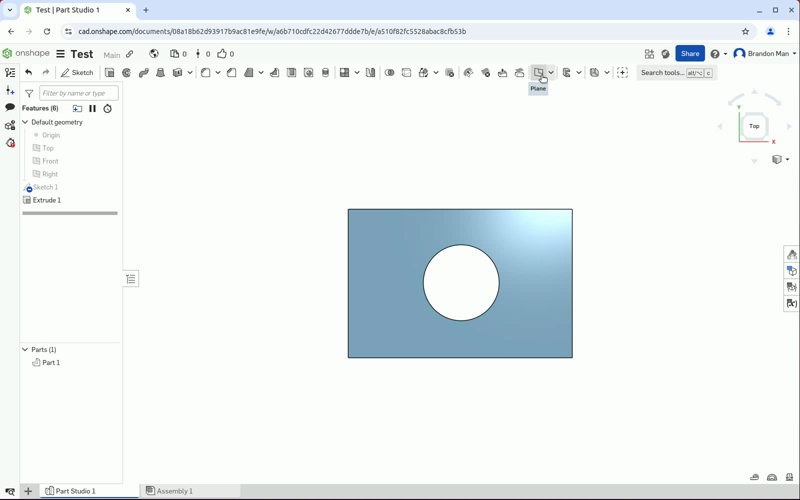
click(541, 75)
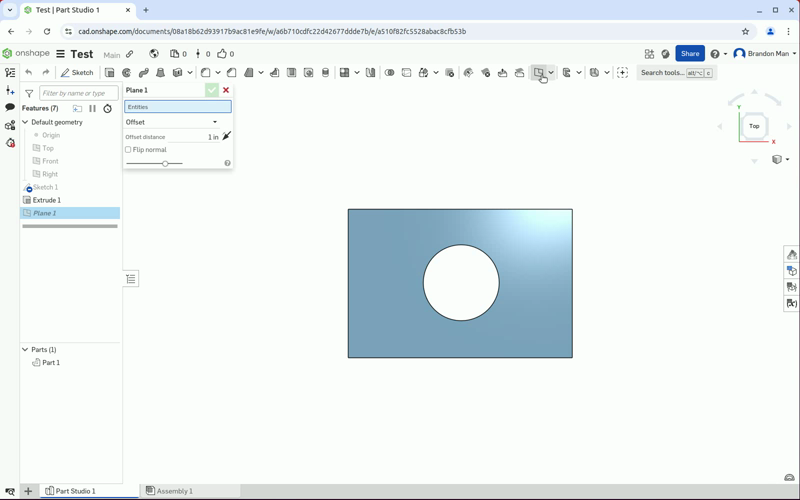
mouse_move(73, 150)
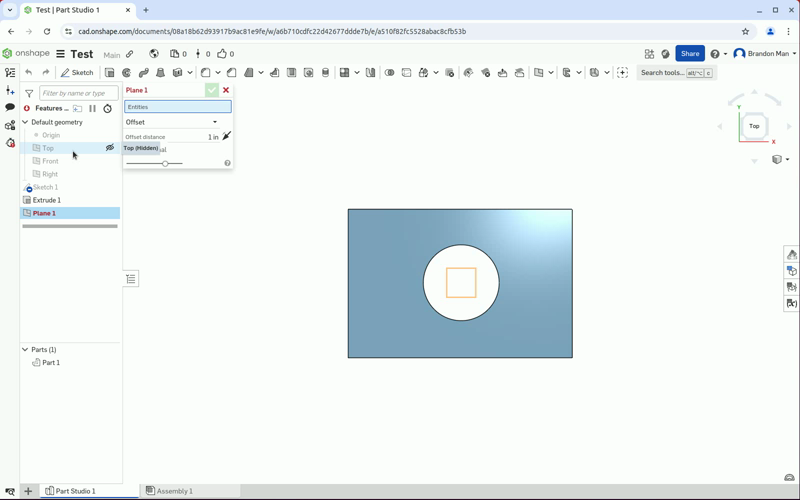
click(73, 150)
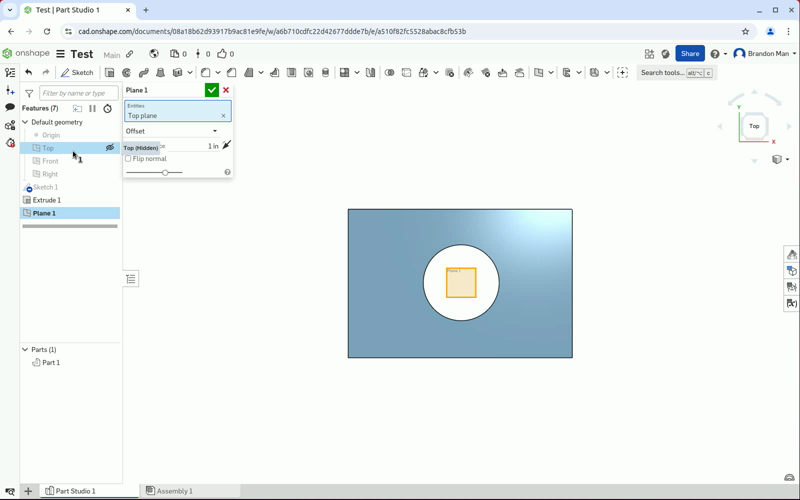
key(tab, 2)
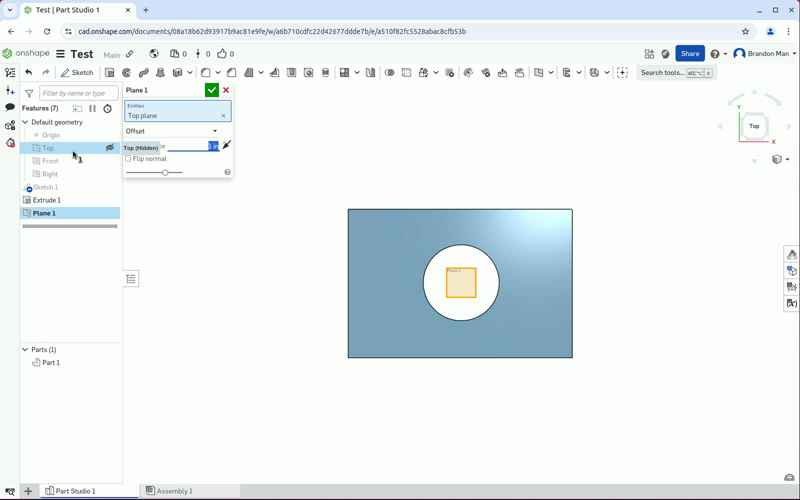
text(7.703)
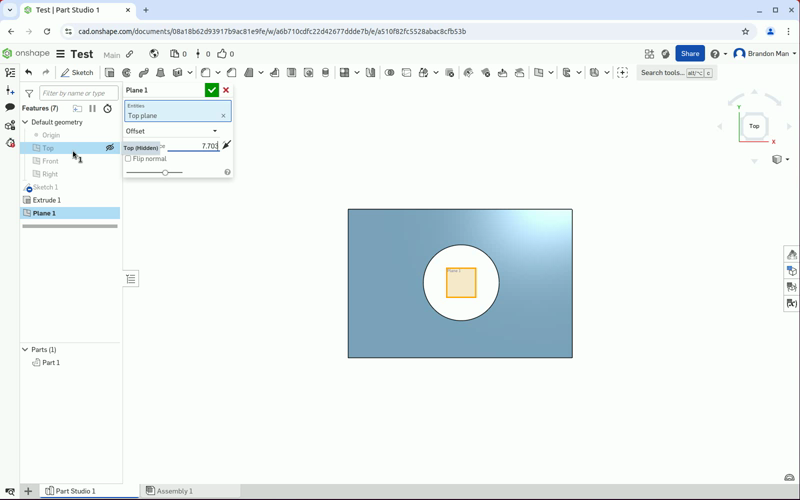
key(enter, 2)
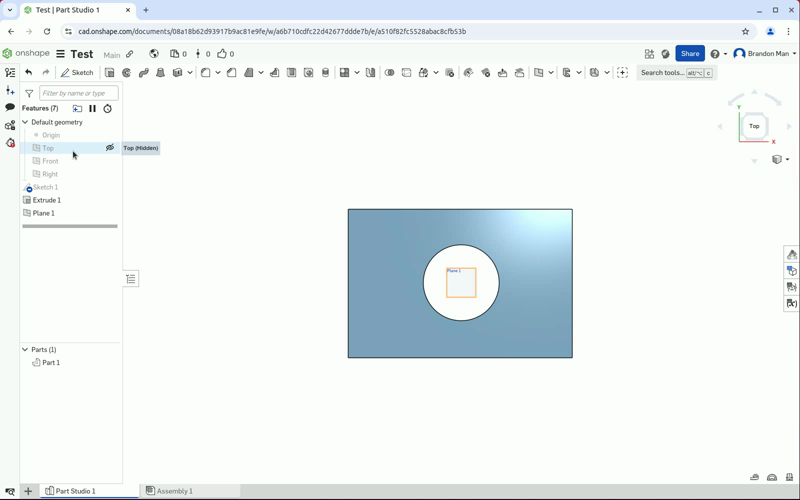
key(shift+s)
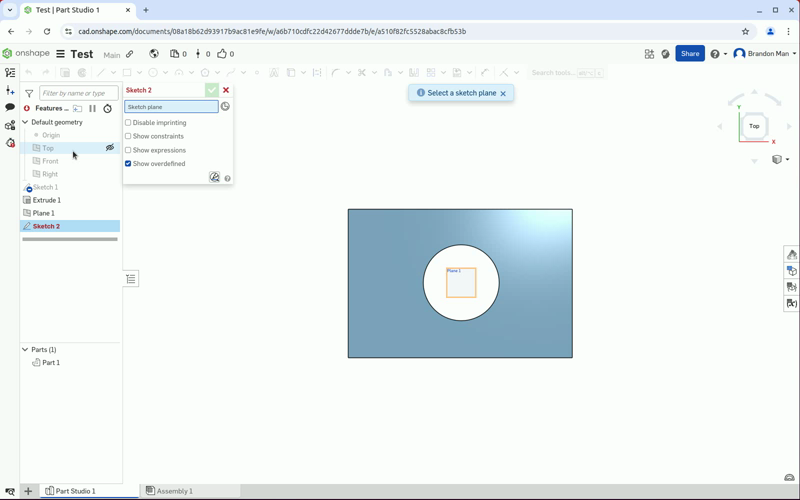
mouse_move(73, 215)
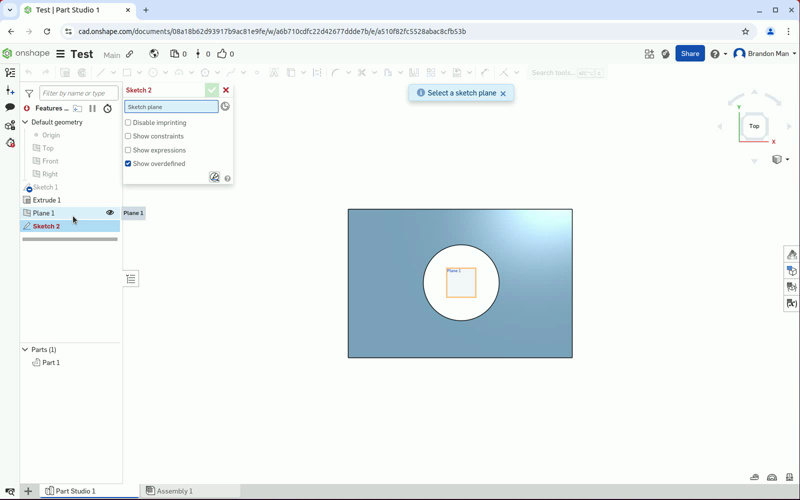
click(73, 215)
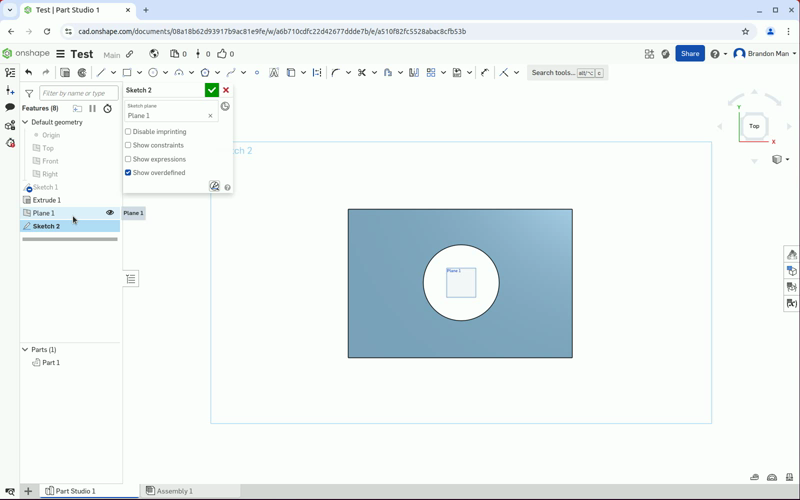
mouse_move(73, 352)
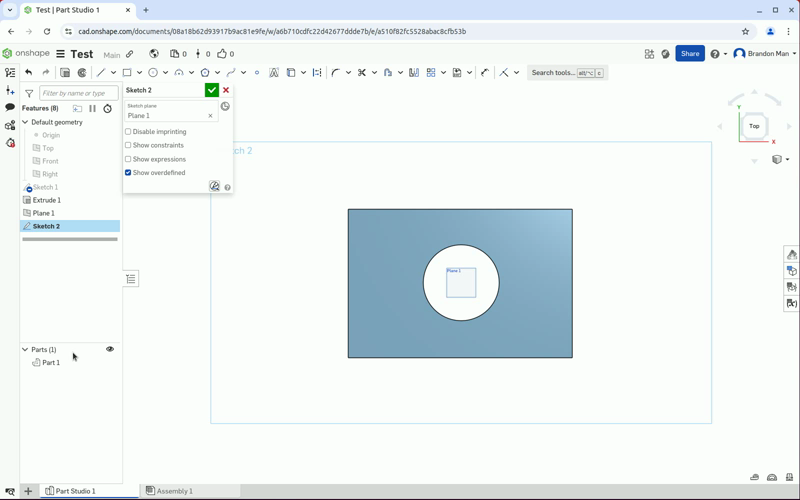
key(y)
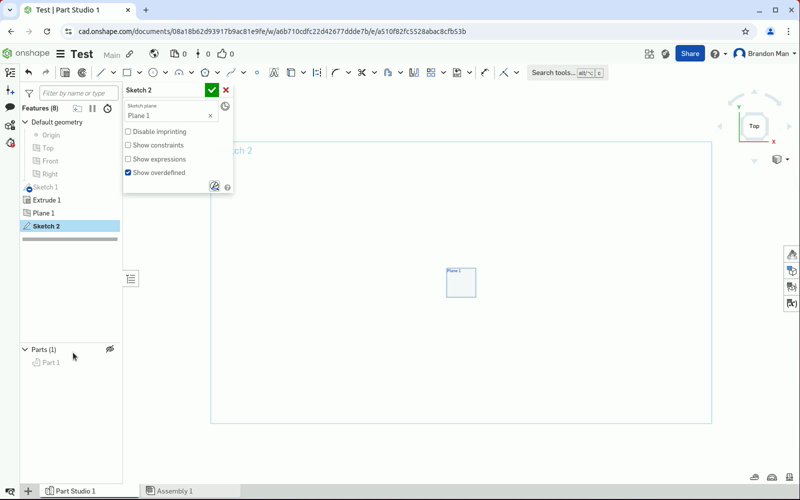
key(l)
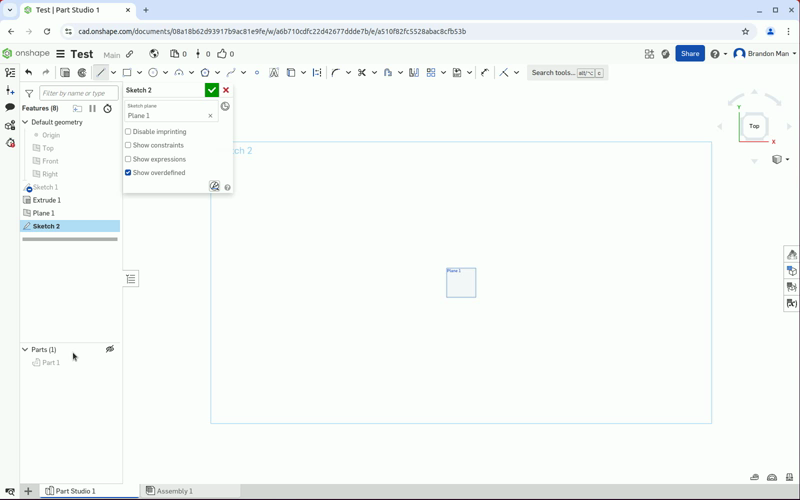
key_down(shift)
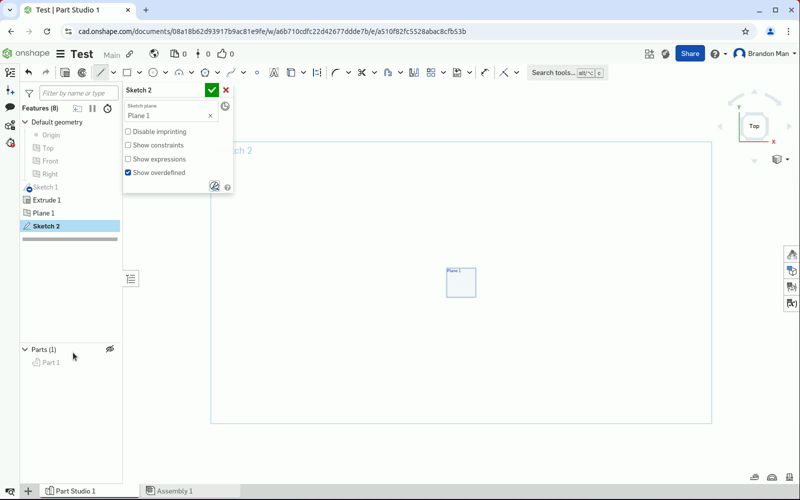
mouse_move(355, 357)
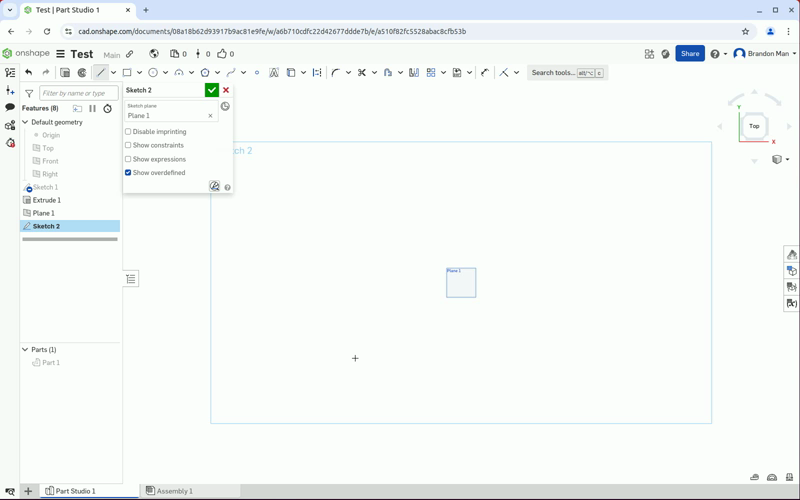
click(355, 357)
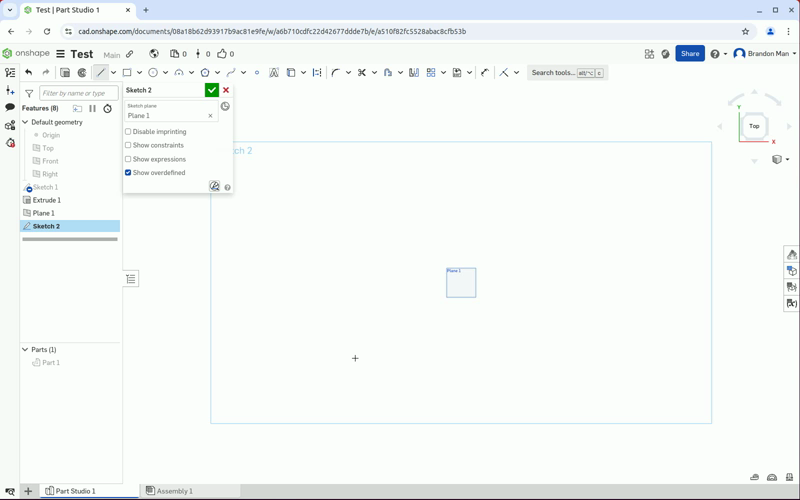
key_up(shift)
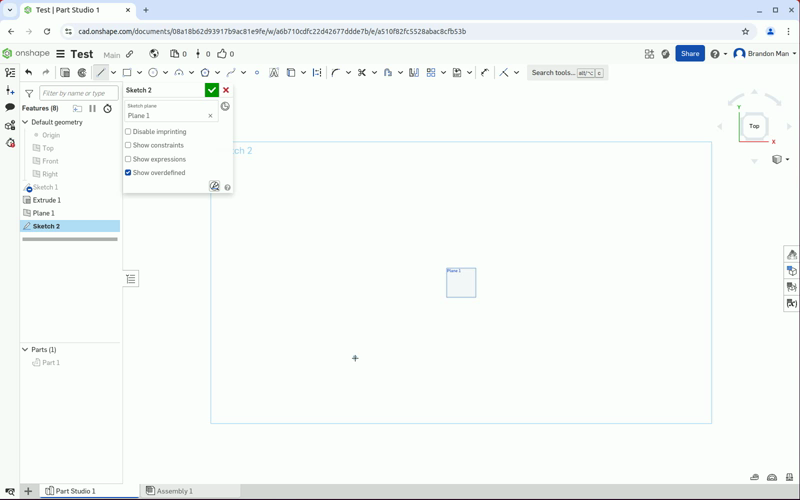
key_down(shift)
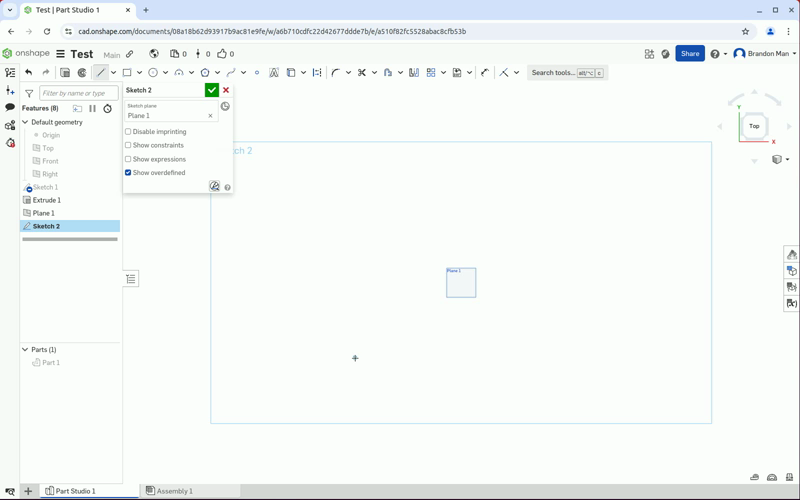
mouse_move(385, 357)
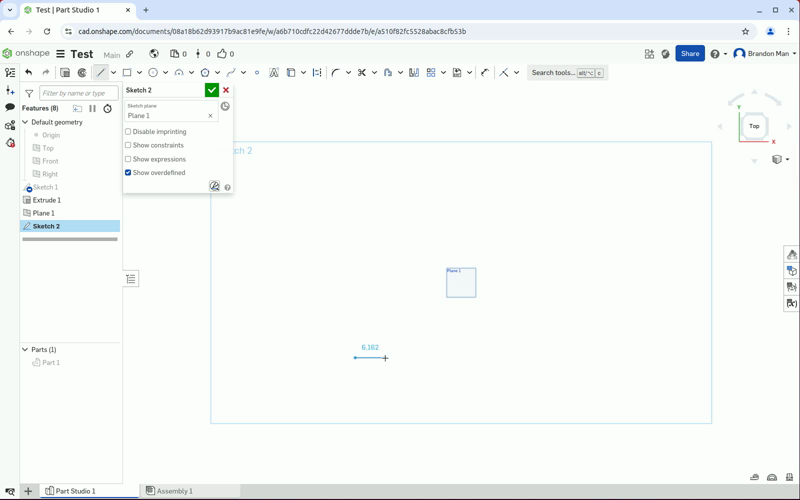
mouse_move(374, 357)
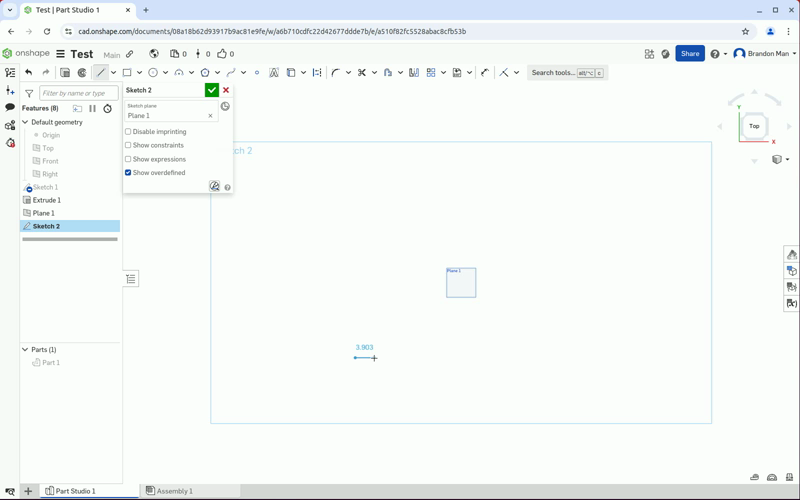
click(374, 357)
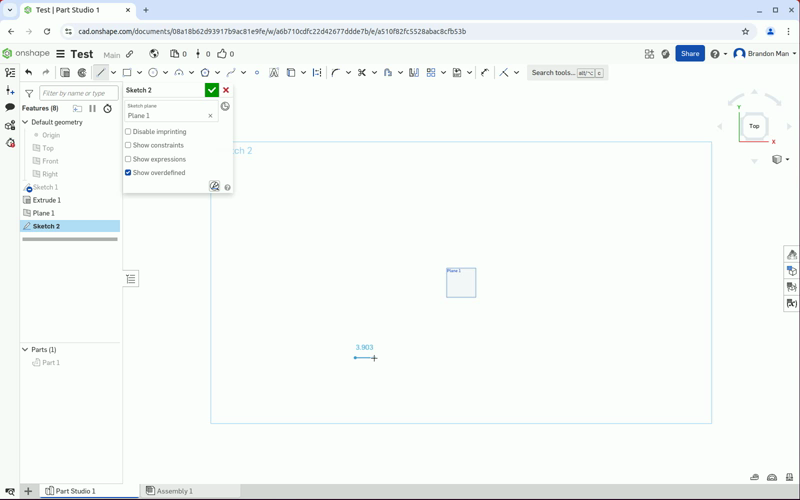
key_up(shift)
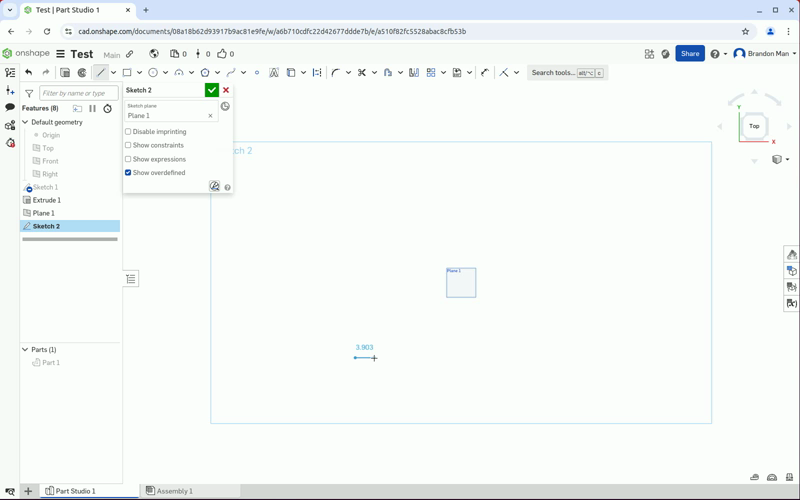
key_down(shift)
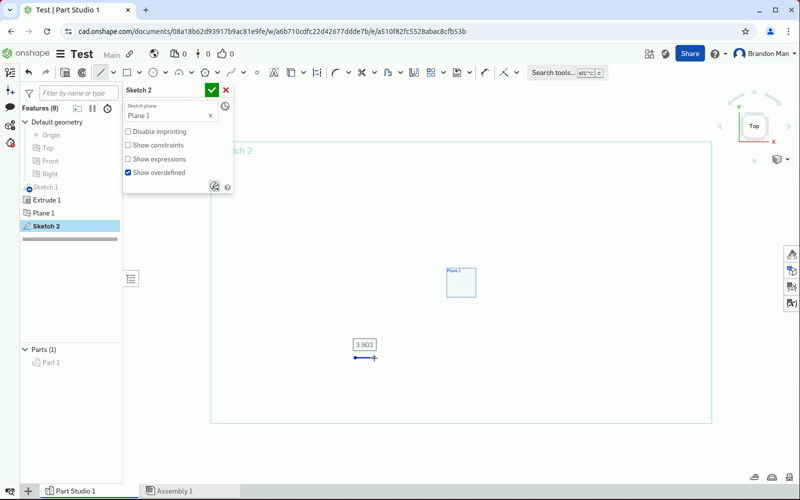
mouse_move(374, 208)
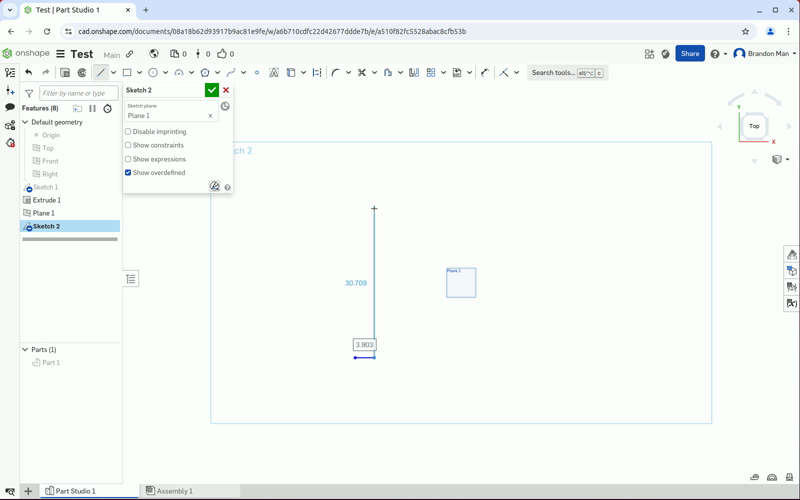
click(374, 208)
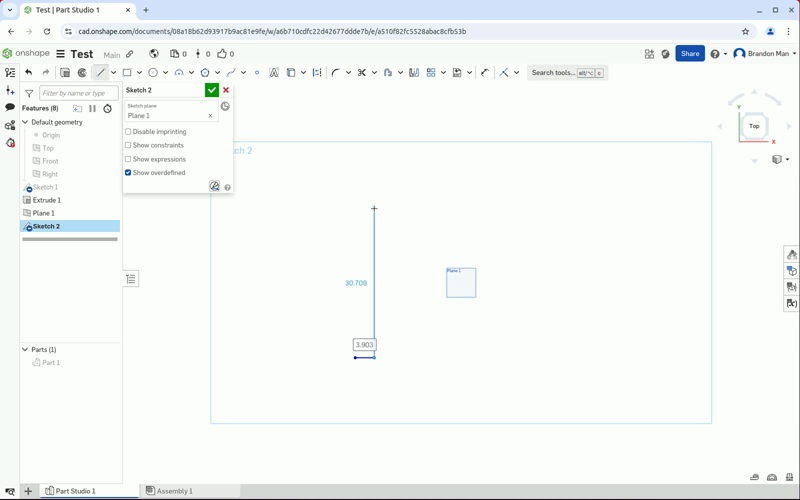
key_up(shift)
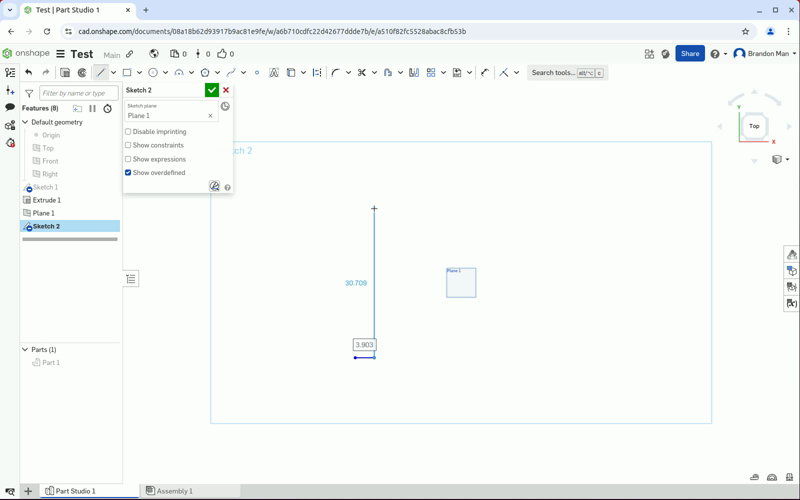
key_down(shift)
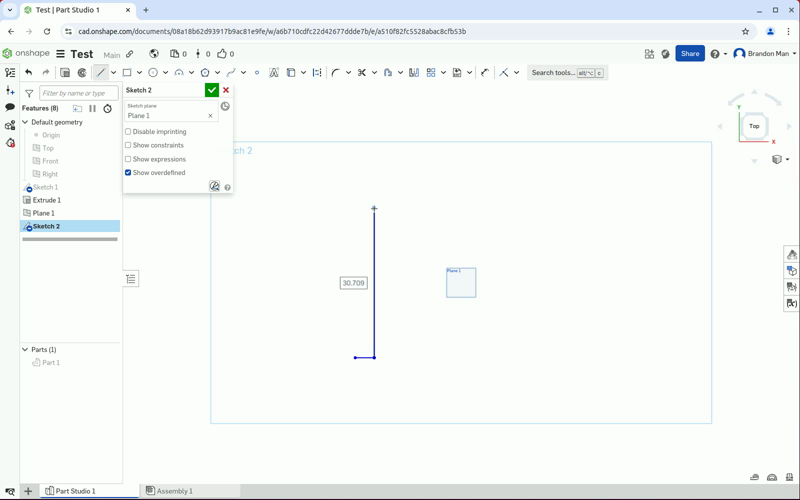
mouse_move(404, 208)
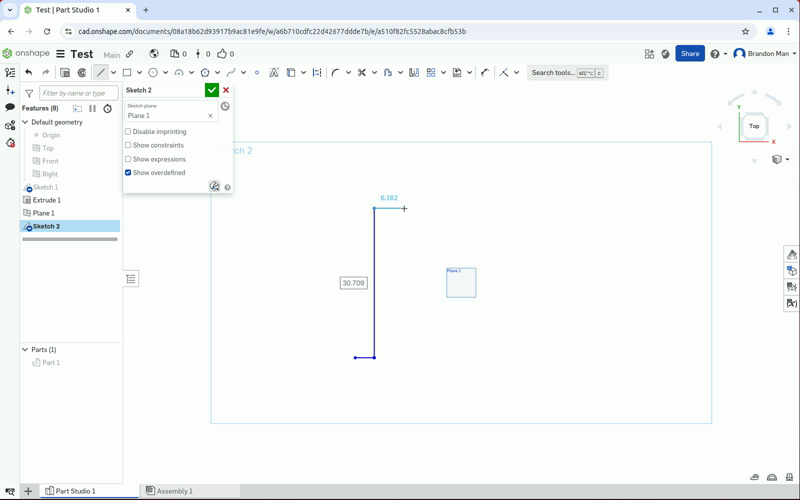
mouse_move(355, 208)
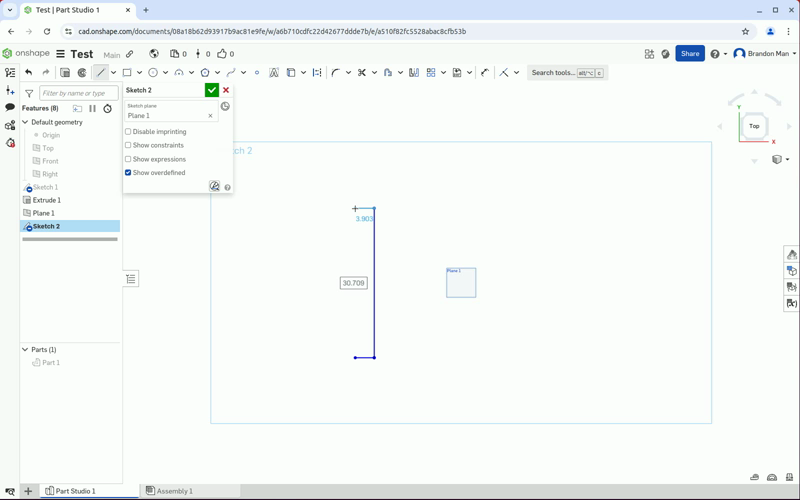
click(355, 208)
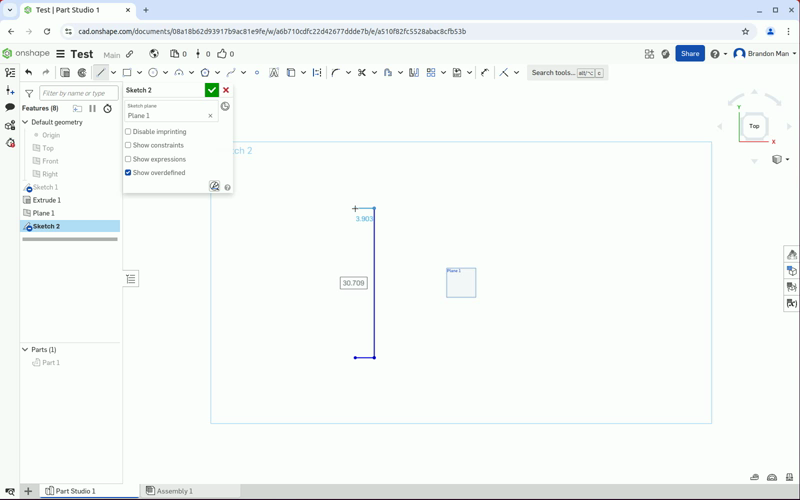
key_up(shift)
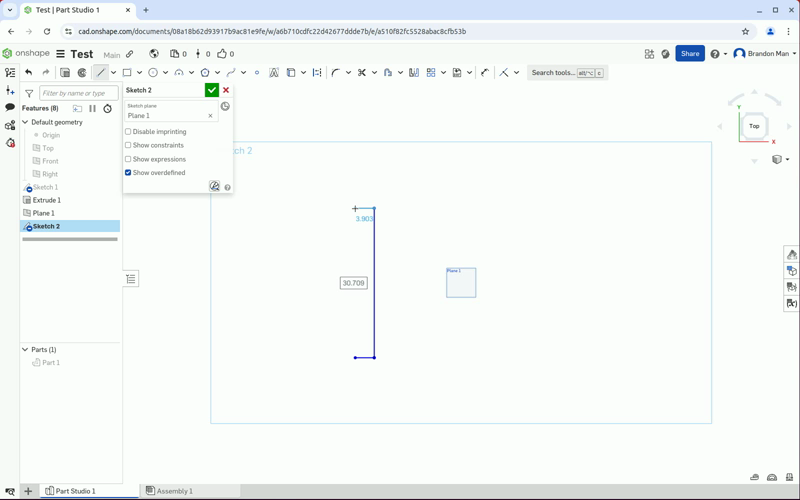
key_down(shift)
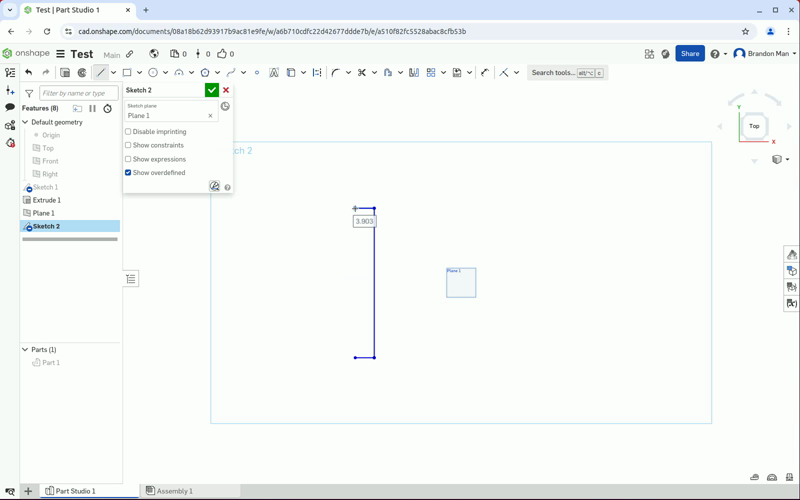
mouse_move(355, 357)
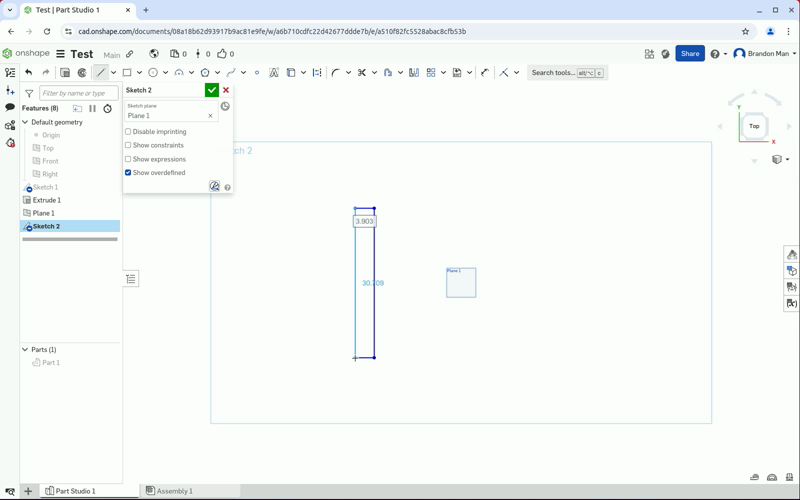
key_up(shift)
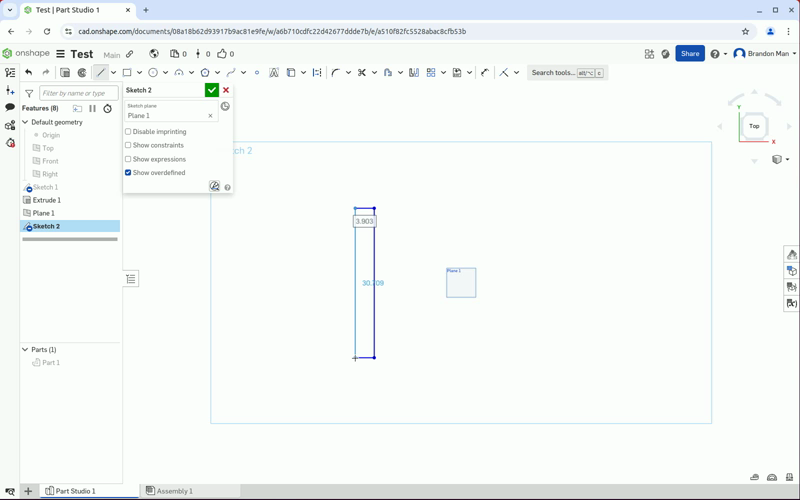
click(355, 357)
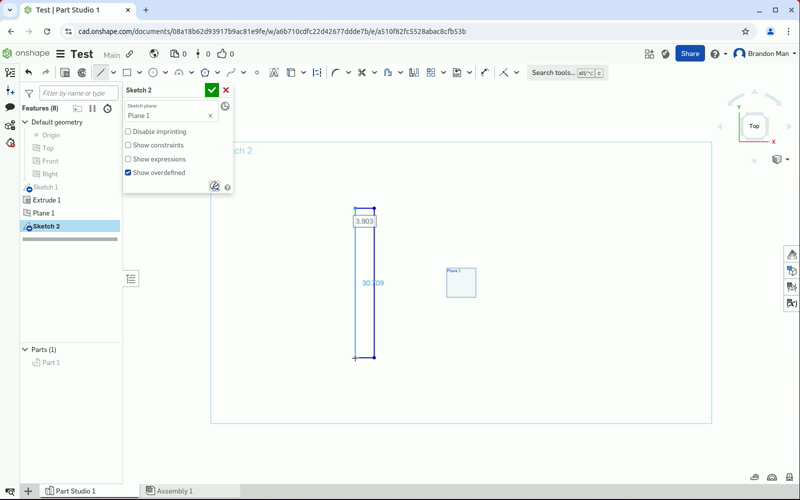
key(esc)
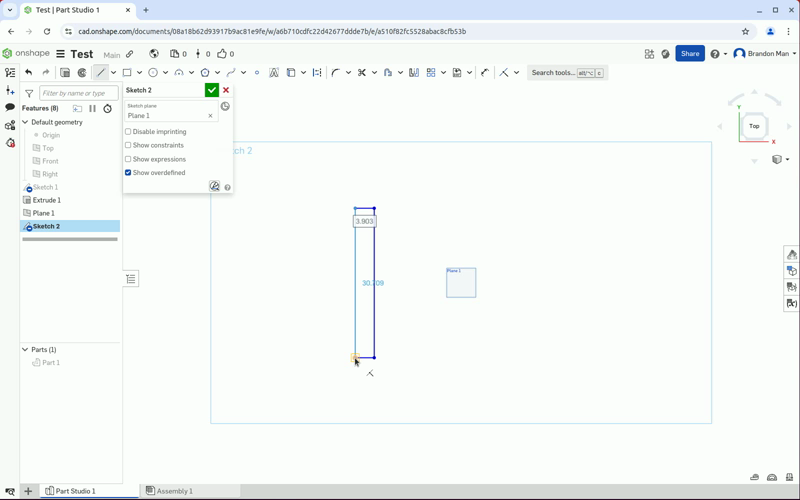
mouse_move(367, 330)
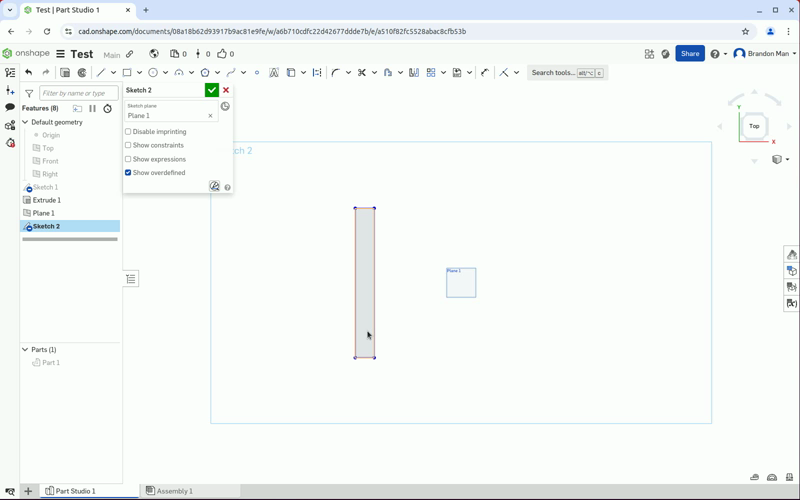
click(367, 330)
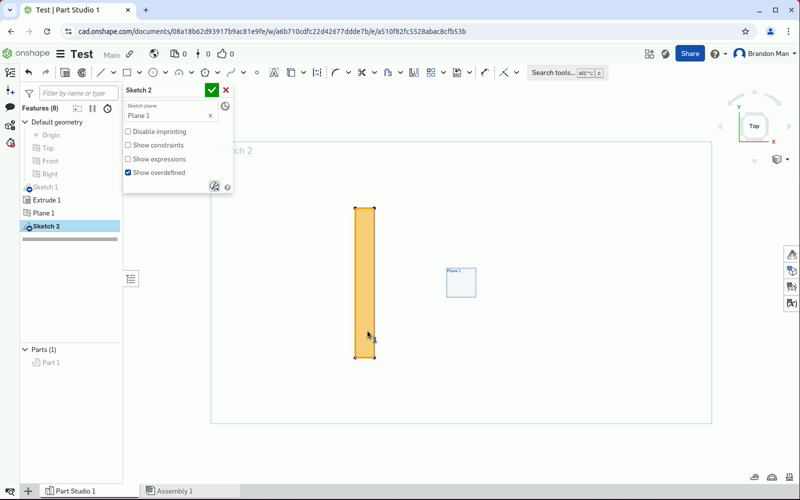
mouse_move(73, 352)
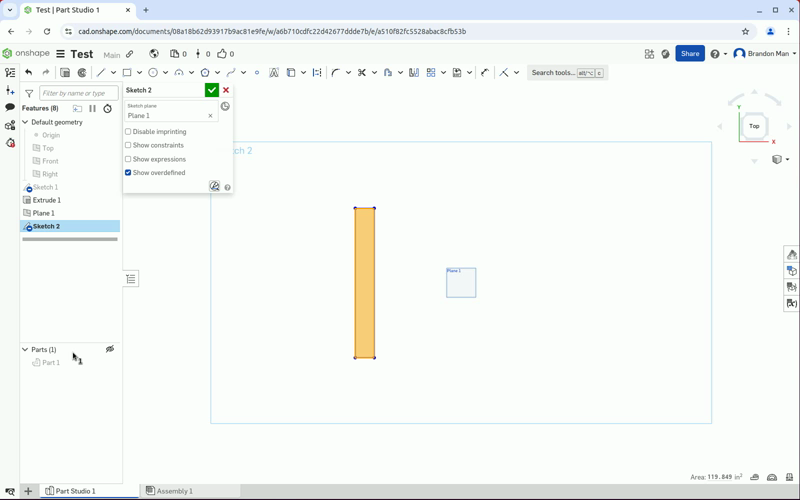
key(shift+y)
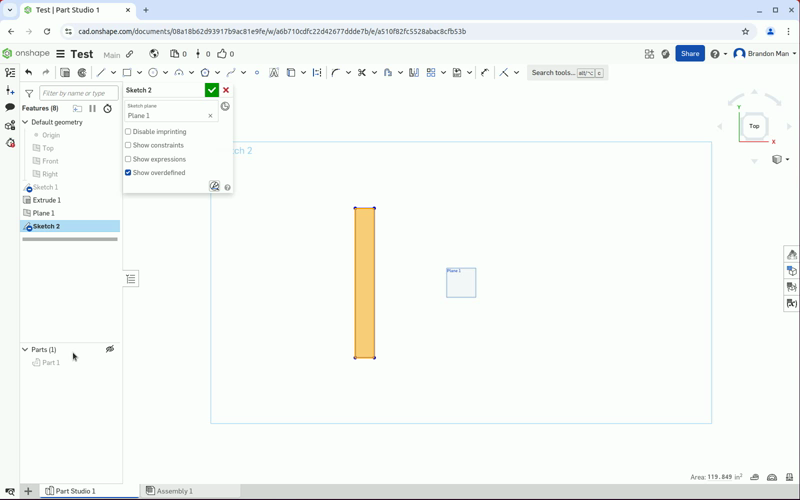
key(shift+e)
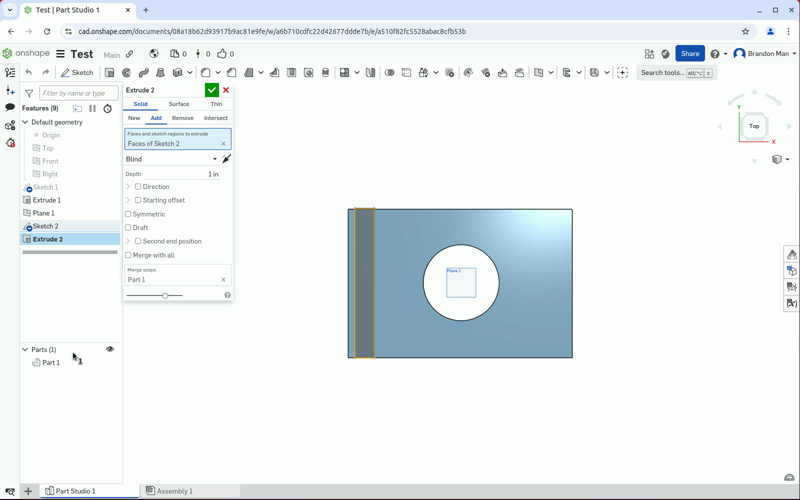
mouse_move(143, 106)
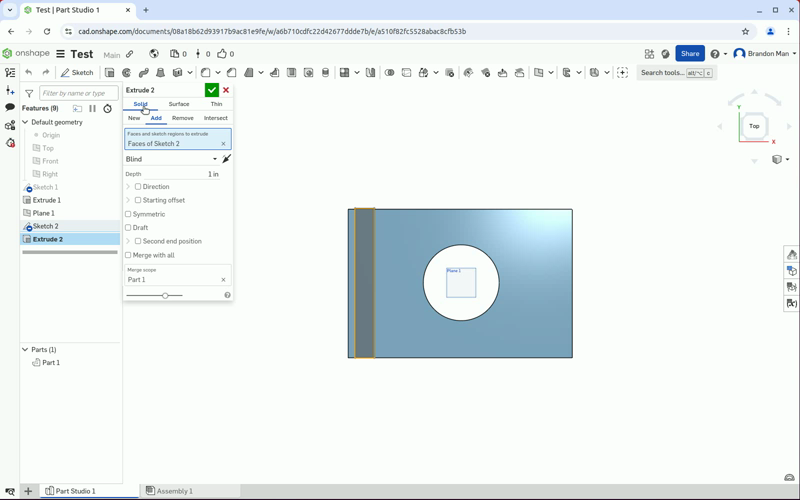
click(143, 106)
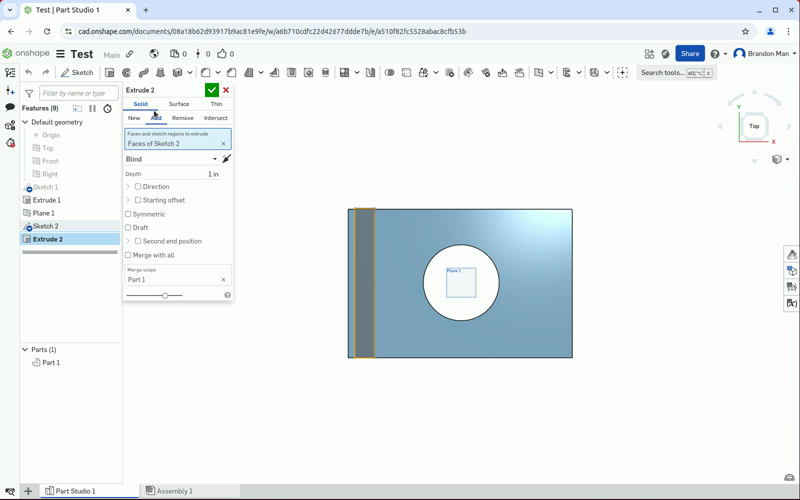
mouse_move(186, 120)
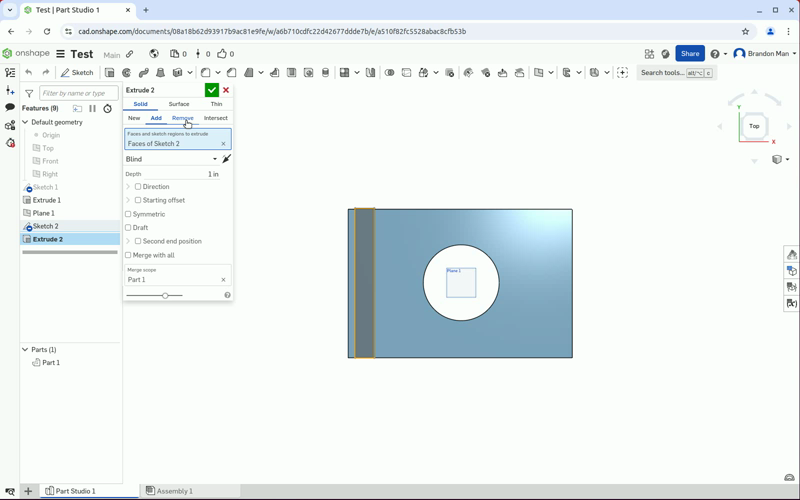
click(186, 120)
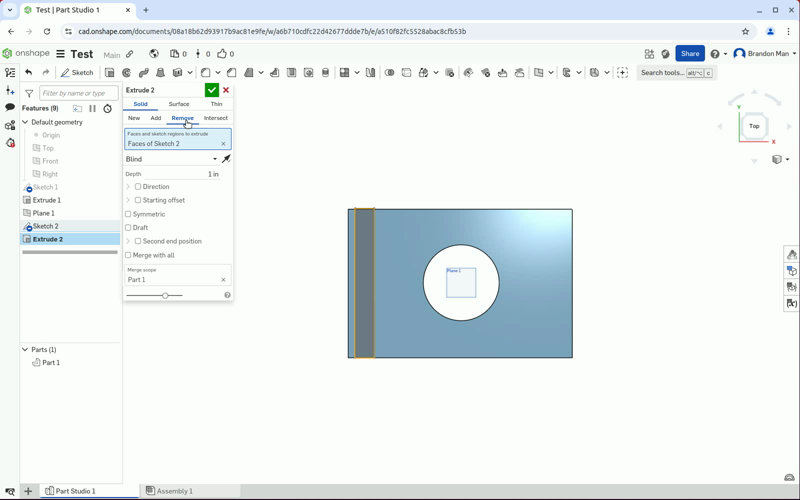
key(tab, 4)
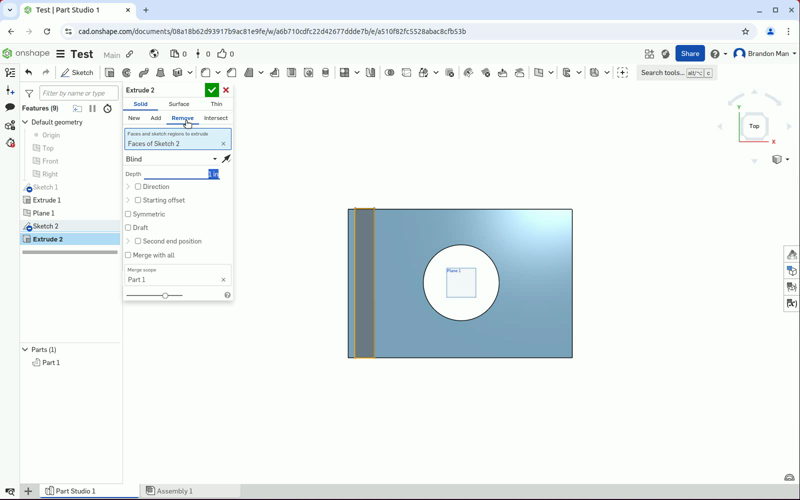
text(1.444)
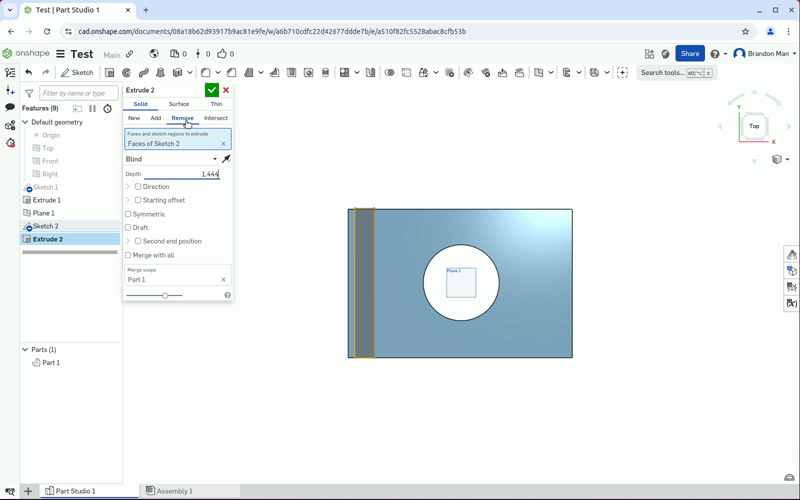
key(tab, 6)
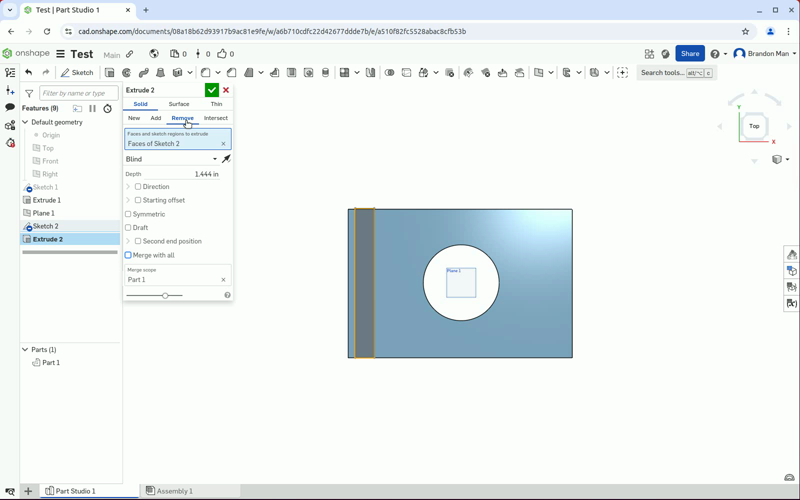
key(space)
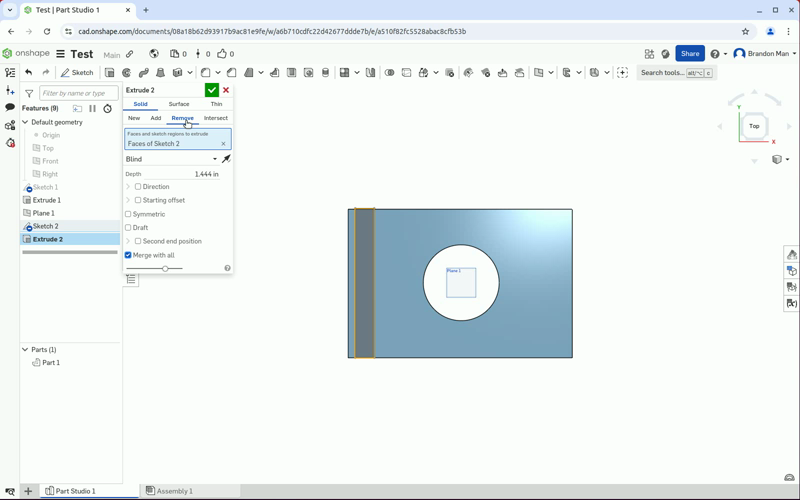
key(enter)
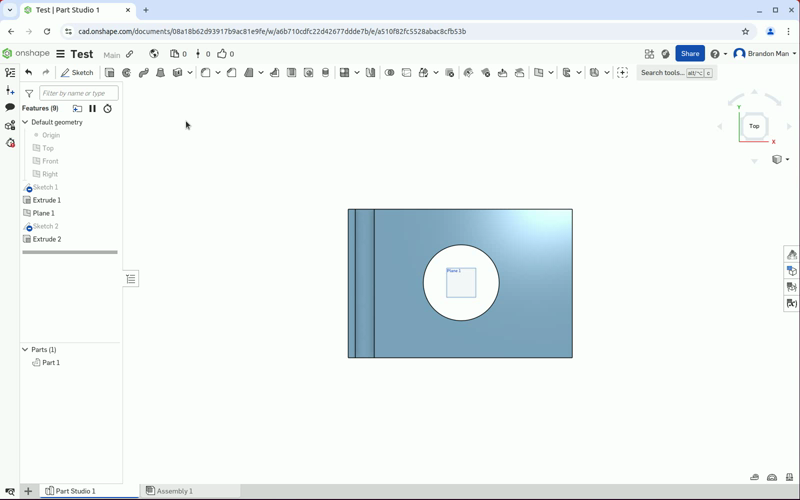
key(shift+h)
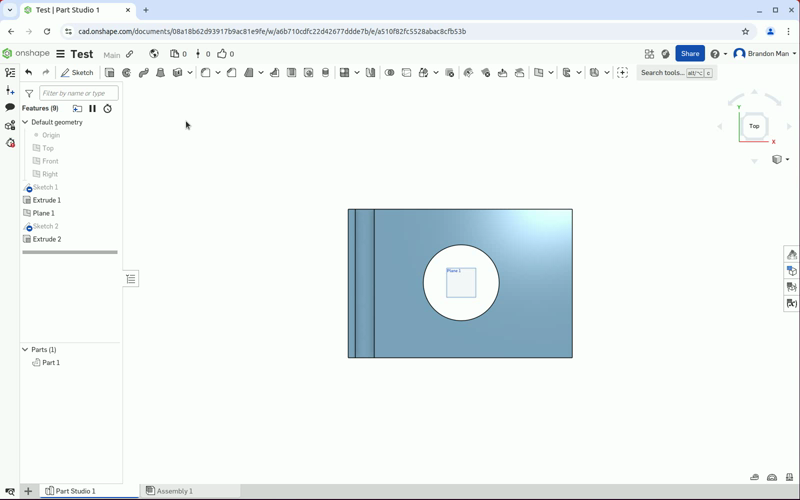
key(shift+h)
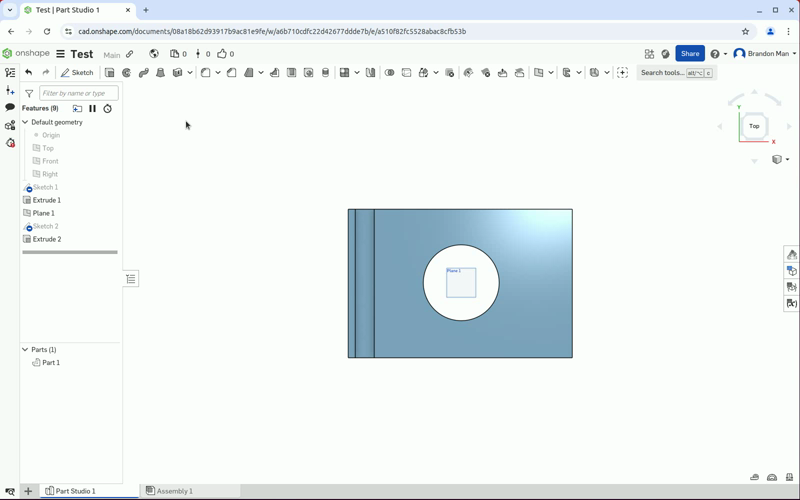
mouse_move(73, 189)
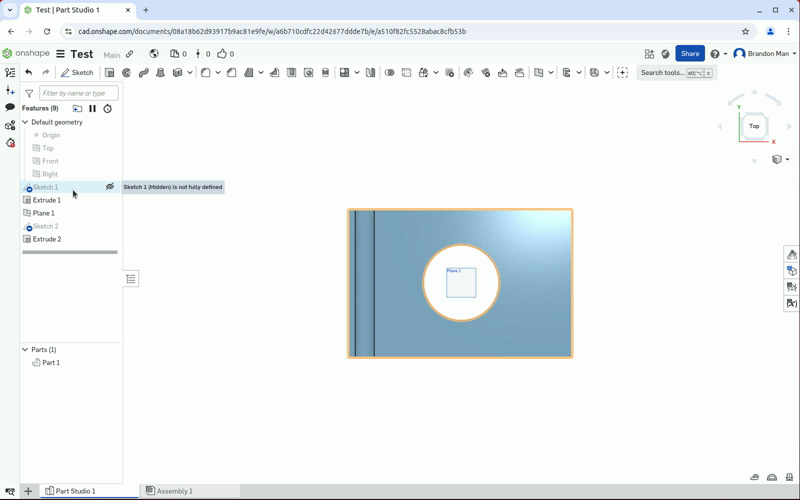
click(73, 189)
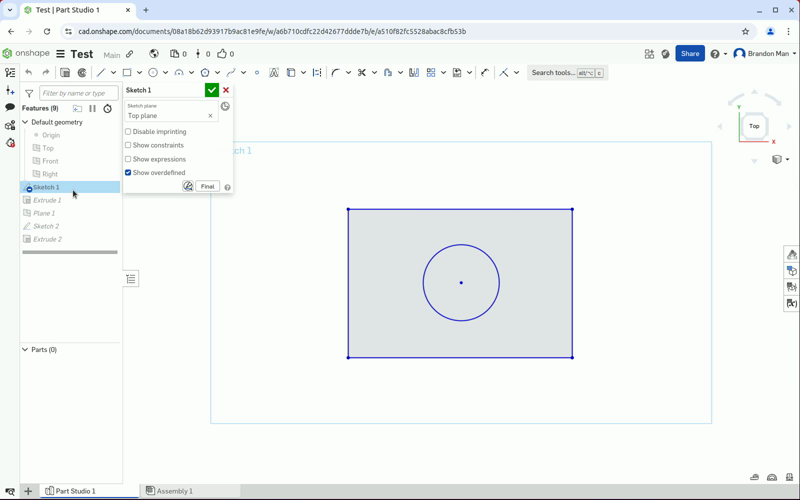
mouse_move(229, 92)
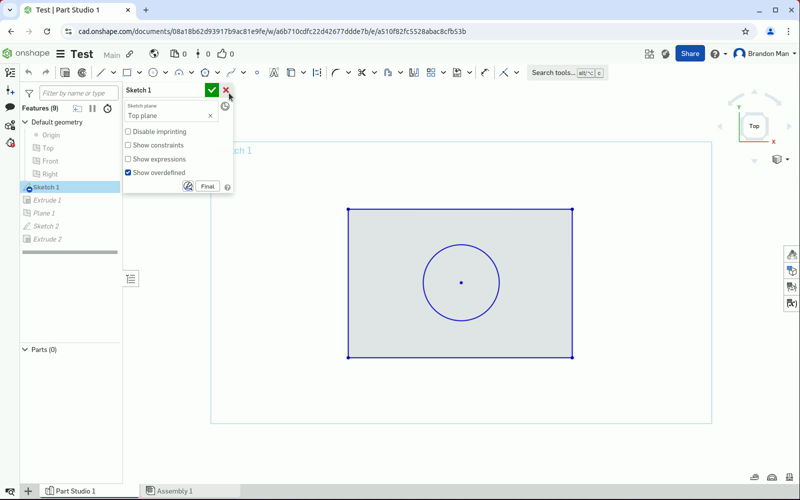
click(229, 92)
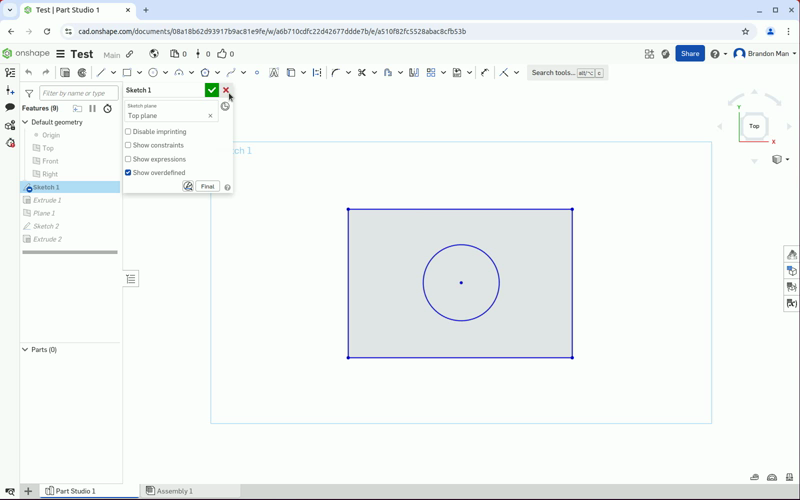
key(shift+s)
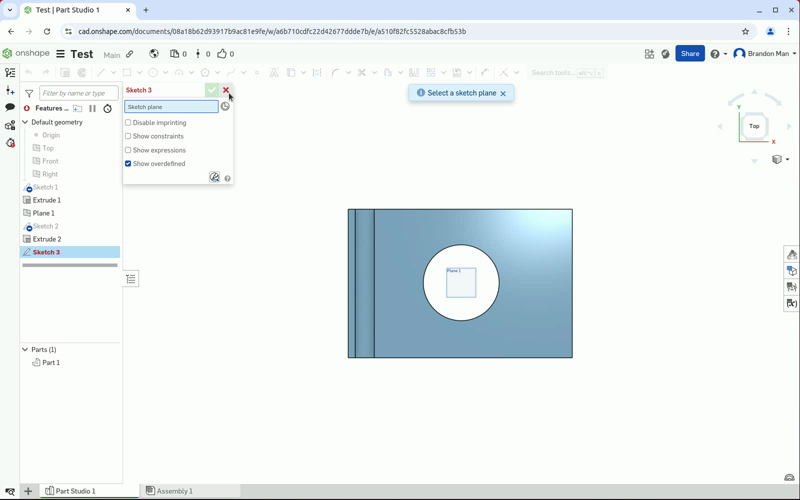
mouse_move(73, 215)
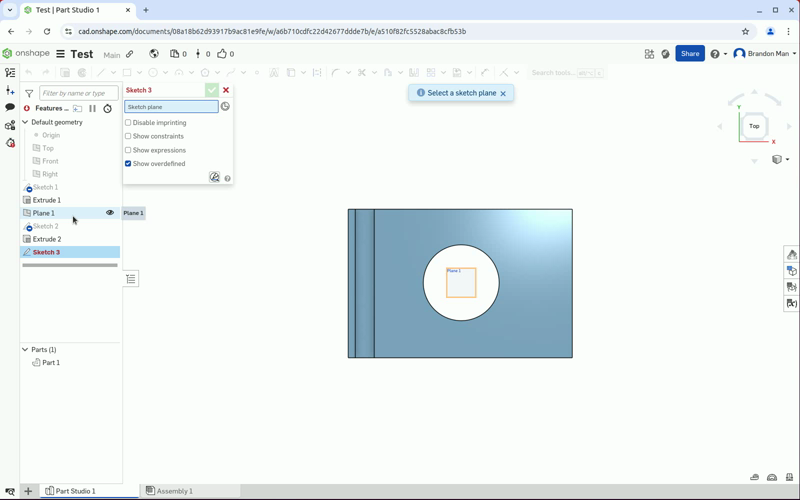
click(73, 215)
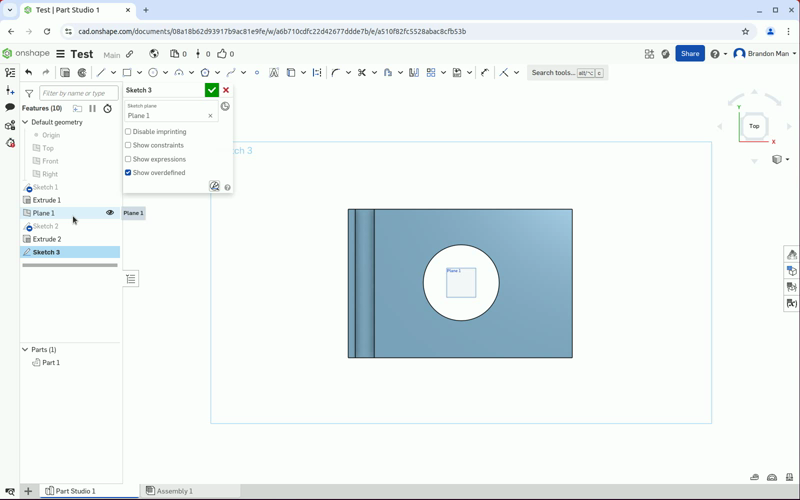
mouse_move(73, 352)
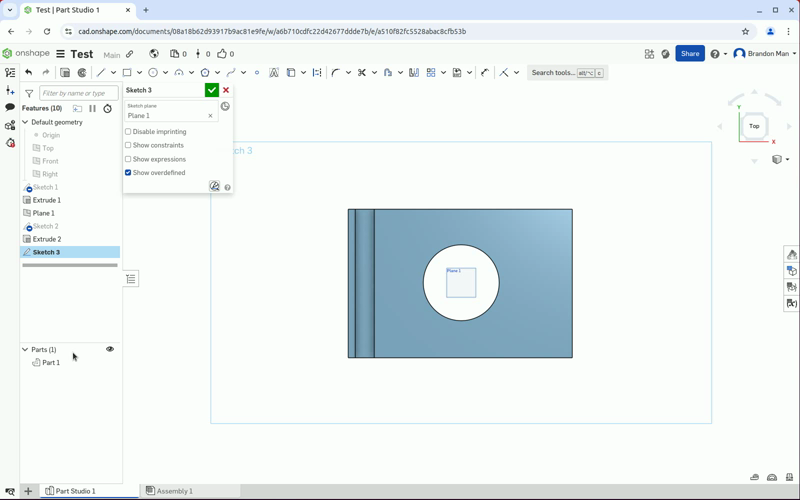
key(y)
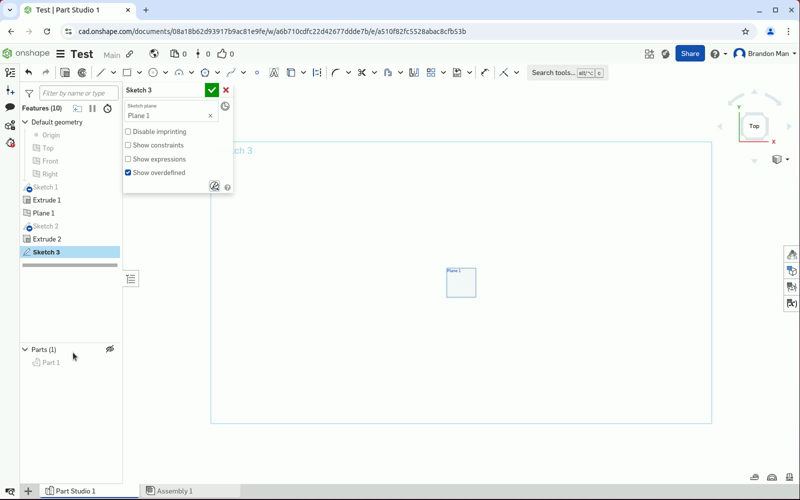
key(l)
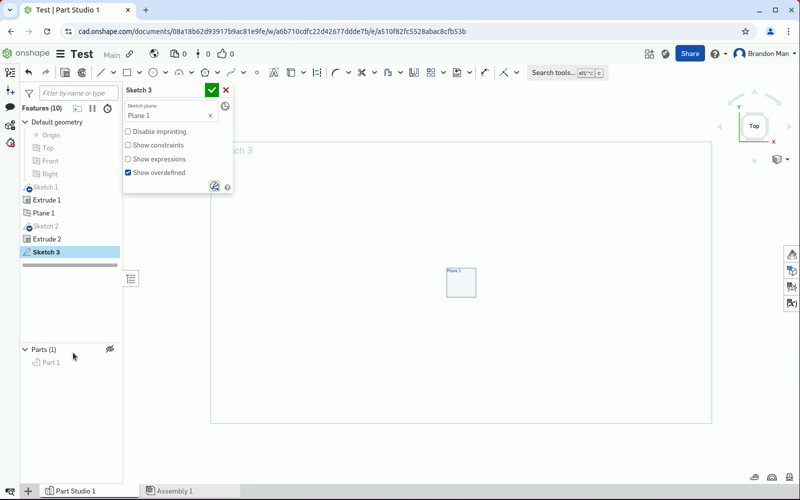
key_down(shift)
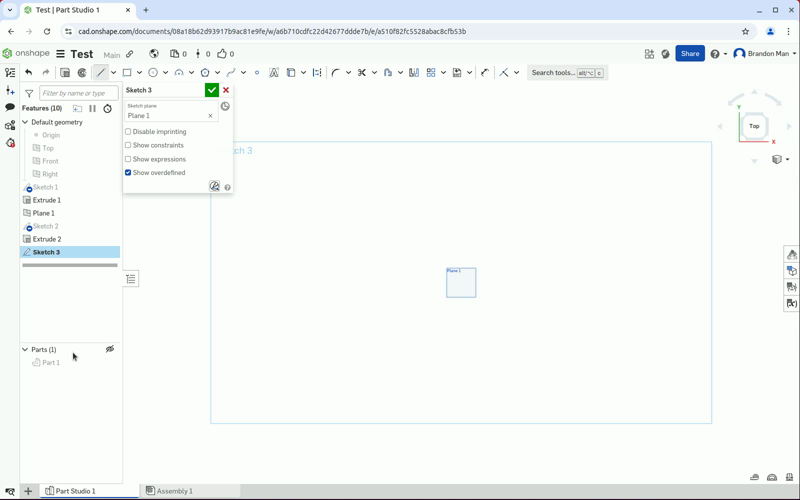
mouse_move(441, 357)
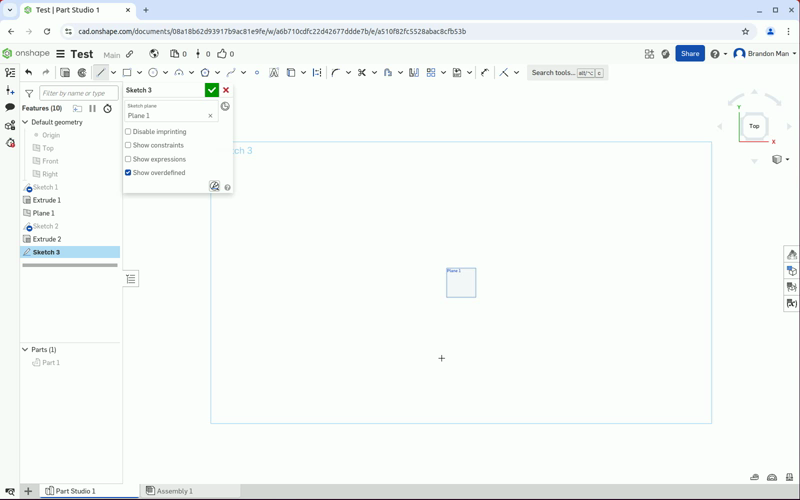
click(441, 357)
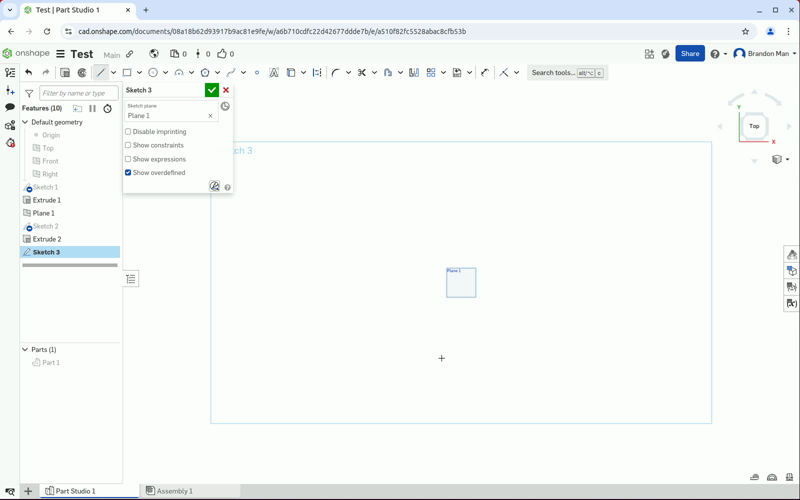
key_up(shift)
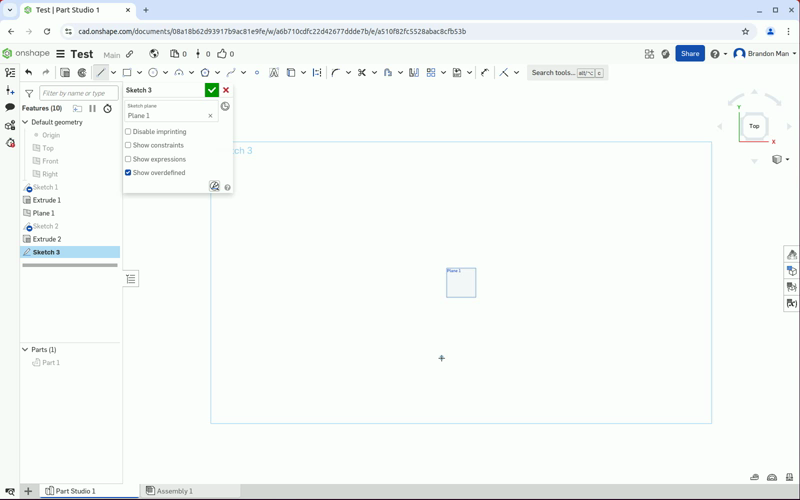
key_down(shift)
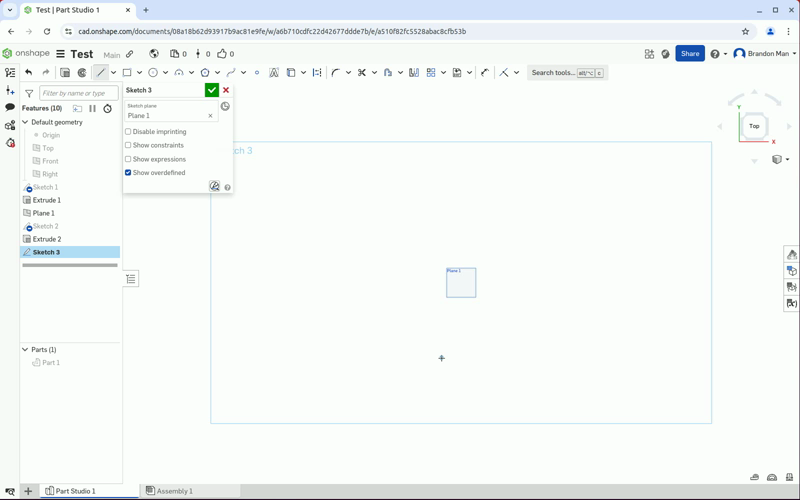
mouse_move(471, 357)
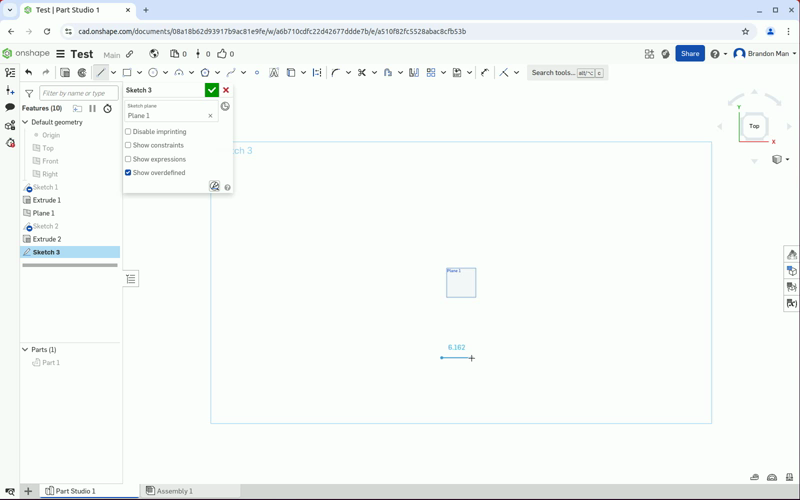
mouse_move(480, 357)
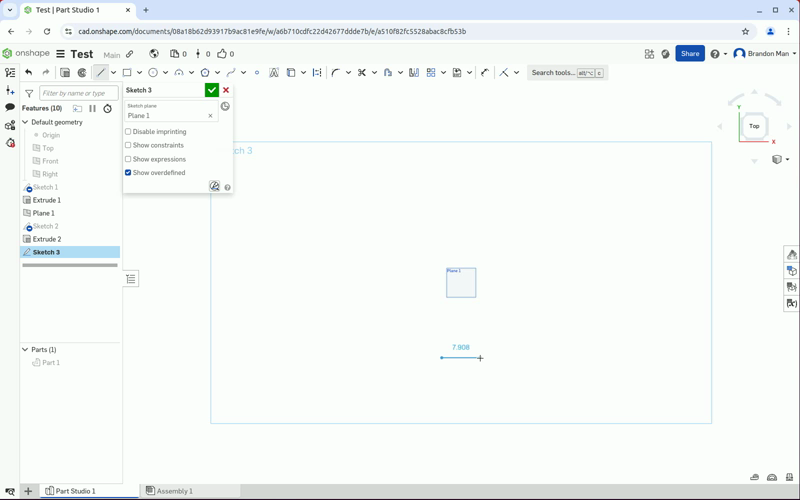
click(480, 357)
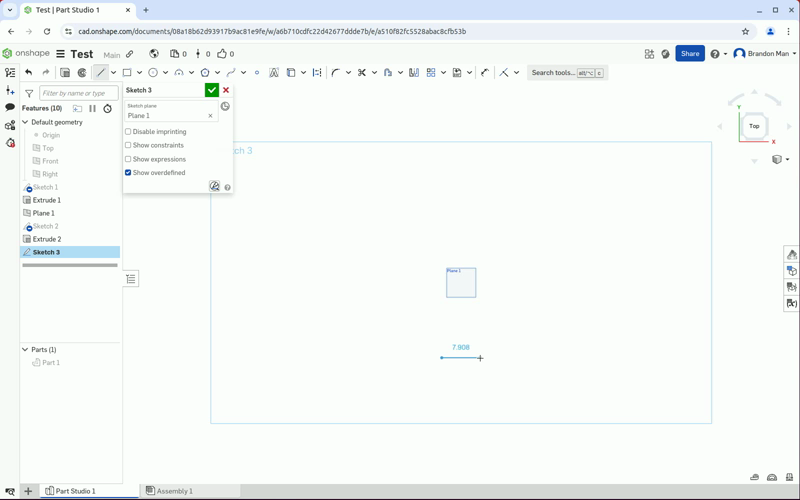
key_up(shift)
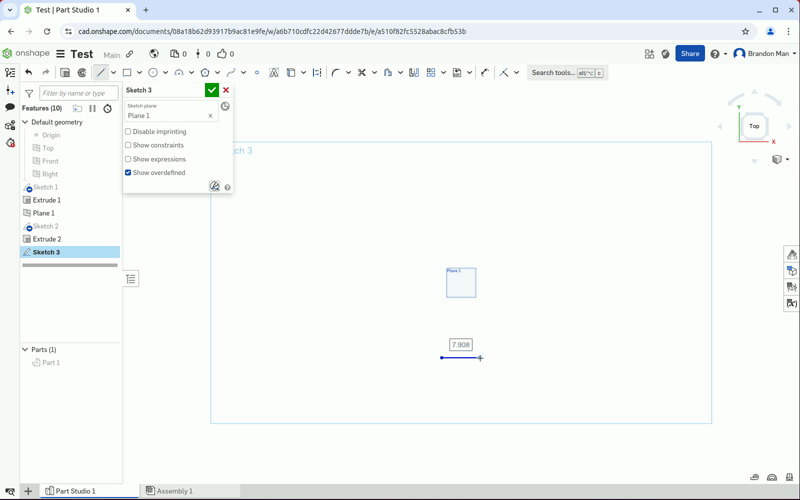
key_down(shift)
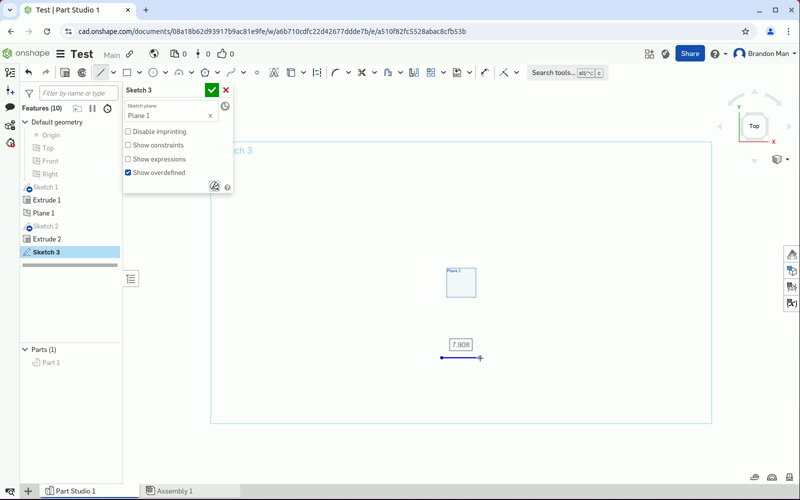
mouse_move(510, 357)
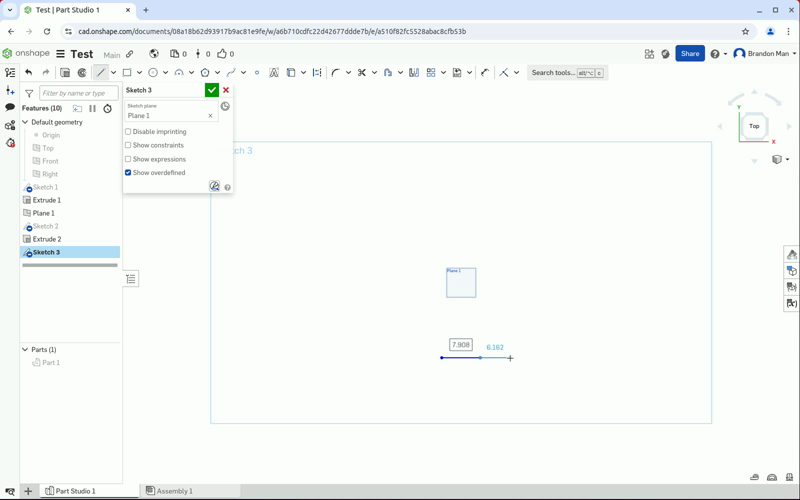
mouse_move(480, 315)
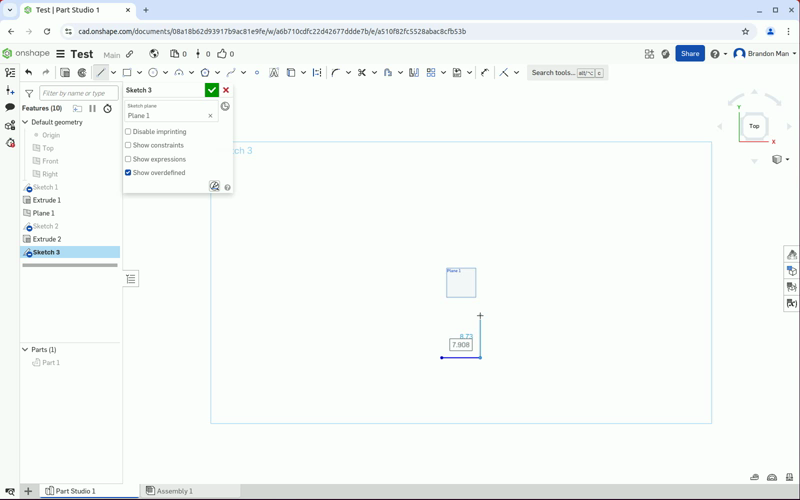
click(480, 315)
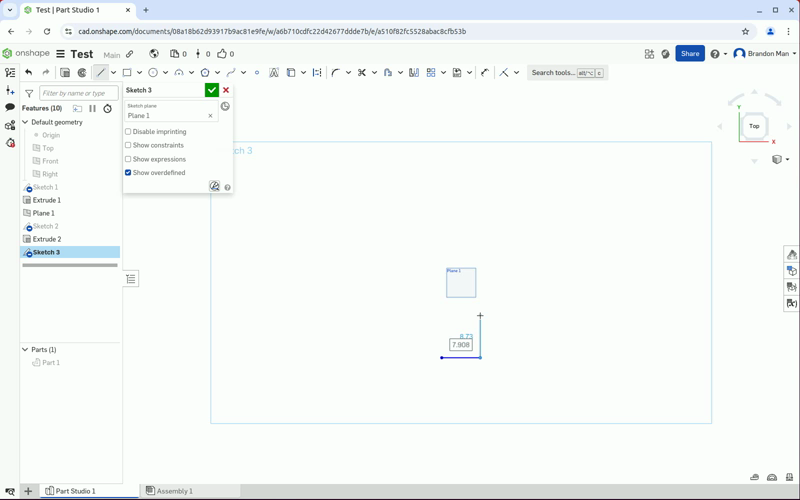
key_up(shift)
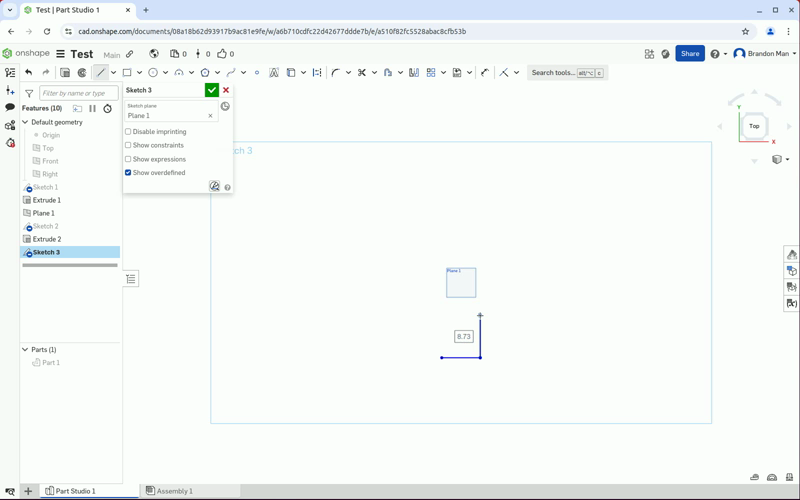
key(esc)
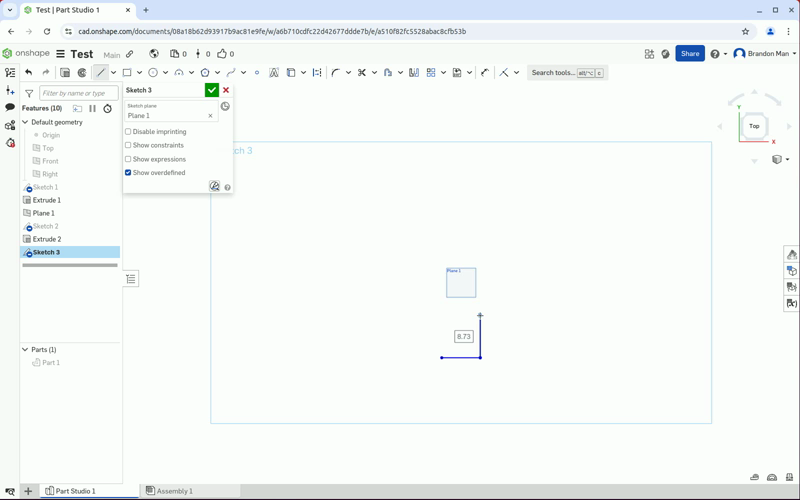
key(a)
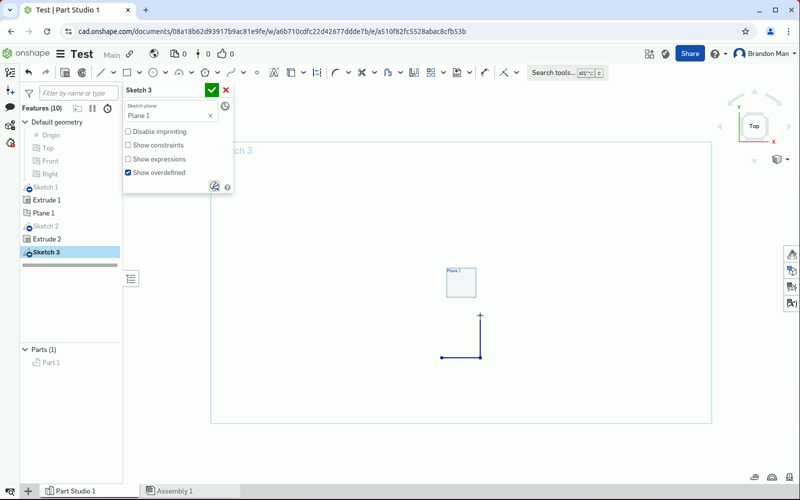
mouse_move(480, 315)
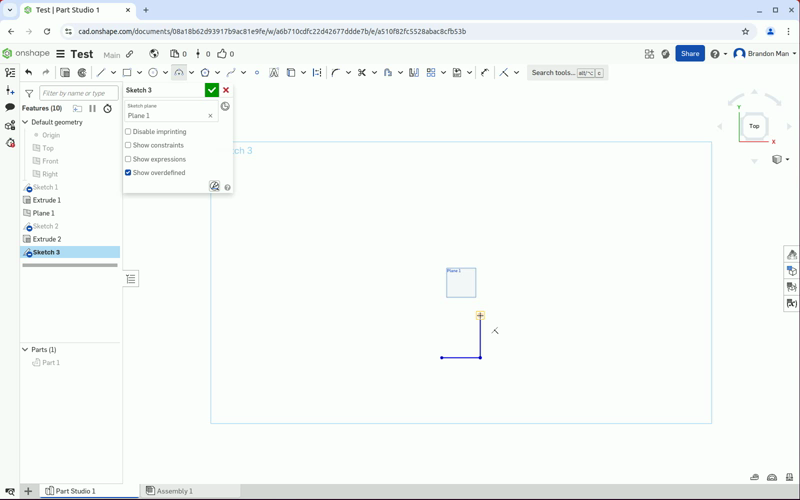
click(480, 315)
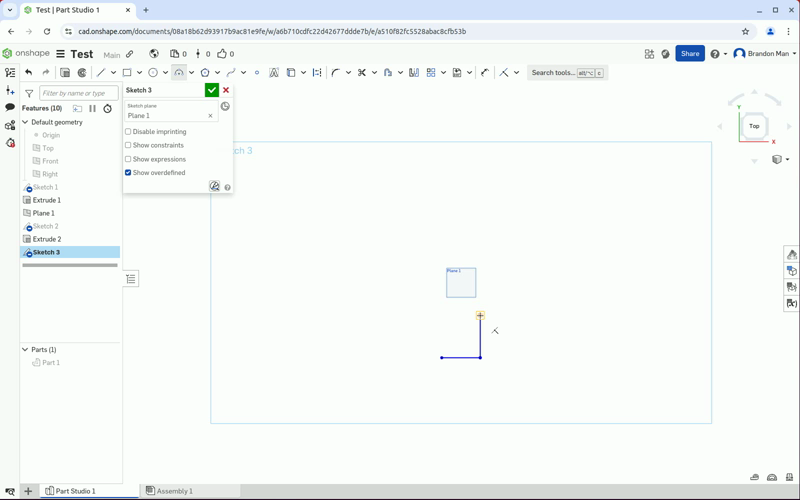
key_down(shift)
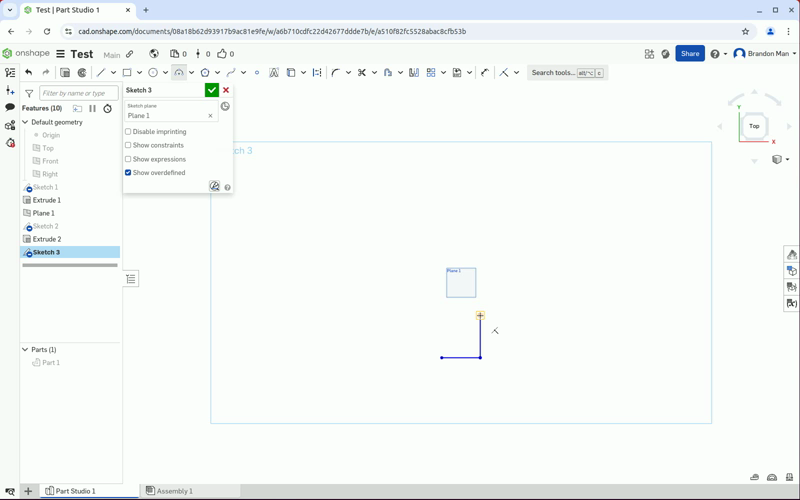
mouse_move(441, 315)
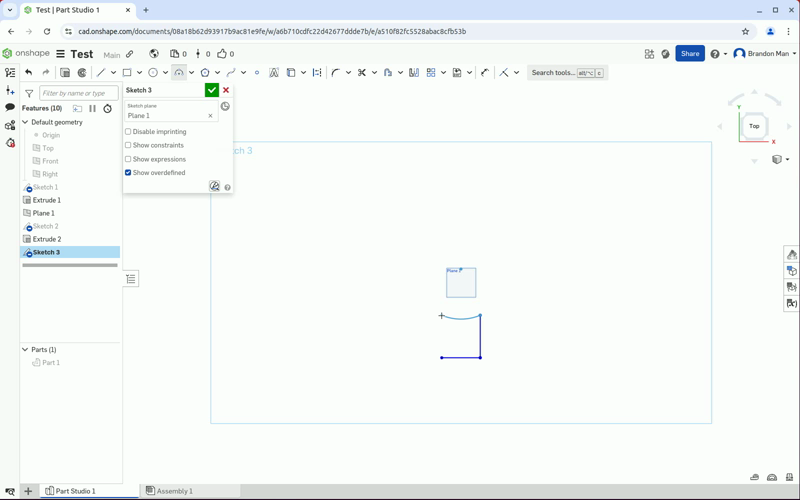
click(441, 315)
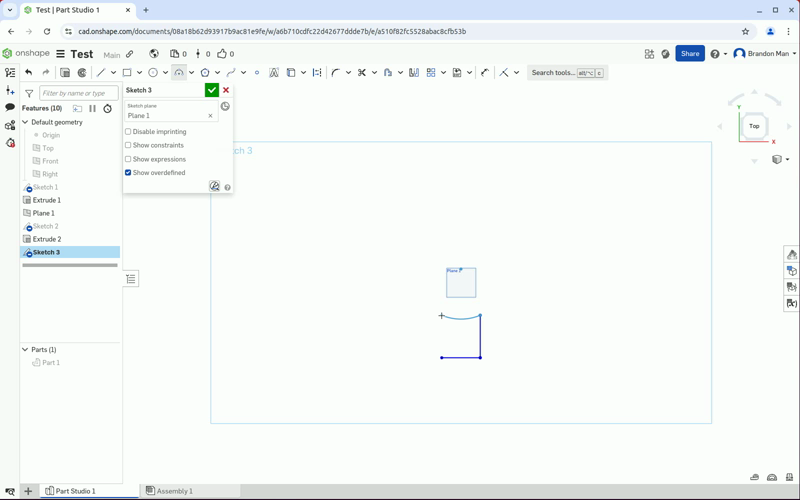
mouse_move(461, 320)
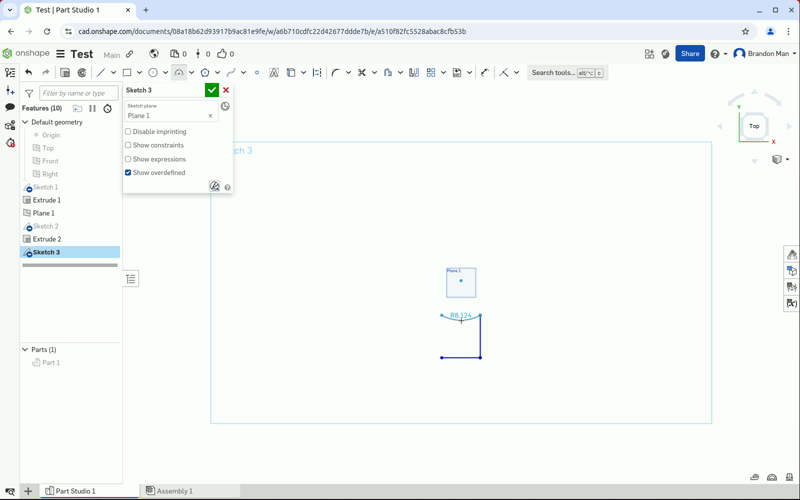
click(461, 320)
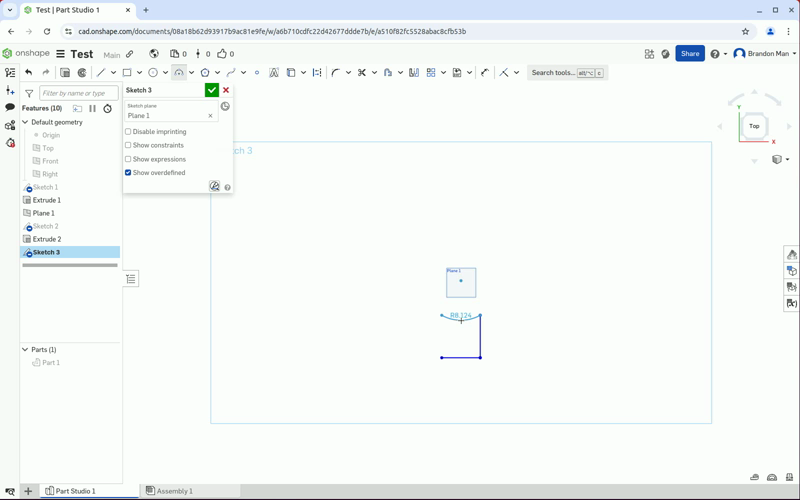
key_up(shift)
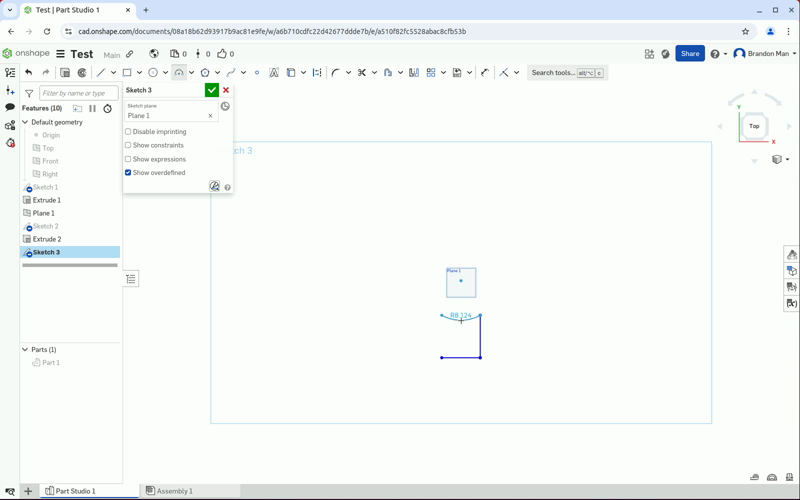
key(esc)
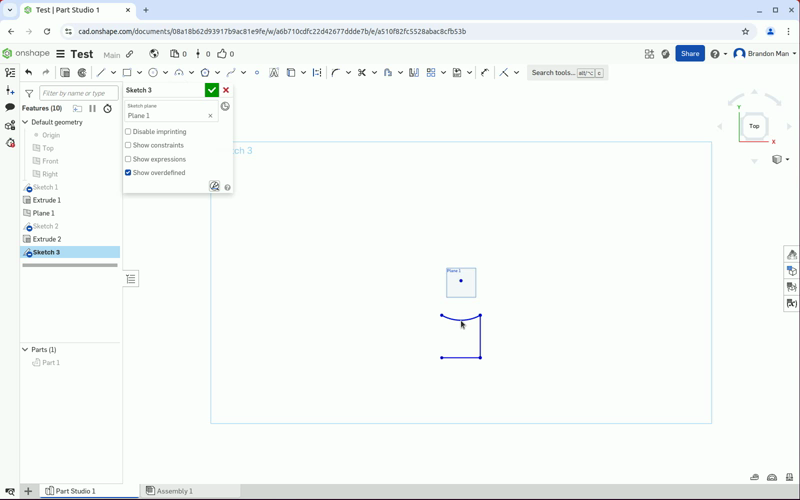
key(l)
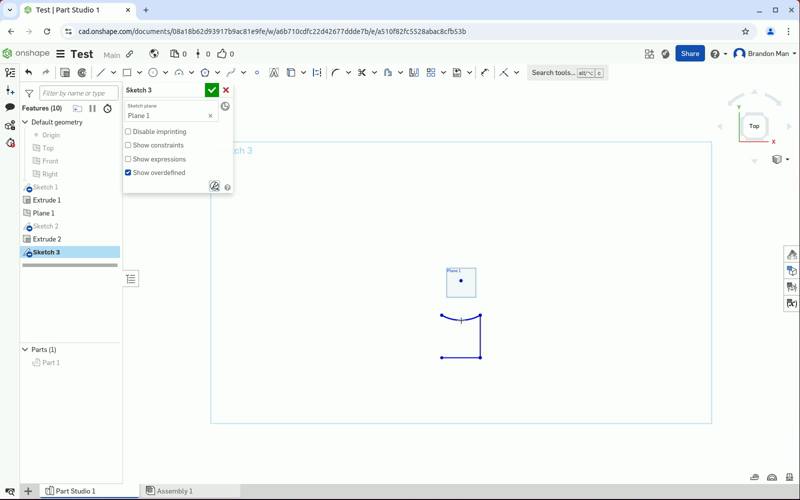
mouse_move(441, 315)
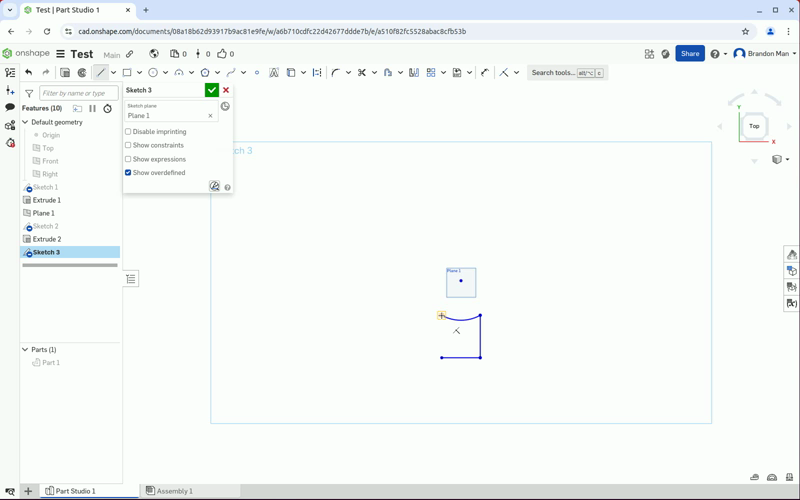
click(441, 315)
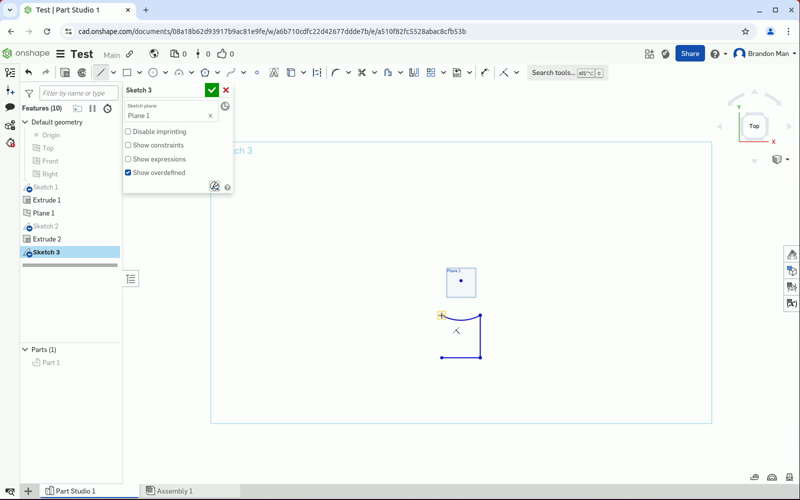
mouse_move(471, 315)
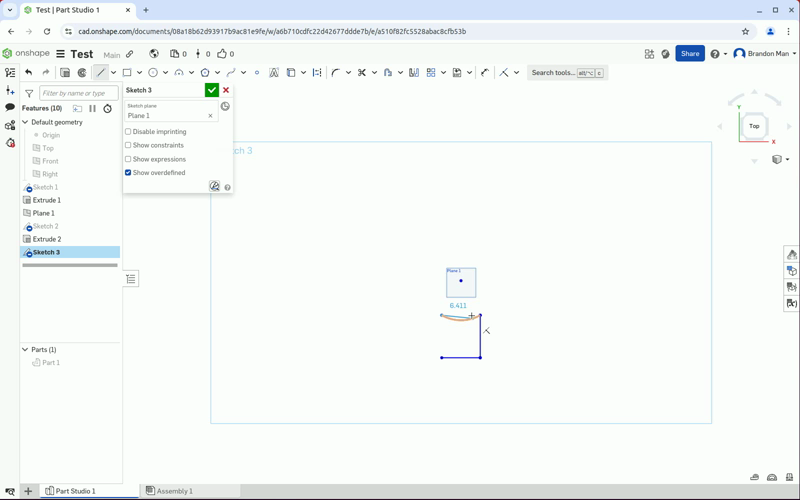
key_down(shift)
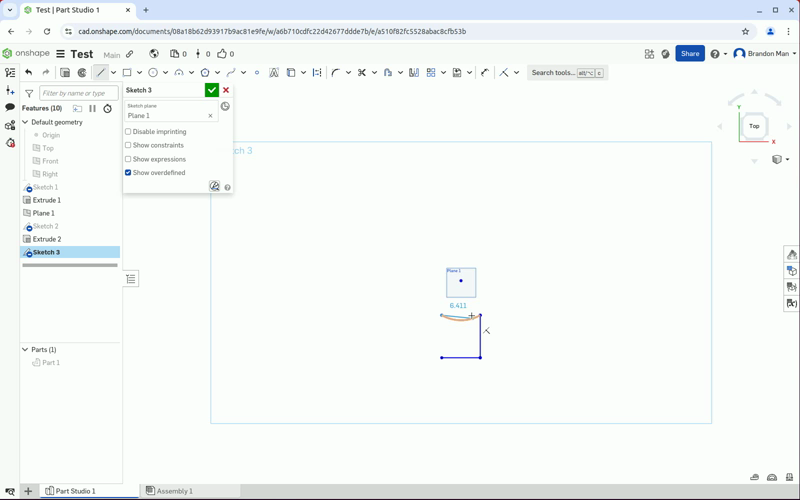
mouse_move(441, 357)
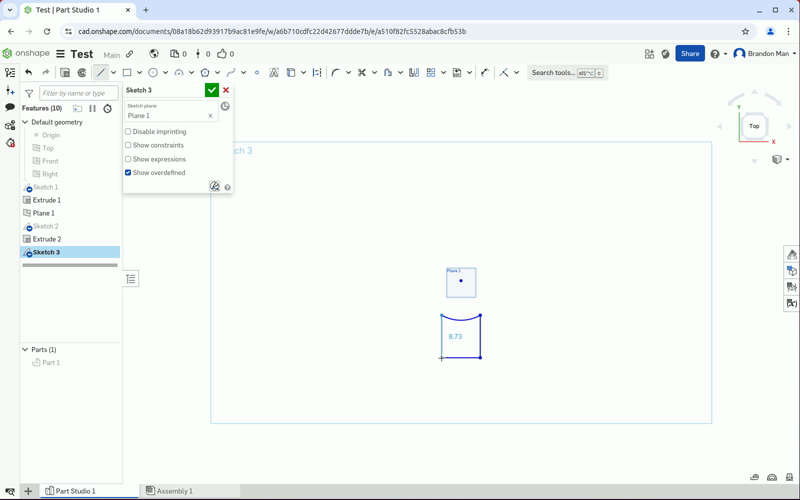
key_up(shift)
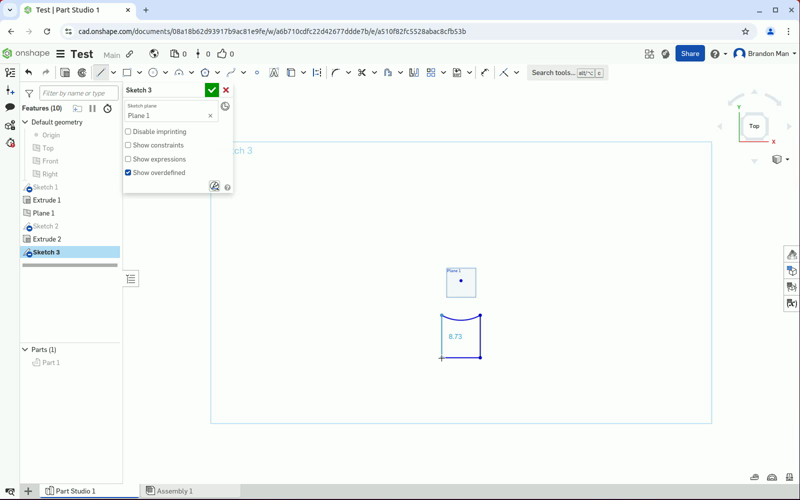
click(441, 357)
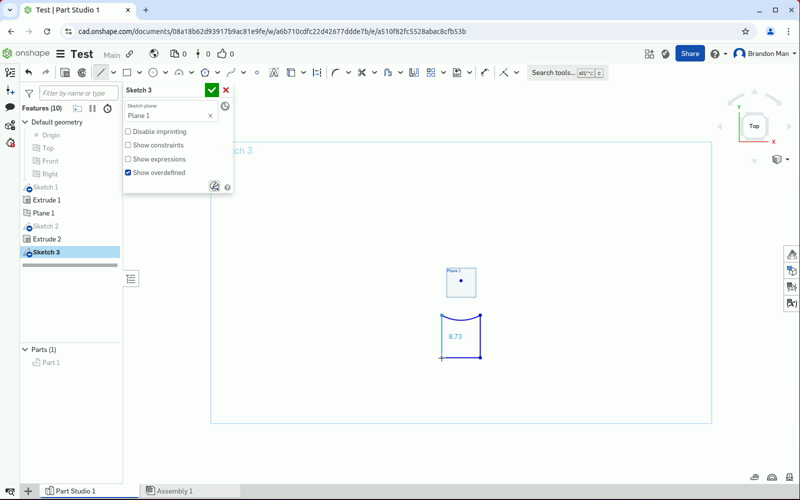
key(esc)
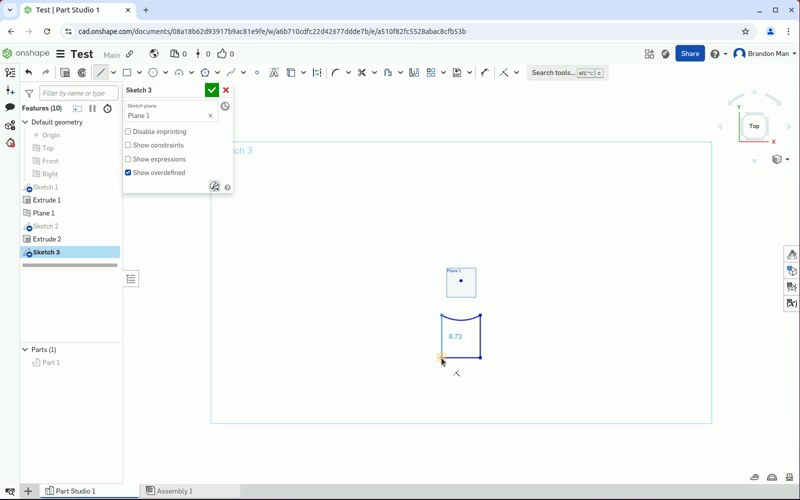
mouse_move(469, 330)
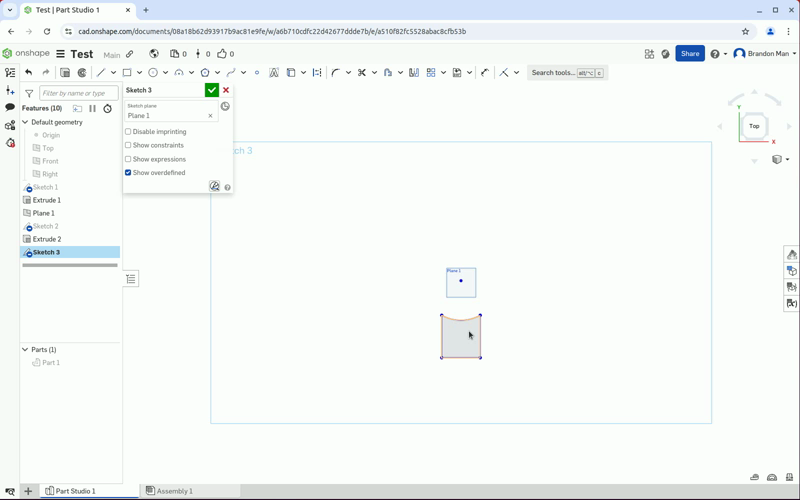
scroll(6)
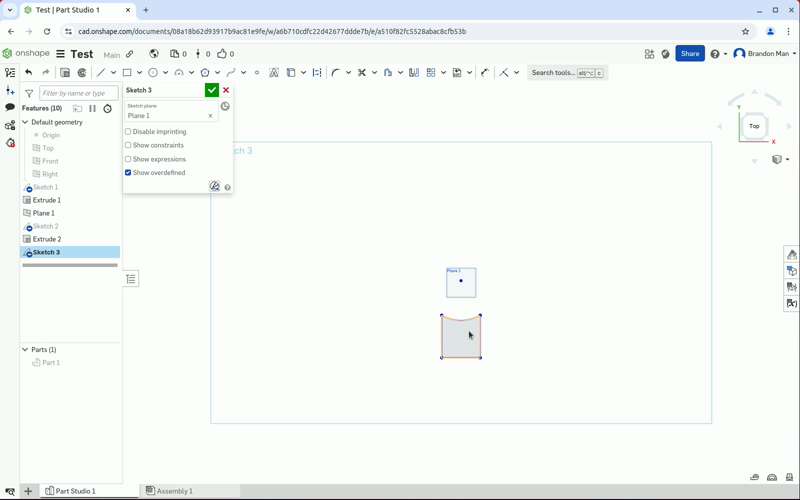
scroll(6)
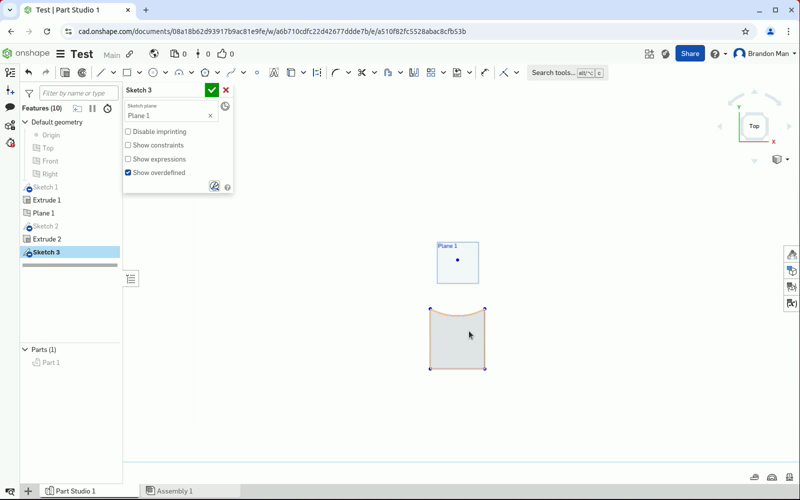
scroll(6)
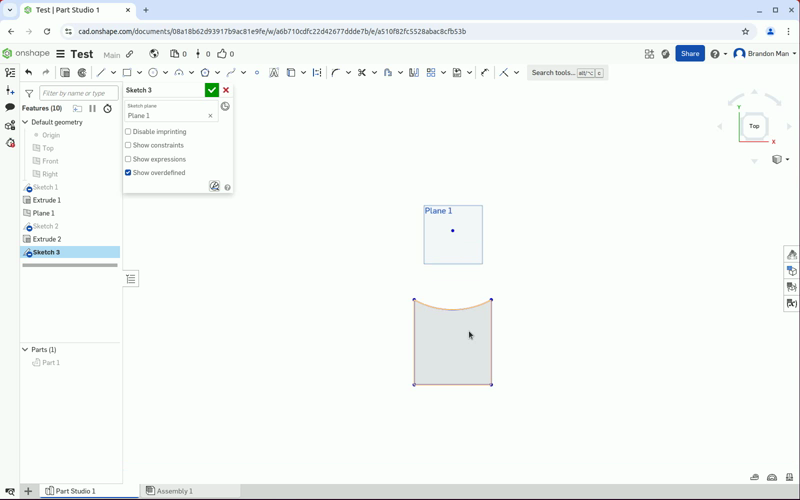
scroll(6)
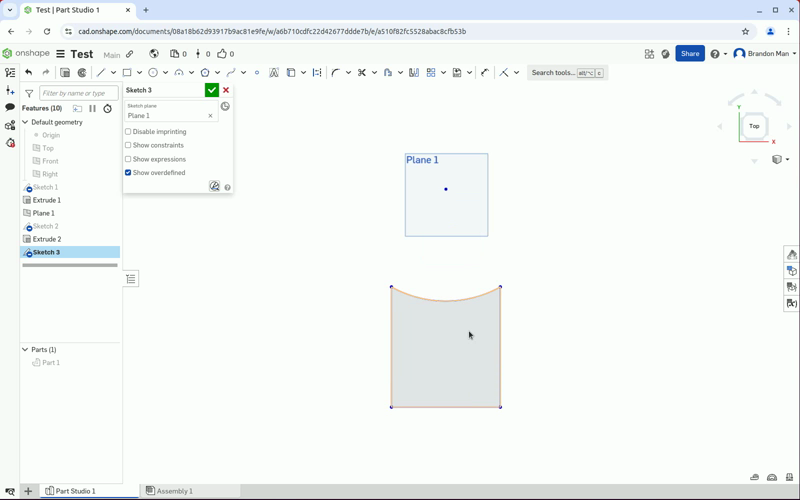
scroll(6)
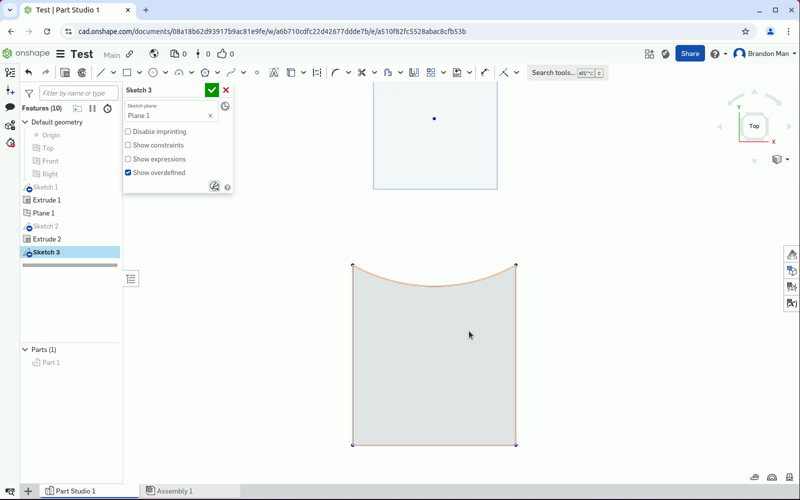
scroll(6)
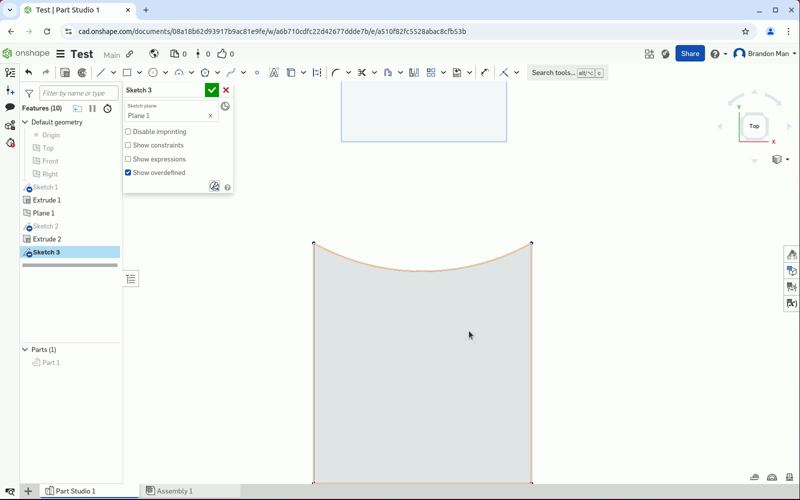
scroll(6)
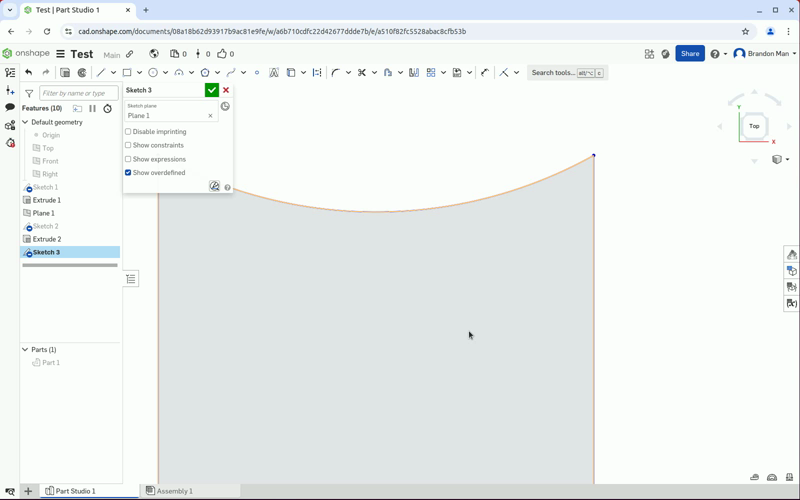
click(469, 330)
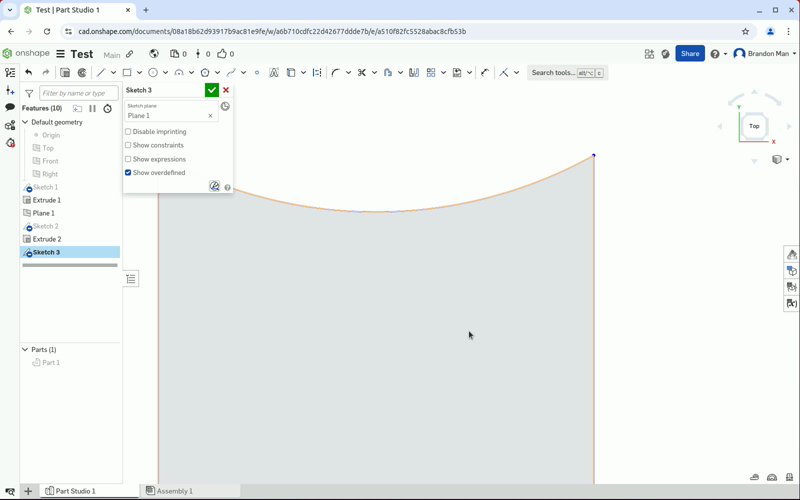
scroll(-6)
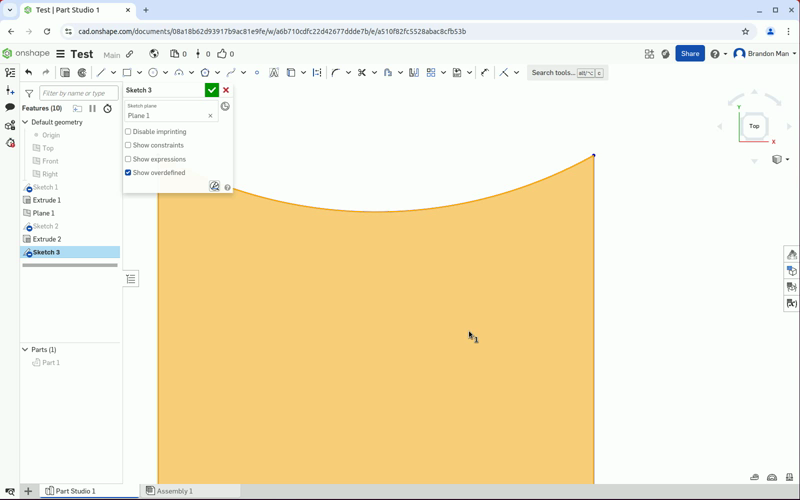
scroll(-6)
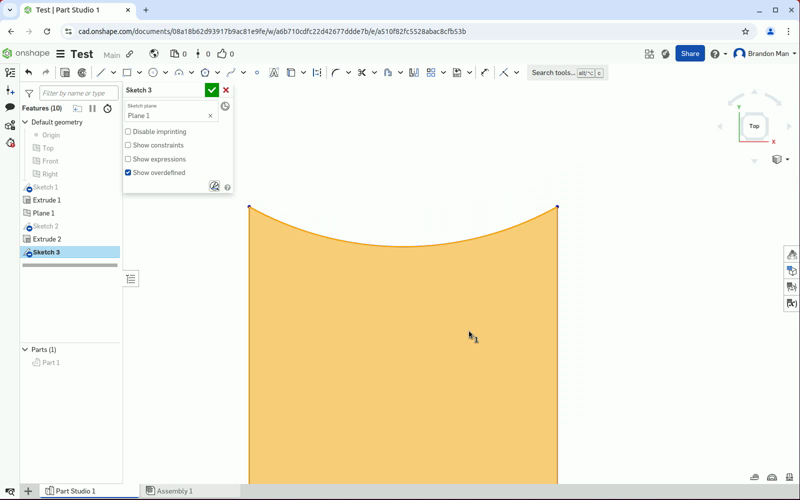
scroll(-6)
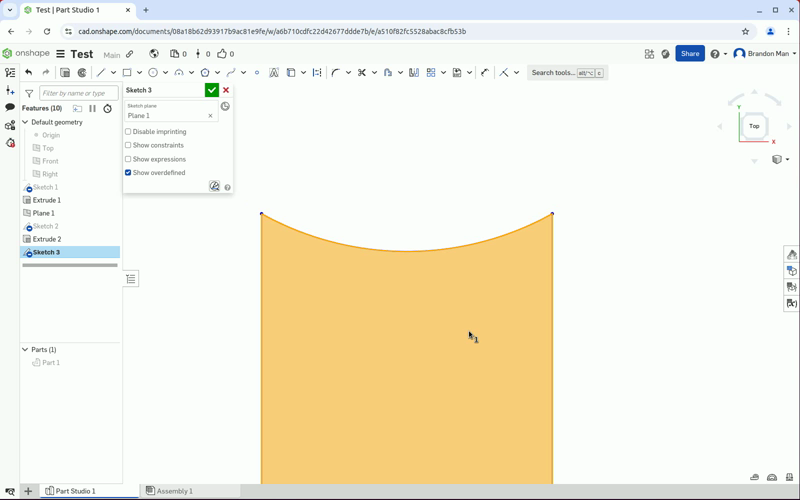
scroll(-6)
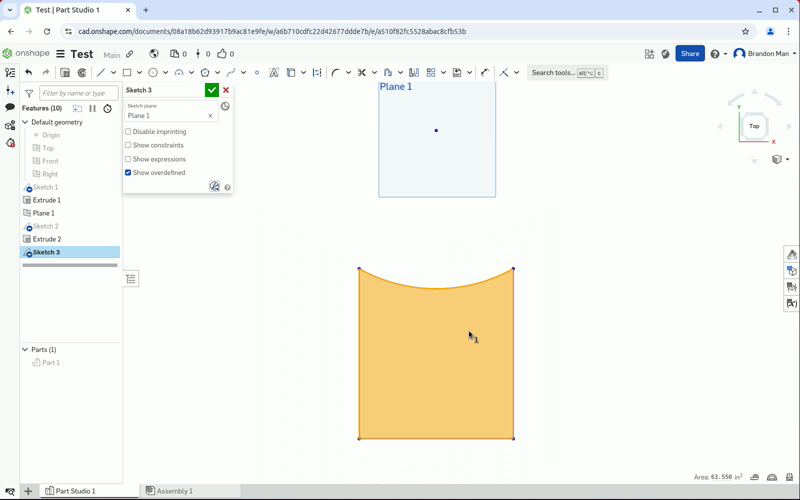
scroll(-6)
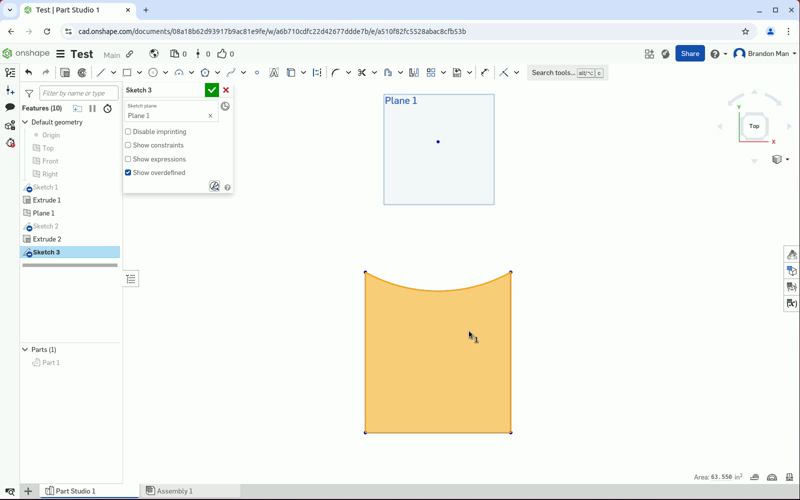
scroll(-6)
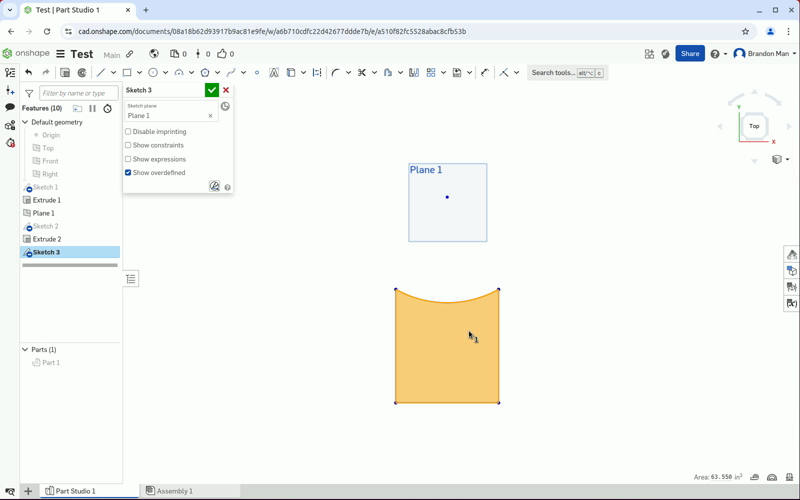
scroll(-6)
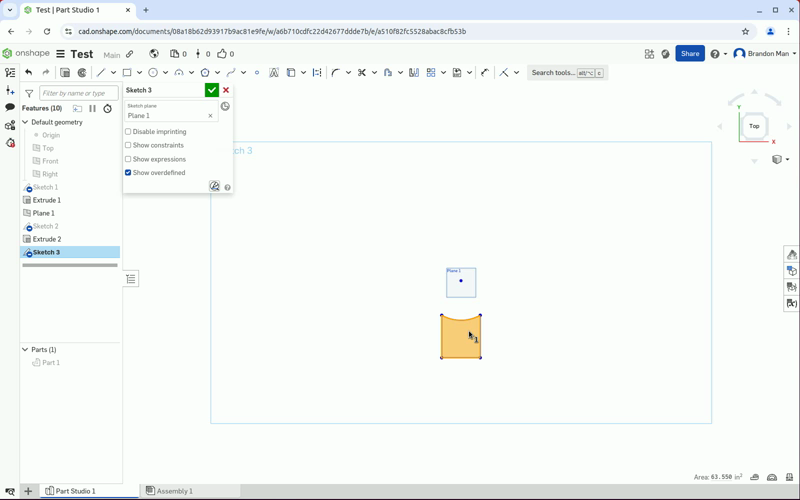
mouse_move(73, 352)
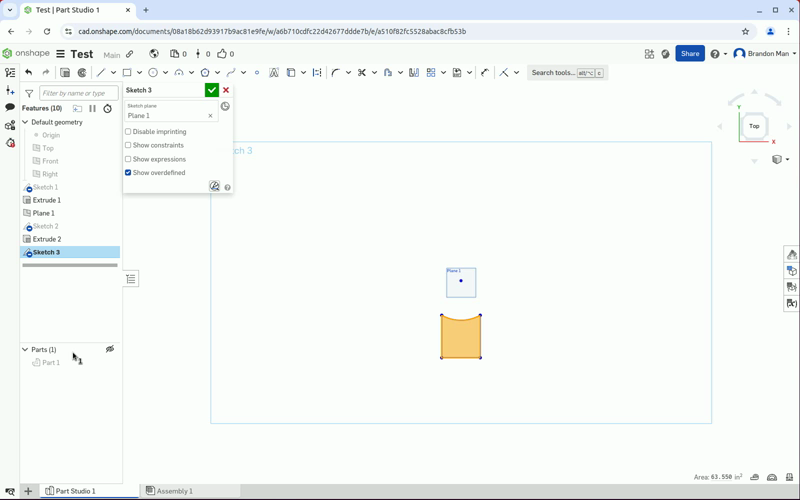
key(shift+y)
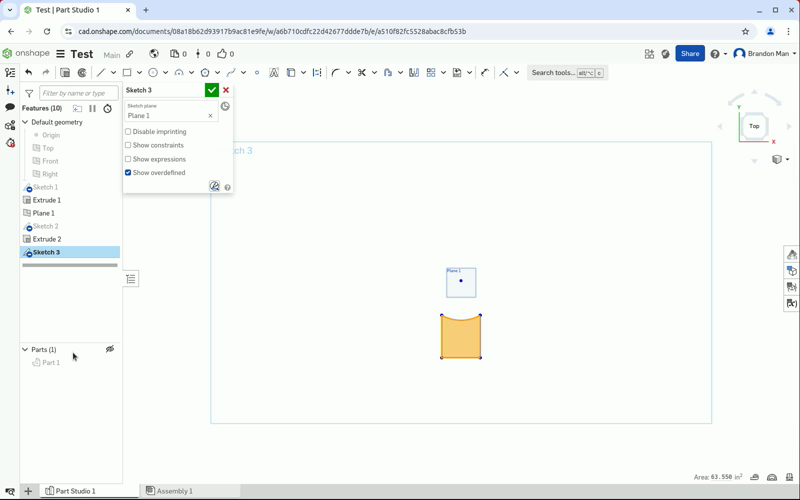
key(shift+e)
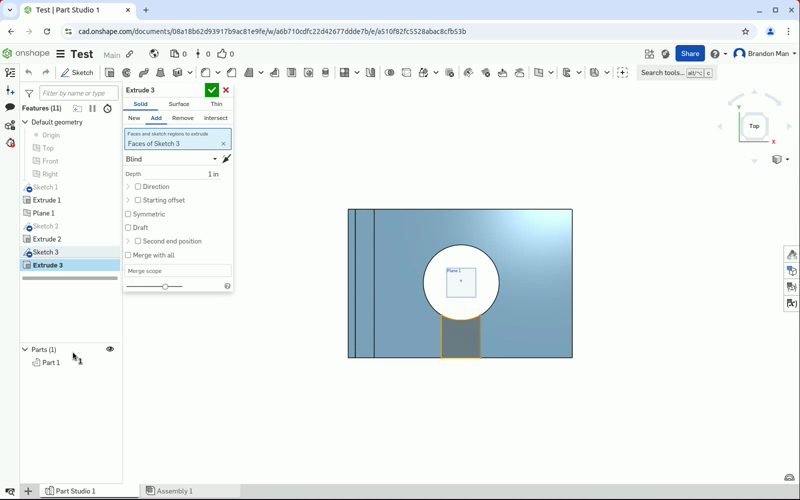
mouse_move(143, 106)
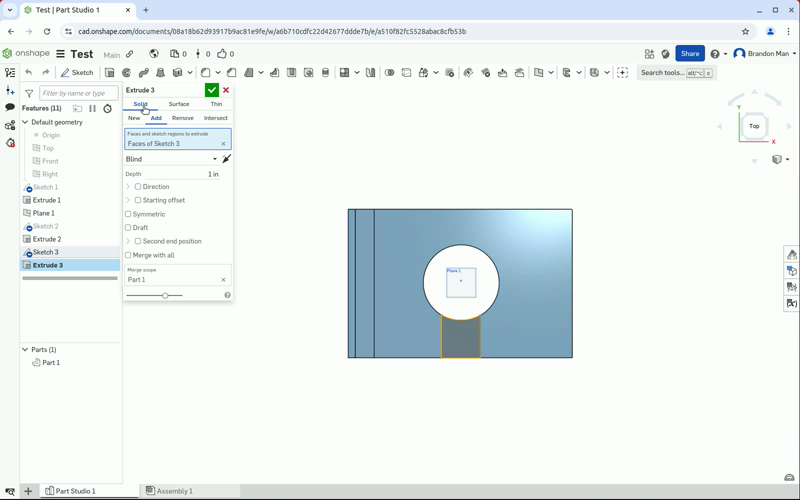
click(143, 106)
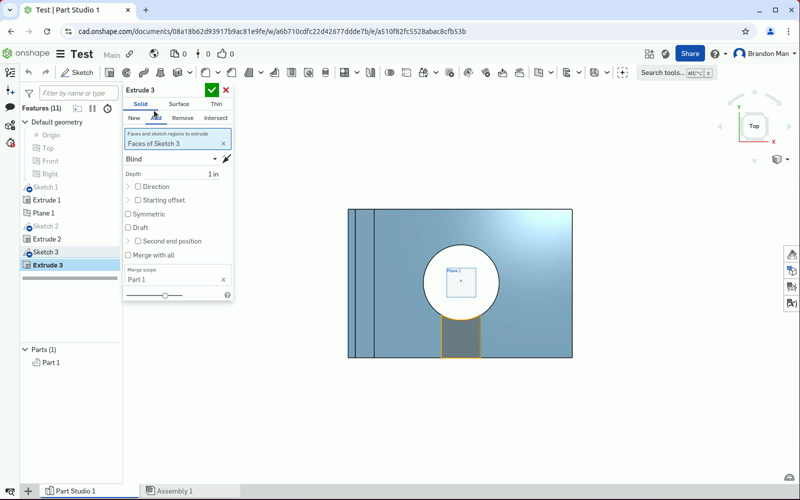
mouse_move(186, 120)
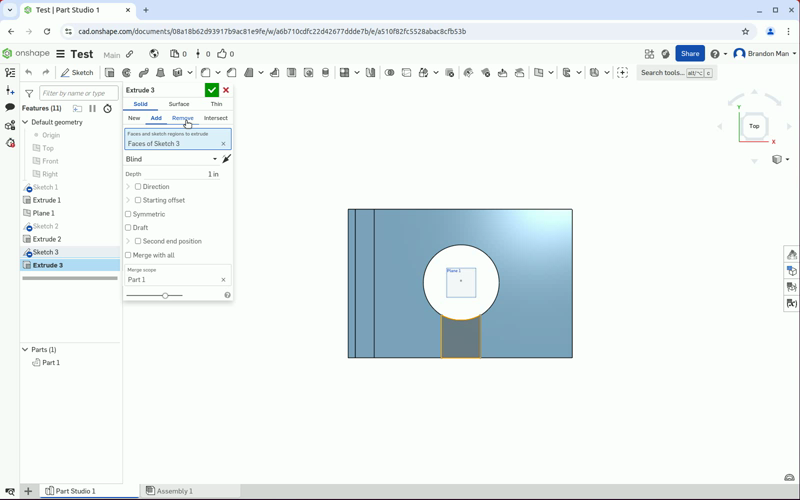
click(186, 120)
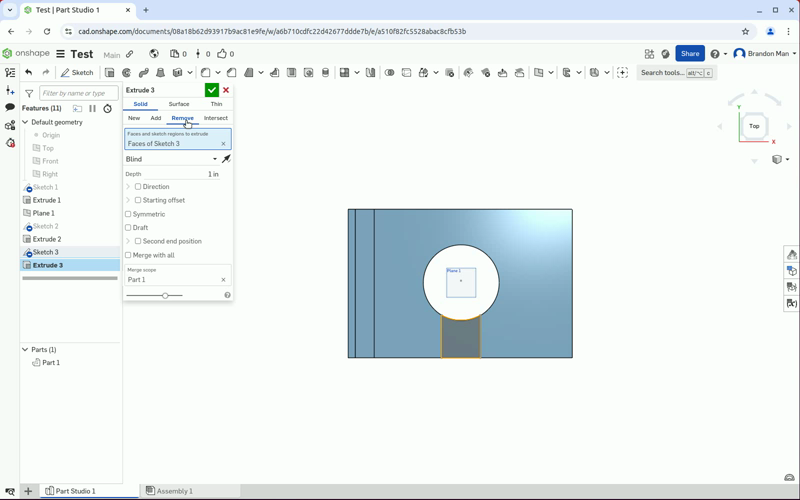
key(tab, 4)
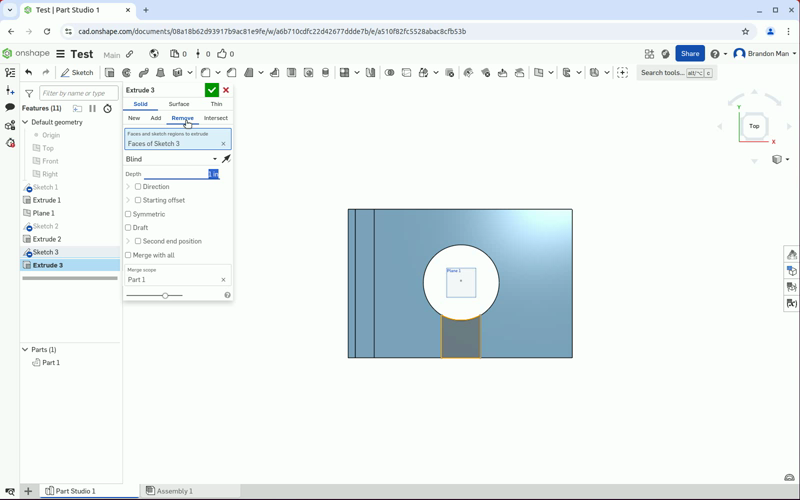
text(1.444)
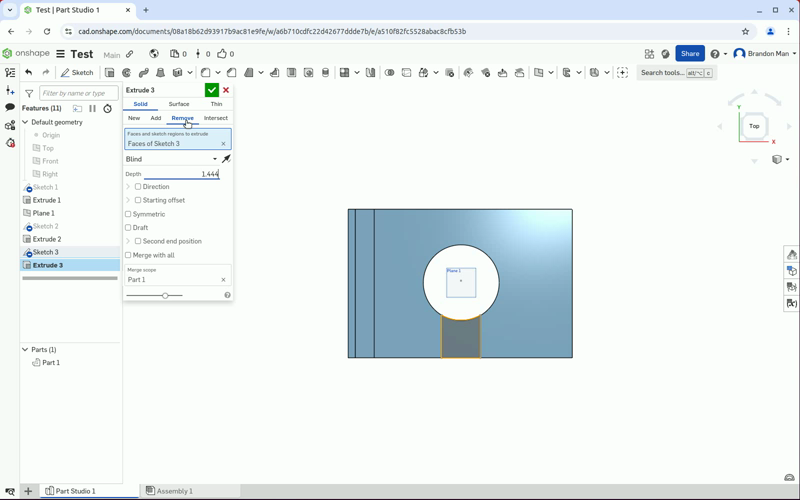
key(tab, 6)
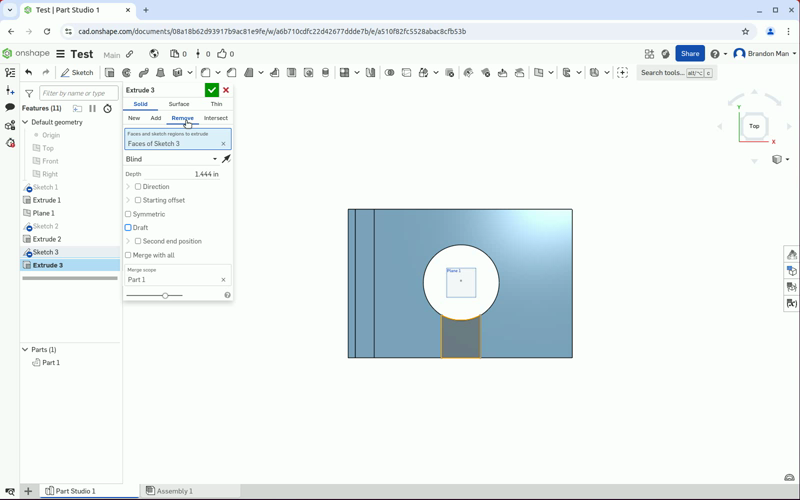
key(space)
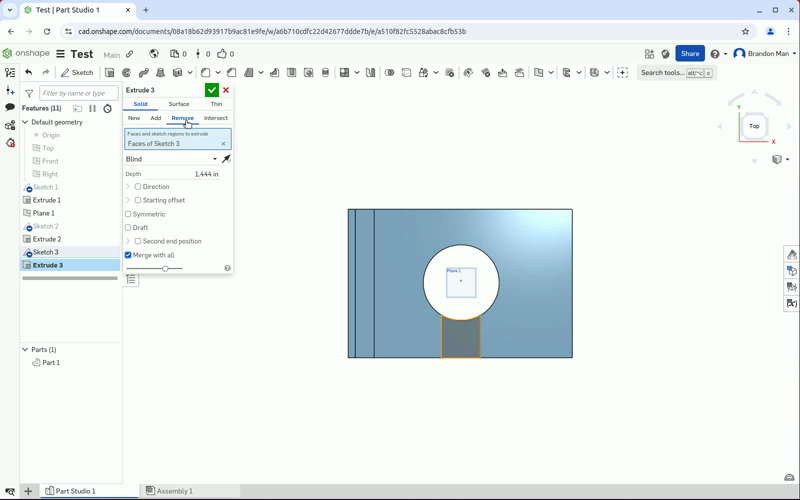
key(enter)
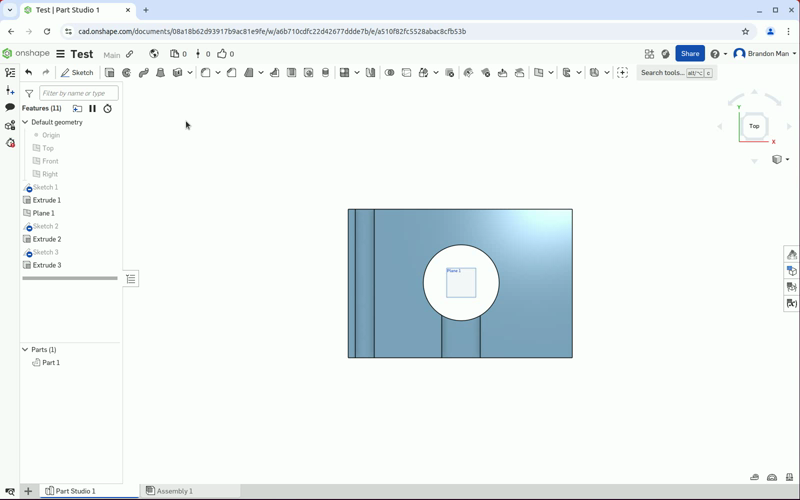
key(shift+h)
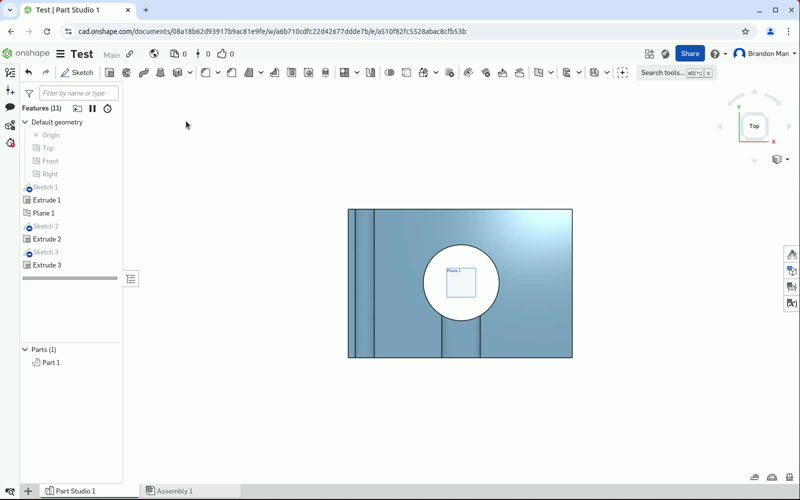
key(shift+h)
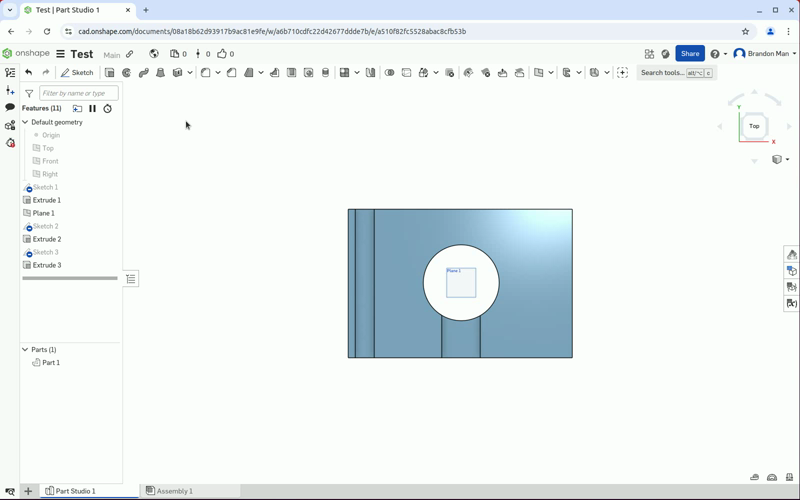
mouse_move(73, 189)
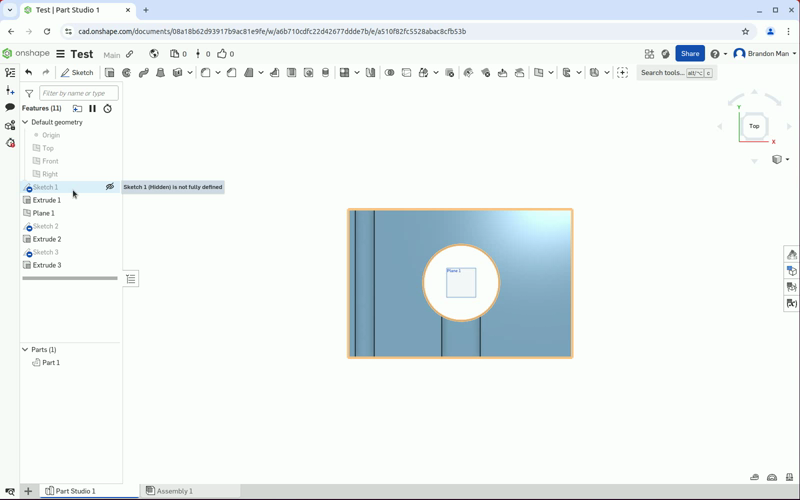
click(73, 189)
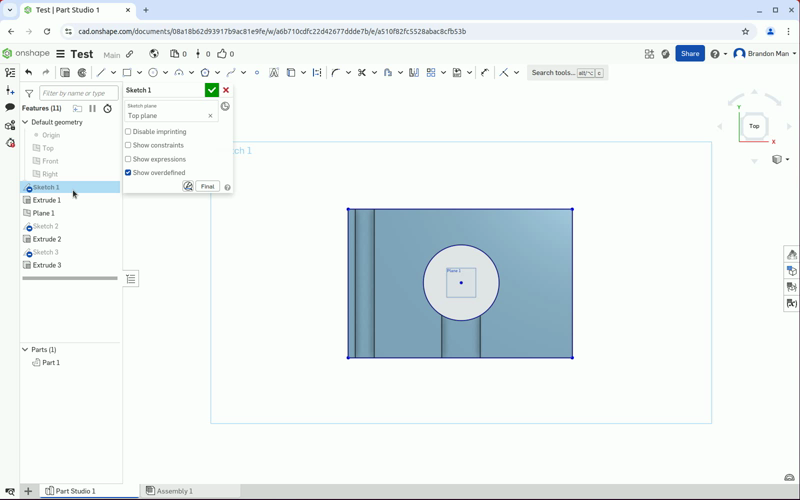
mouse_move(229, 92)
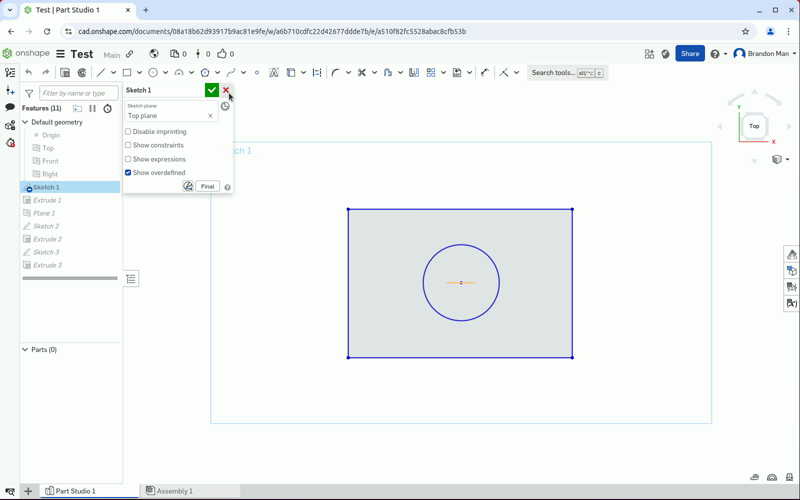
click(229, 92)
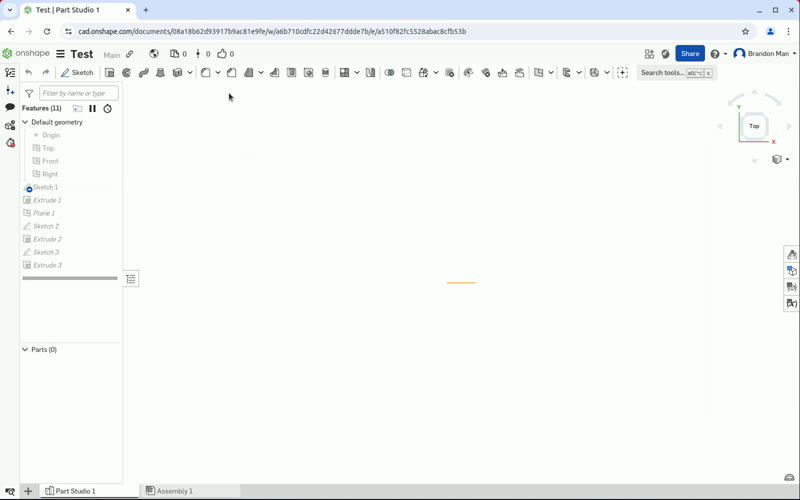
key(shift+s)
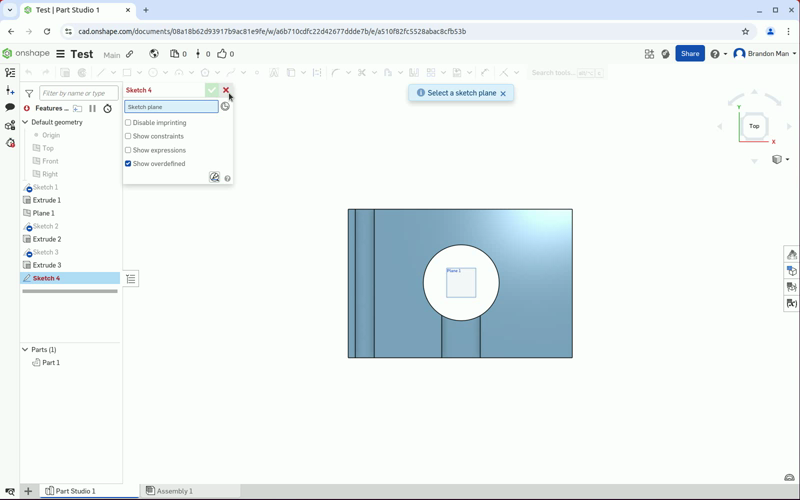
mouse_move(73, 215)
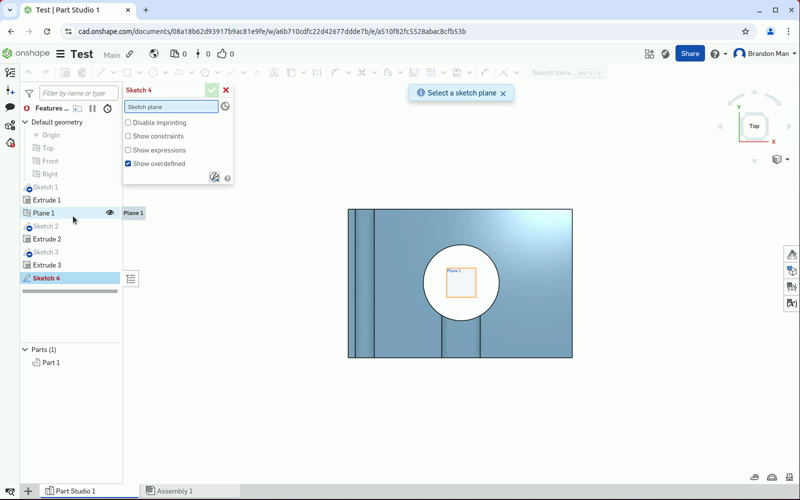
click(73, 215)
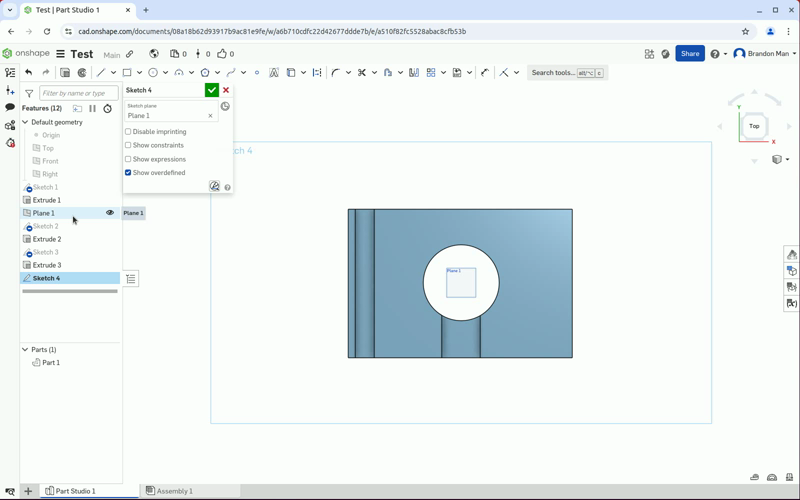
mouse_move(73, 352)
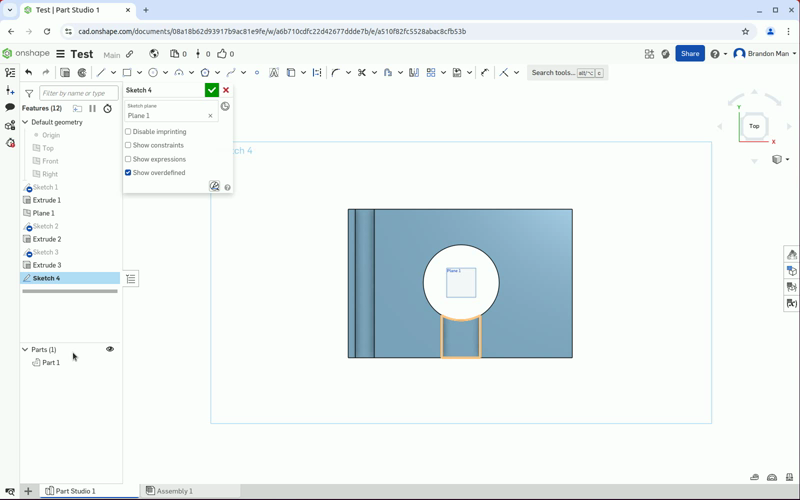
key(y)
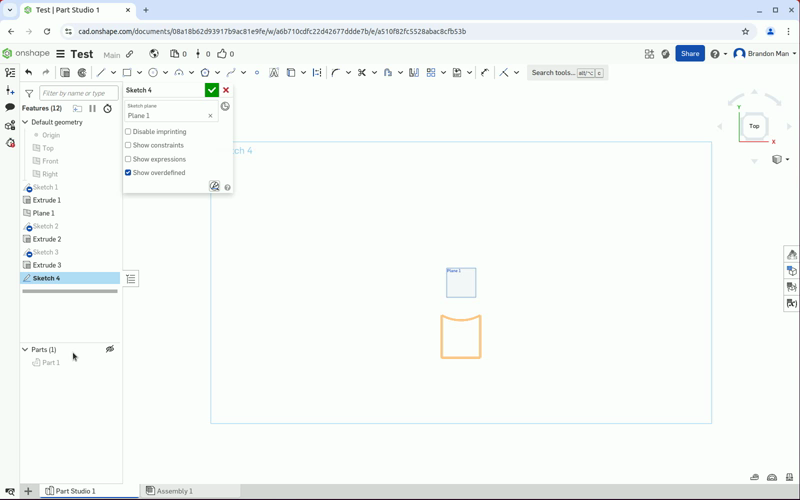
key(a)
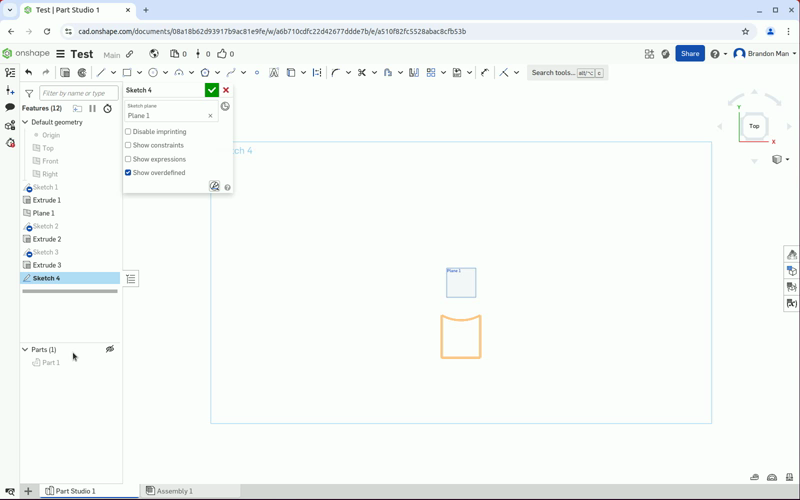
key_down(shift)
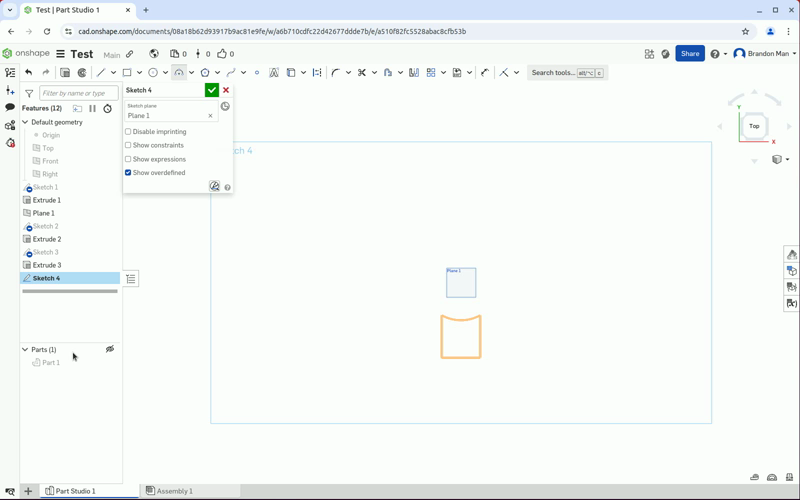
mouse_move(441, 250)
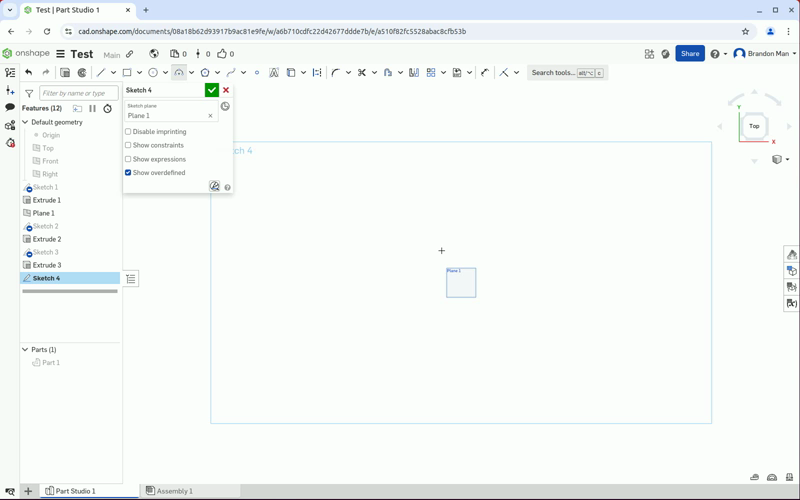
click(441, 250)
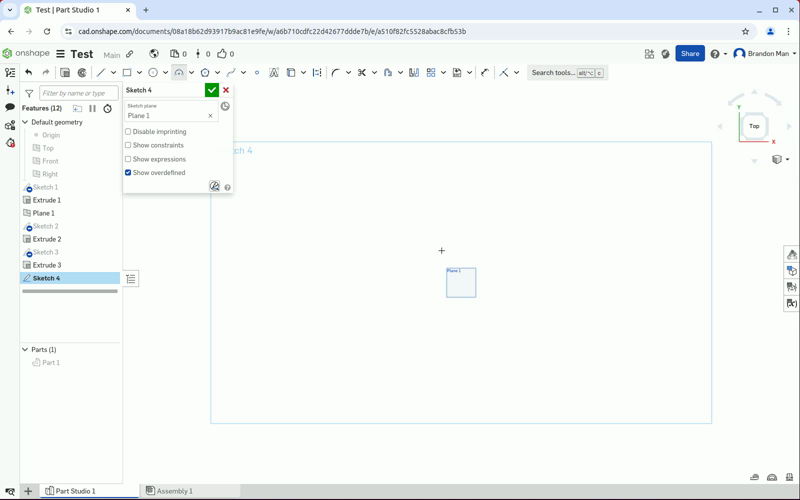
key_up(shift)
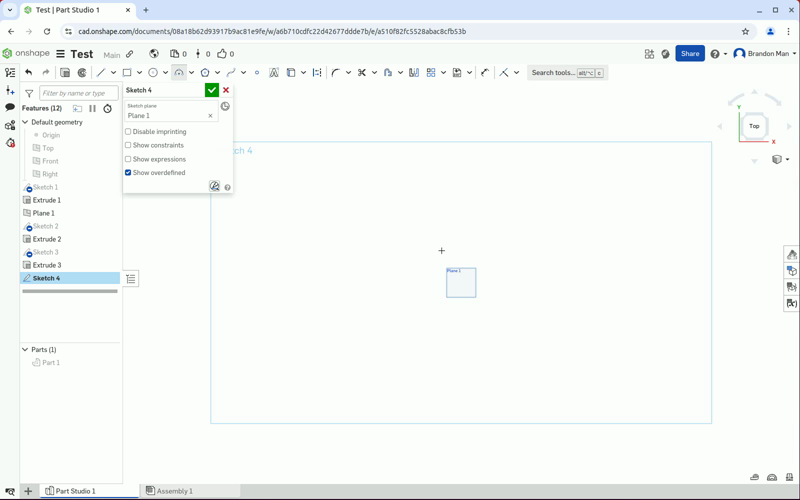
key_down(shift)
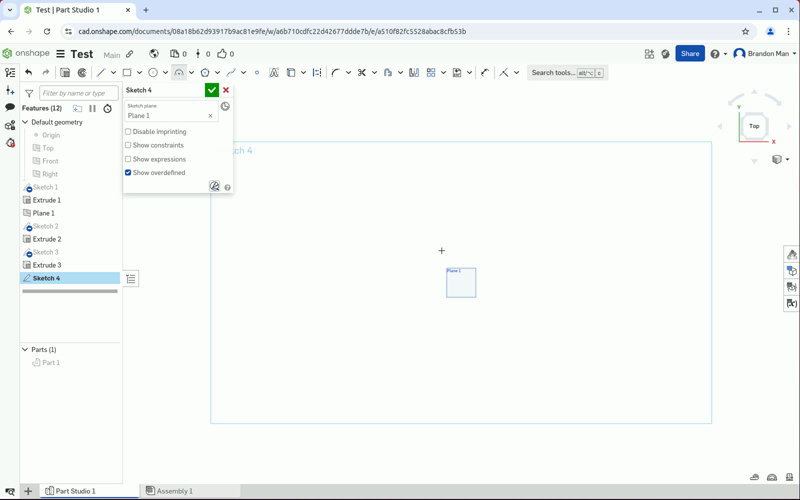
mouse_move(480, 250)
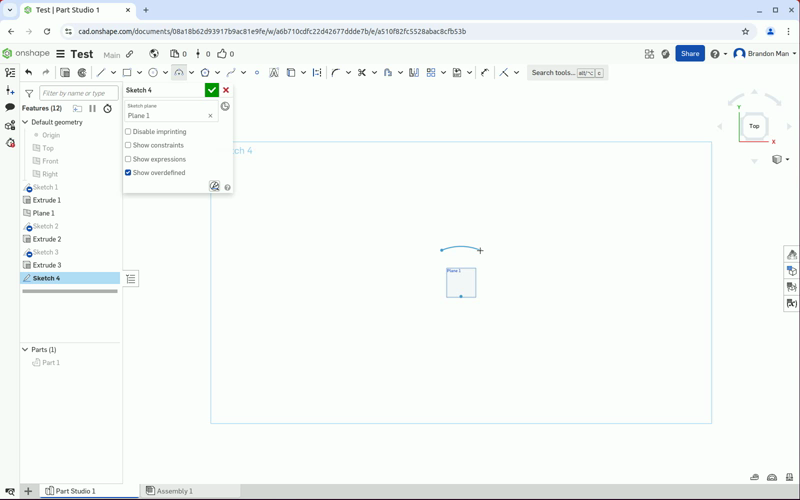
click(480, 250)
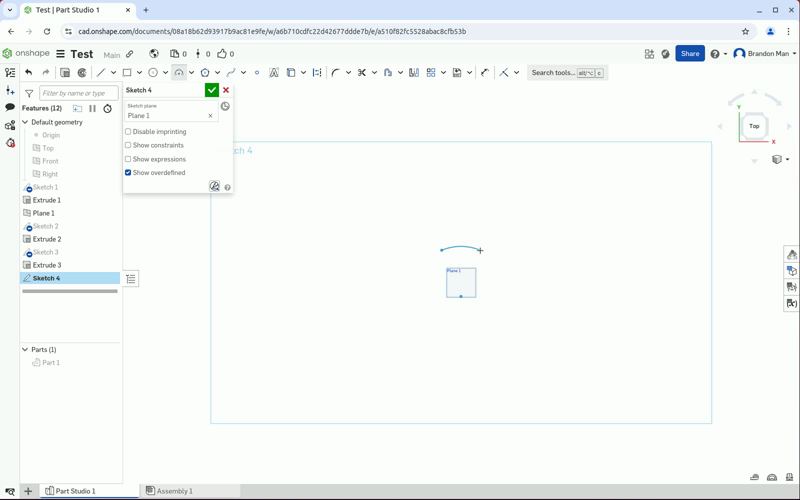
mouse_move(461, 244)
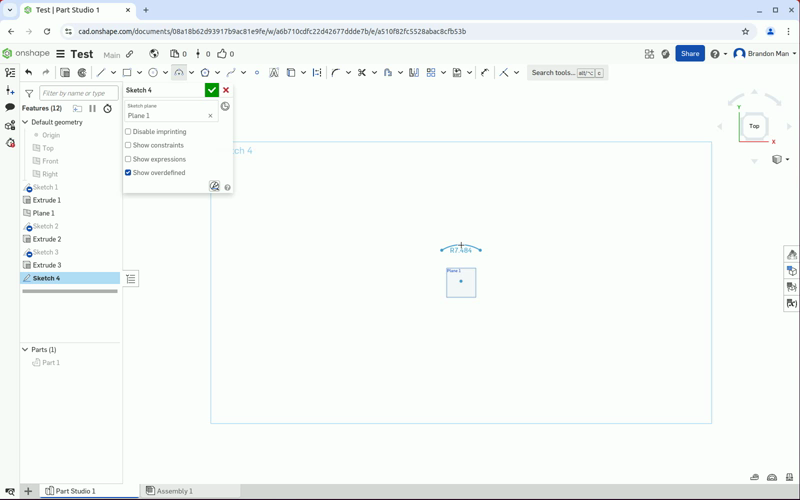
click(461, 244)
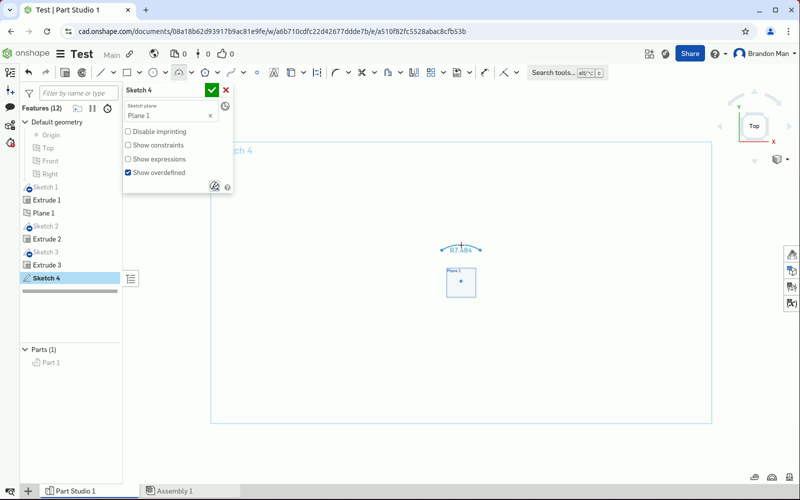
key_up(shift)
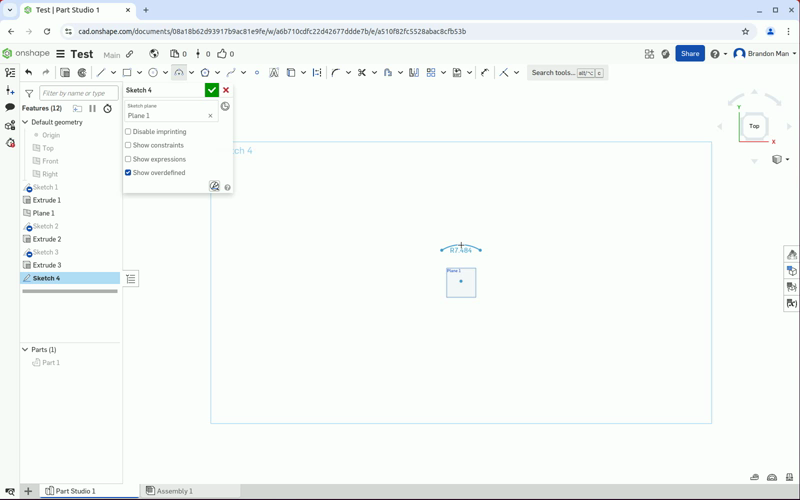
key(esc)
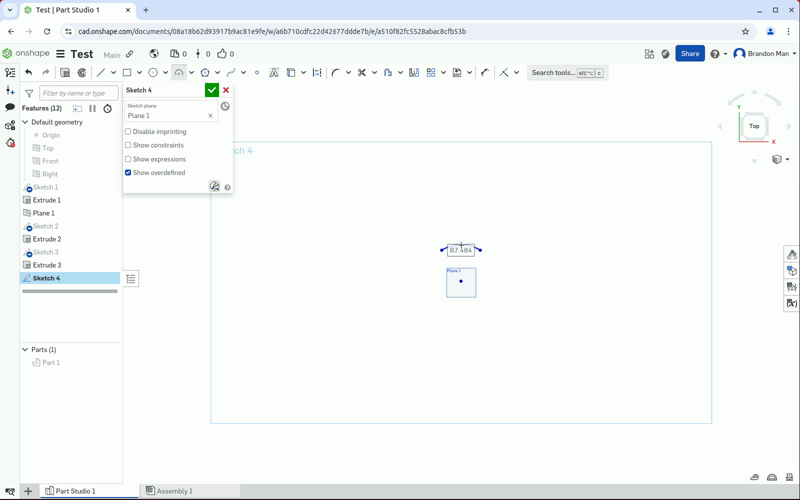
key(l)
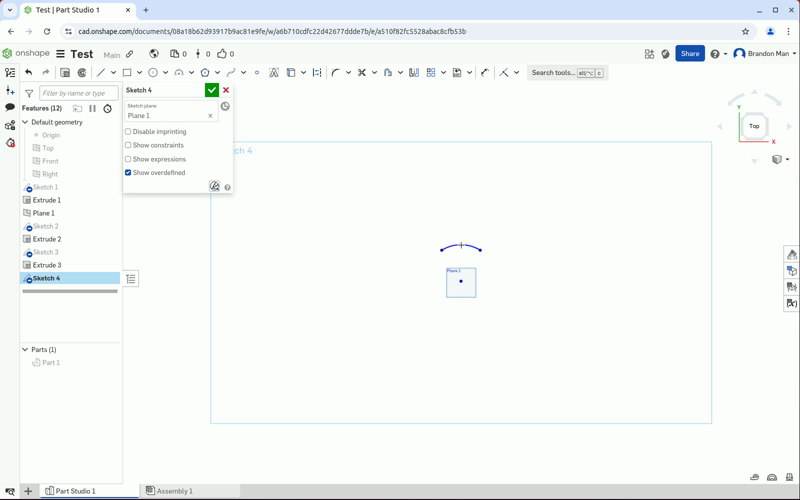
mouse_move(480, 250)
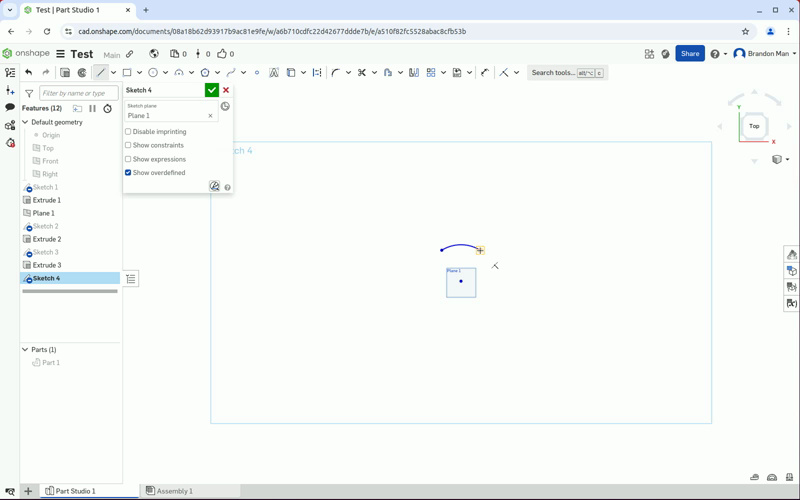
click(480, 250)
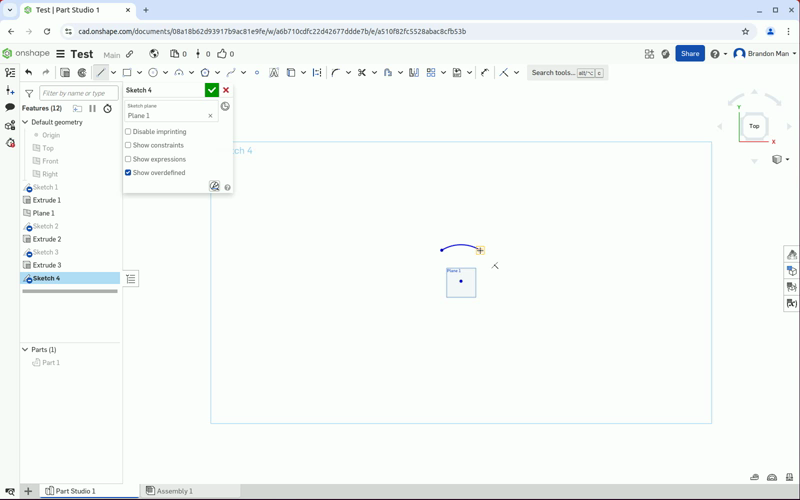
key_down(shift)
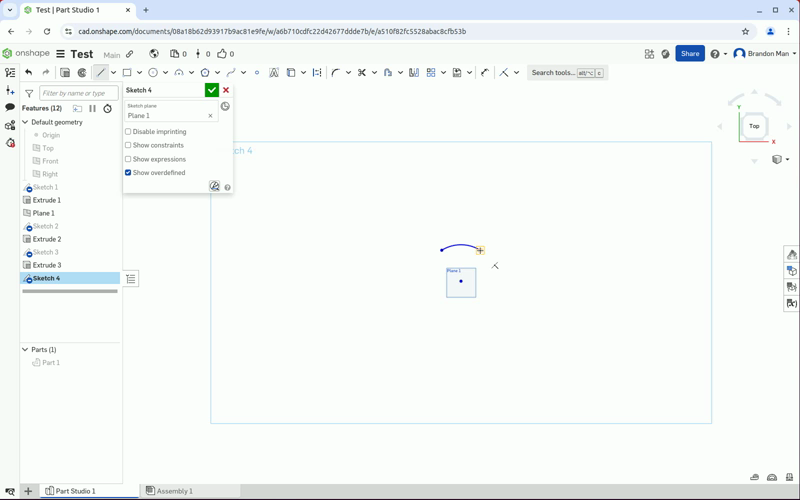
mouse_move(510, 250)
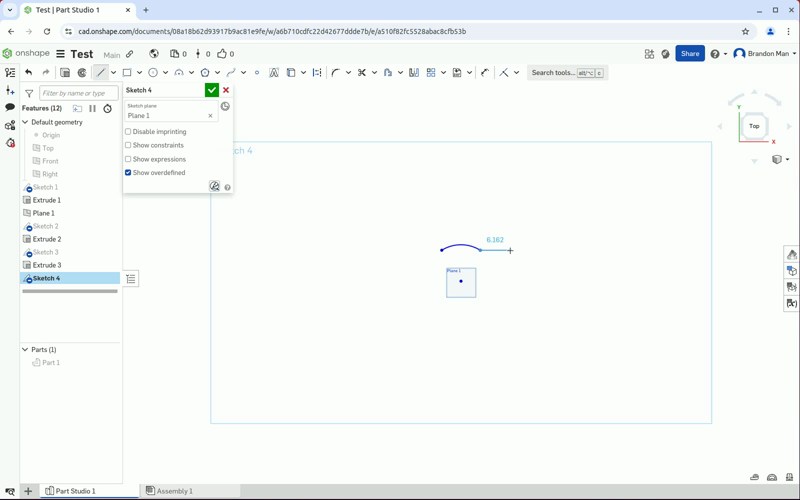
mouse_move(480, 207)
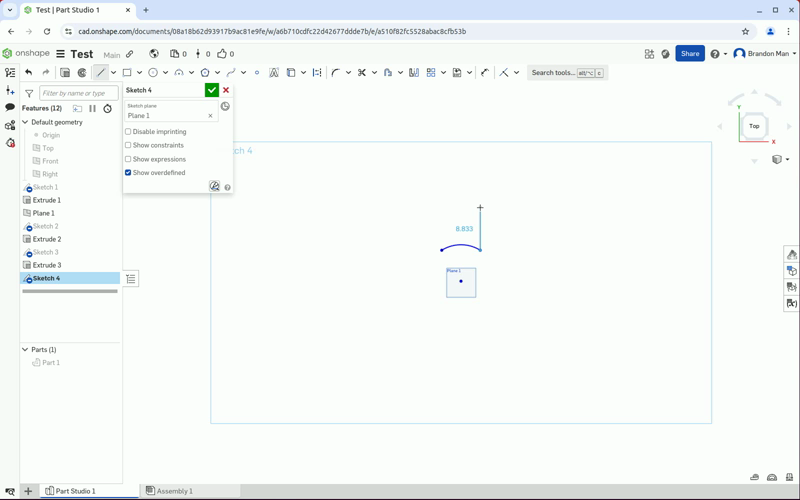
click(480, 207)
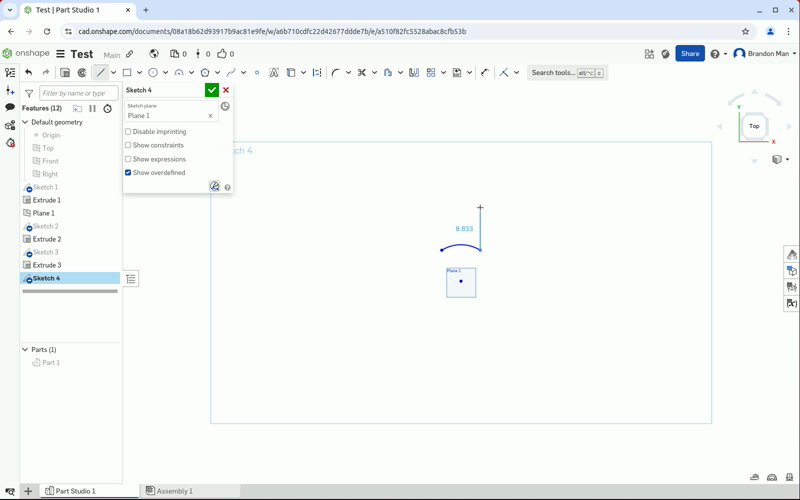
key_up(shift)
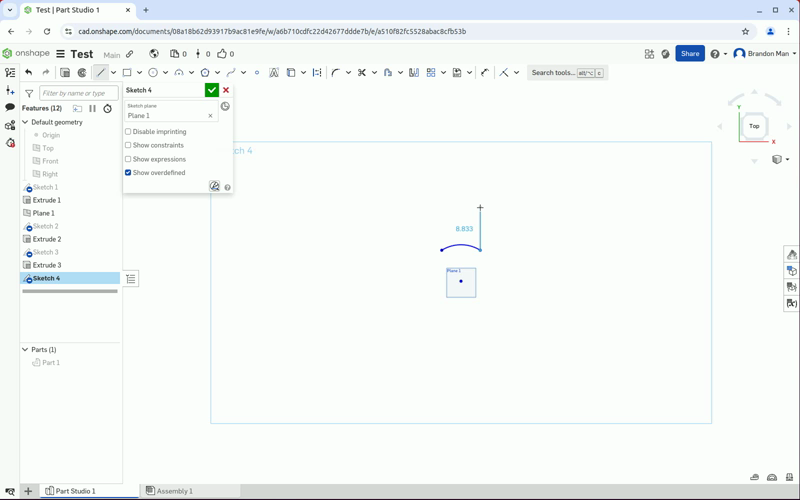
key_down(shift)
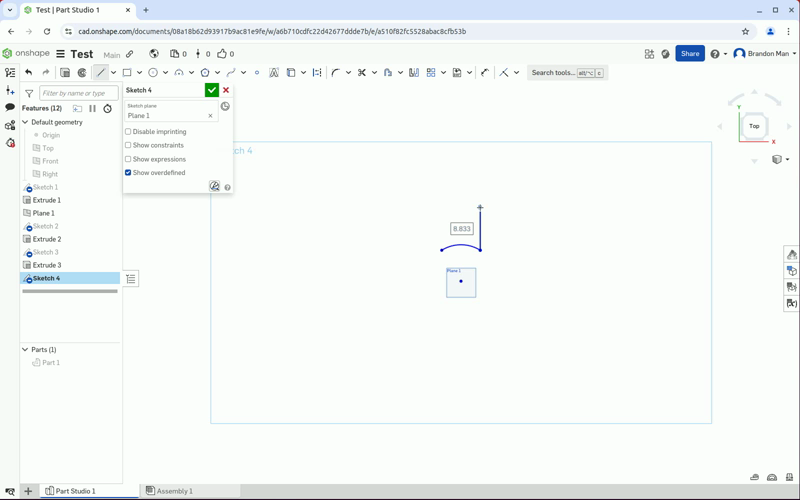
mouse_move(510, 207)
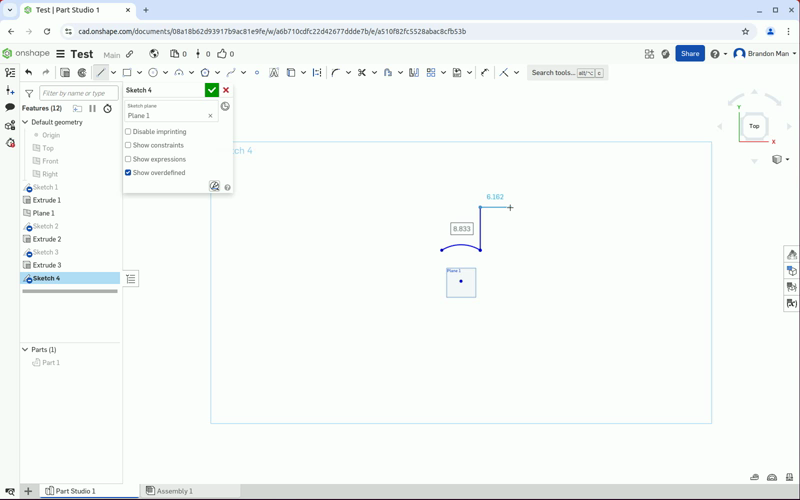
mouse_move(441, 207)
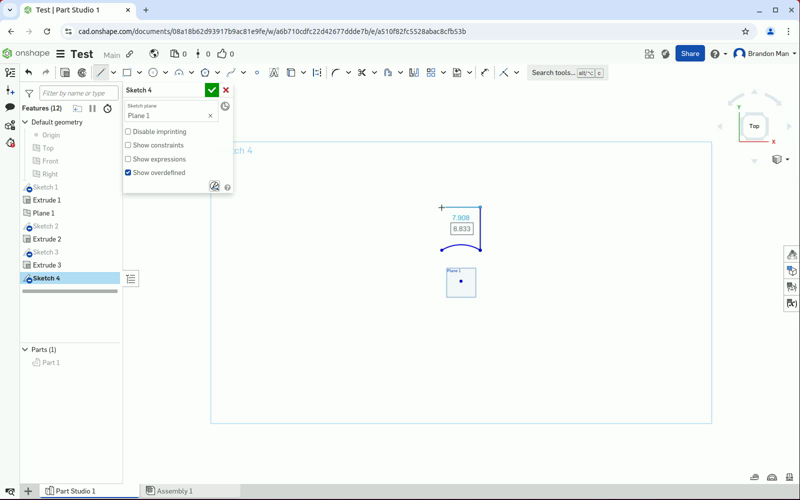
click(441, 207)
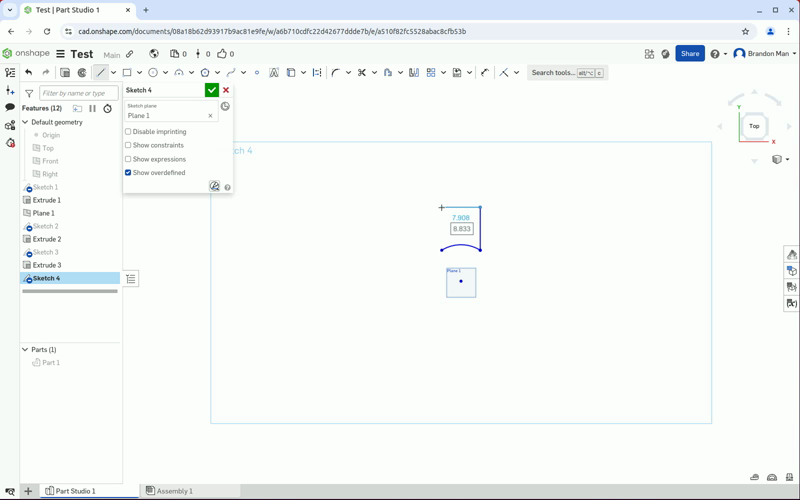
key_up(shift)
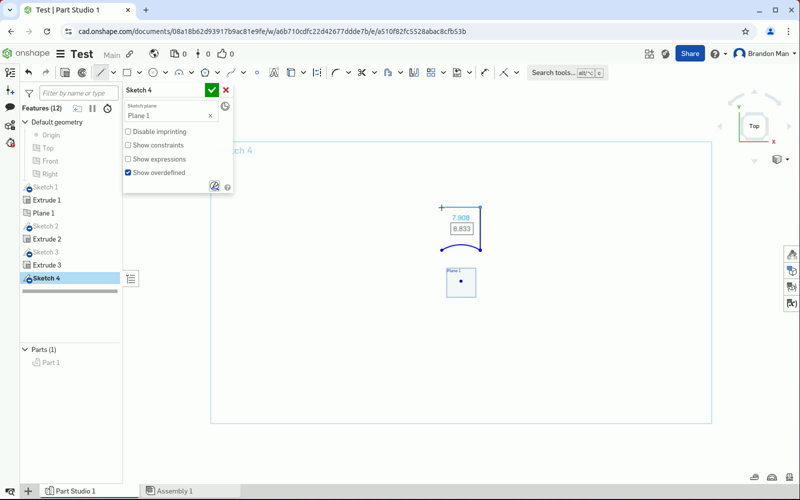
mouse_move(471, 207)
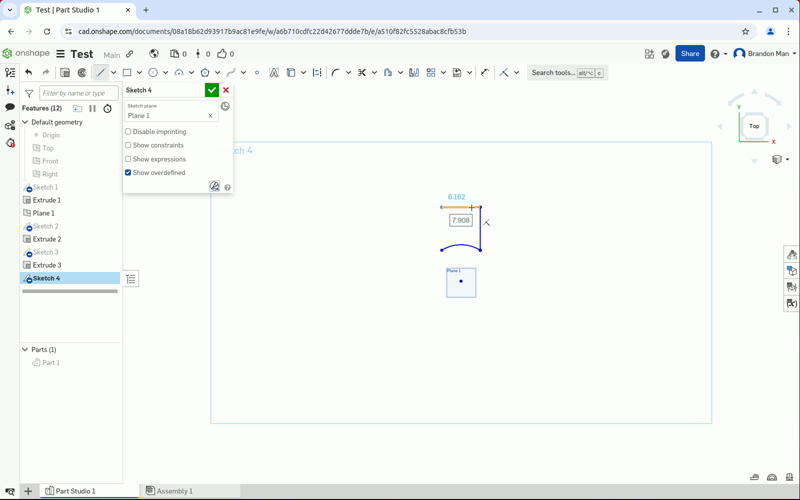
key_down(shift)
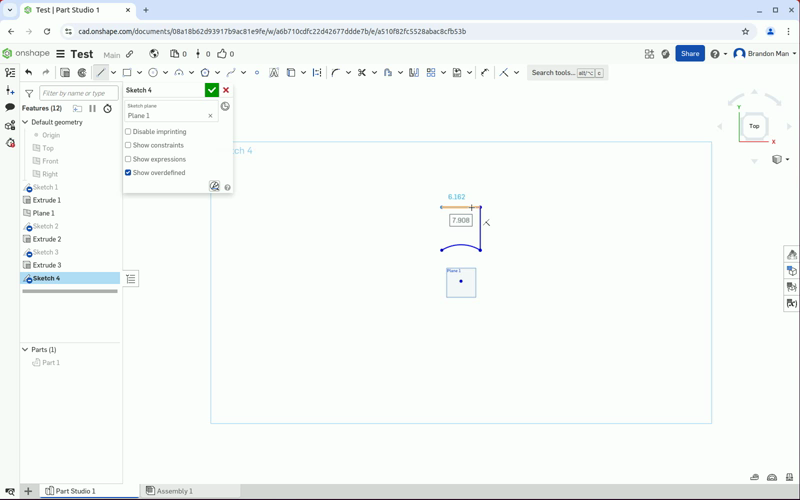
mouse_move(441, 250)
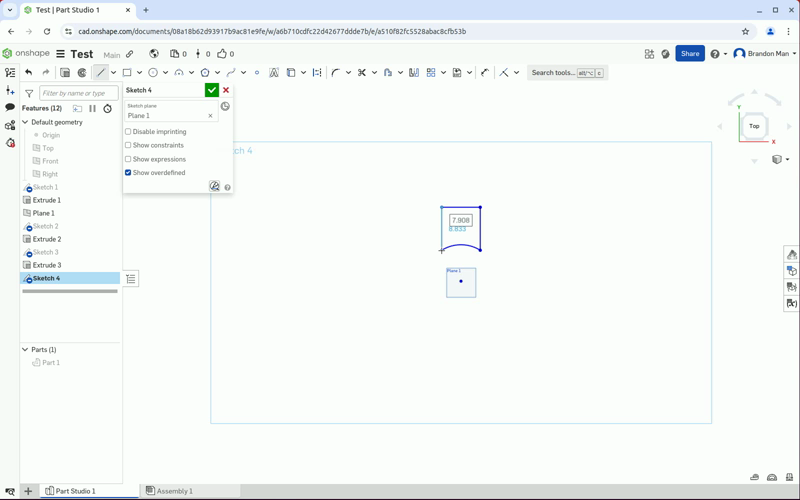
key_up(shift)
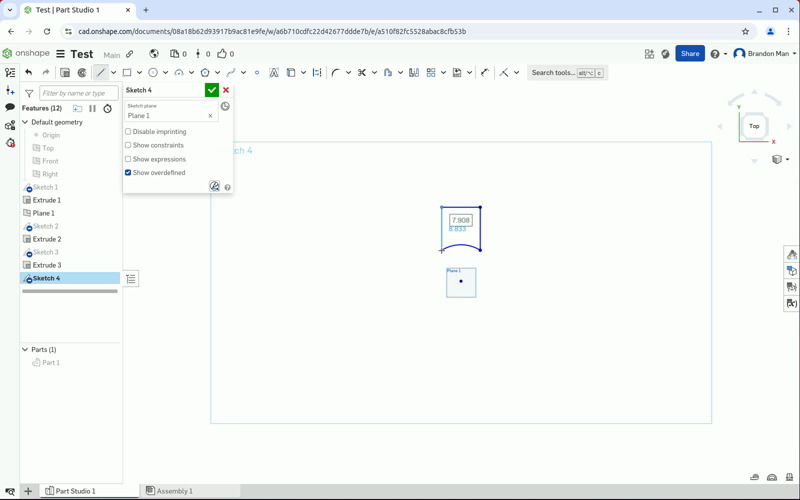
click(441, 250)
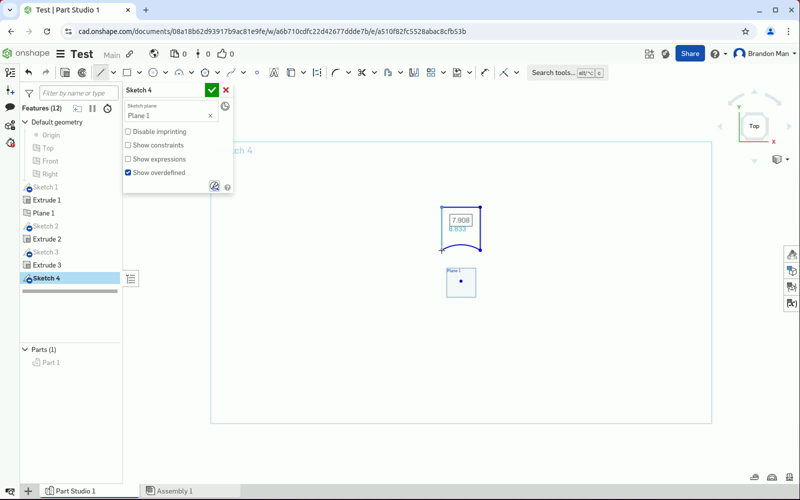
key(esc)
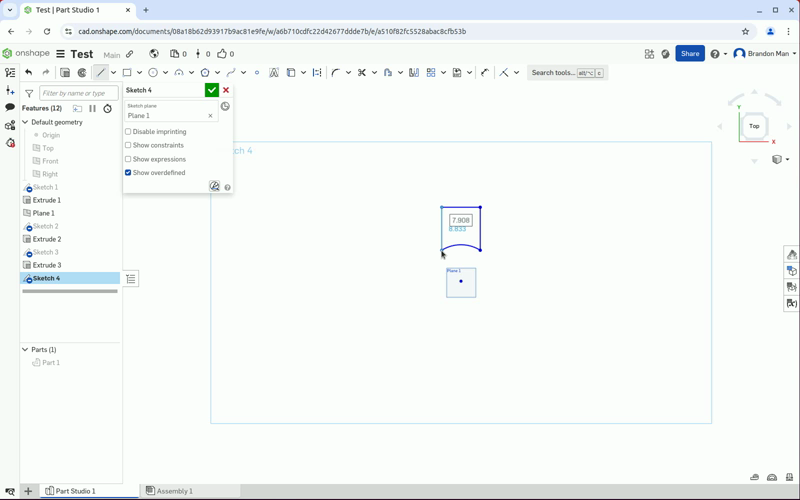
mouse_move(468, 235)
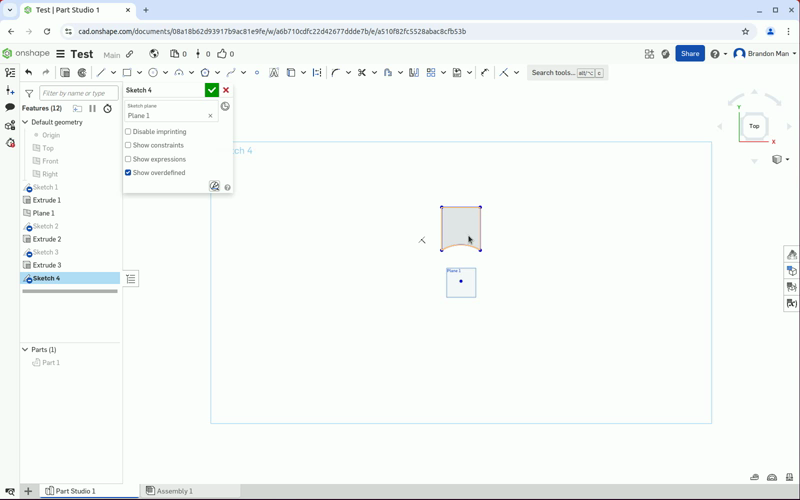
scroll(6)
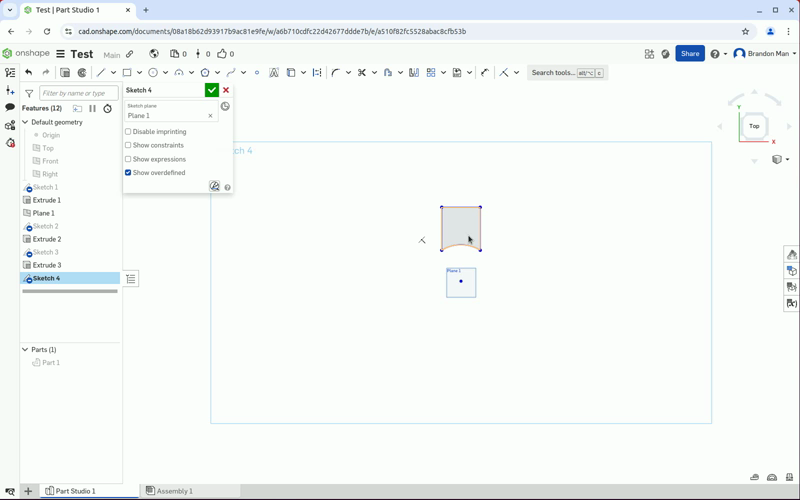
scroll(6)
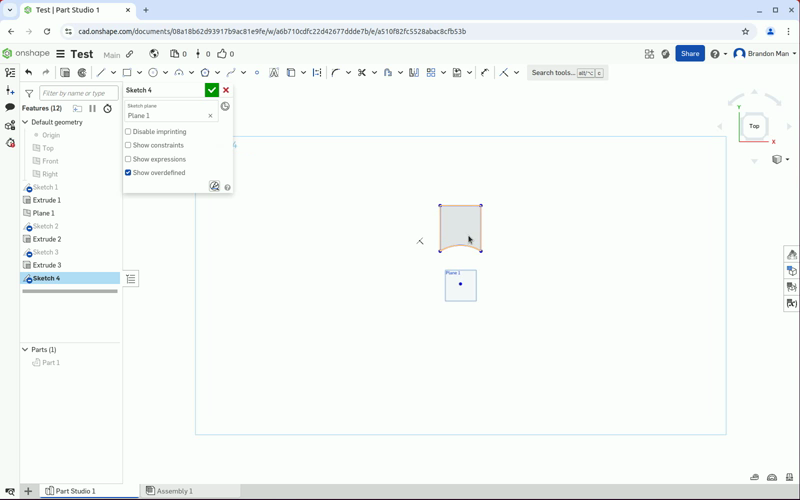
scroll(6)
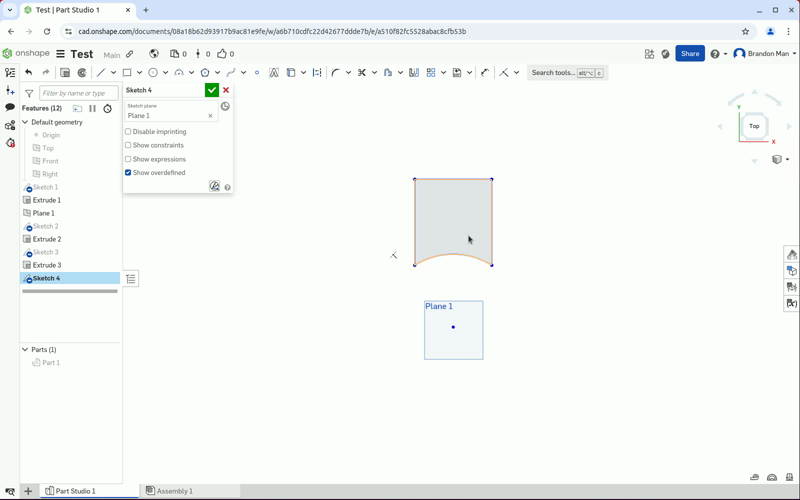
scroll(6)
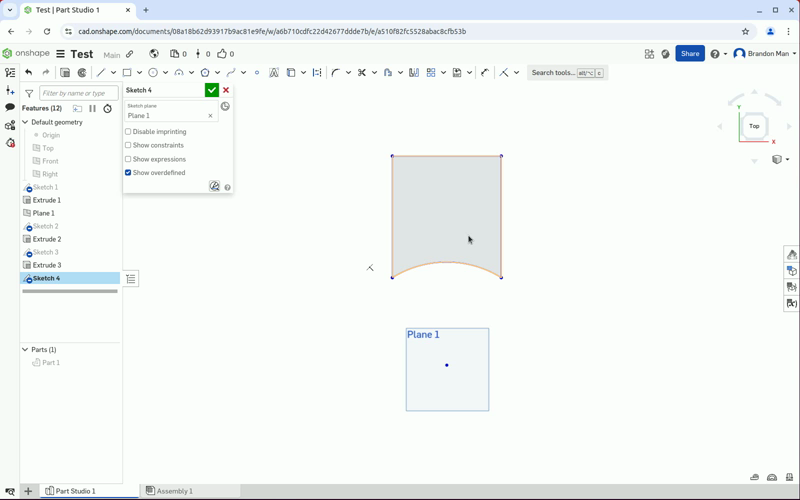
scroll(6)
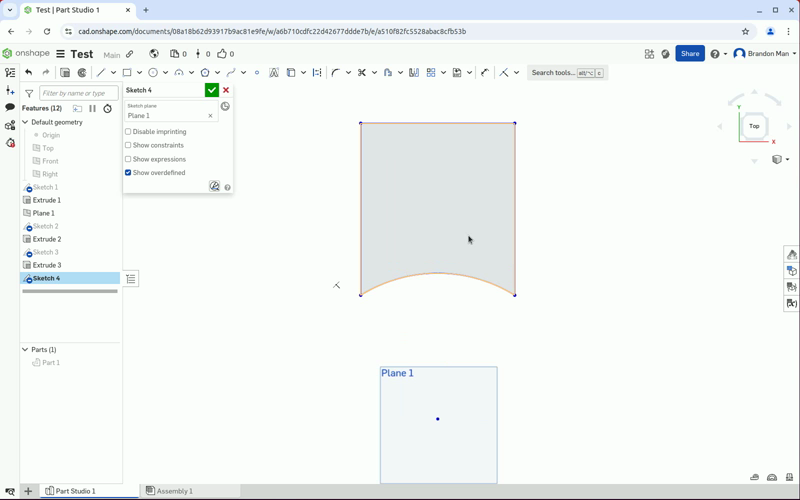
scroll(6)
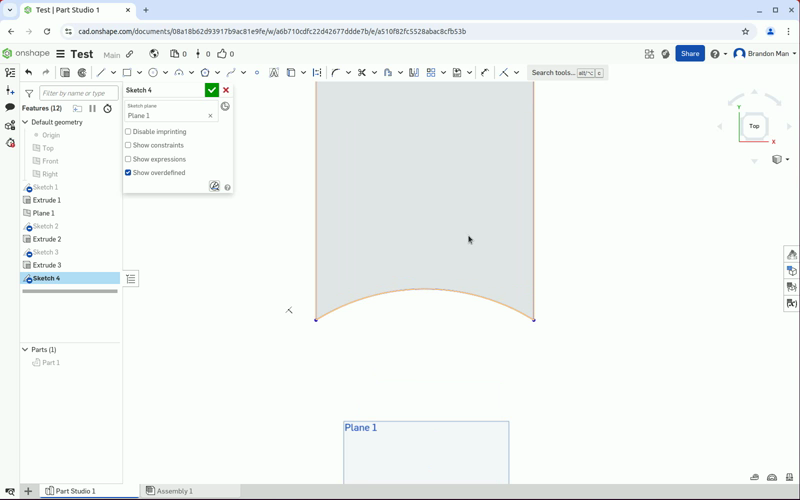
scroll(6)
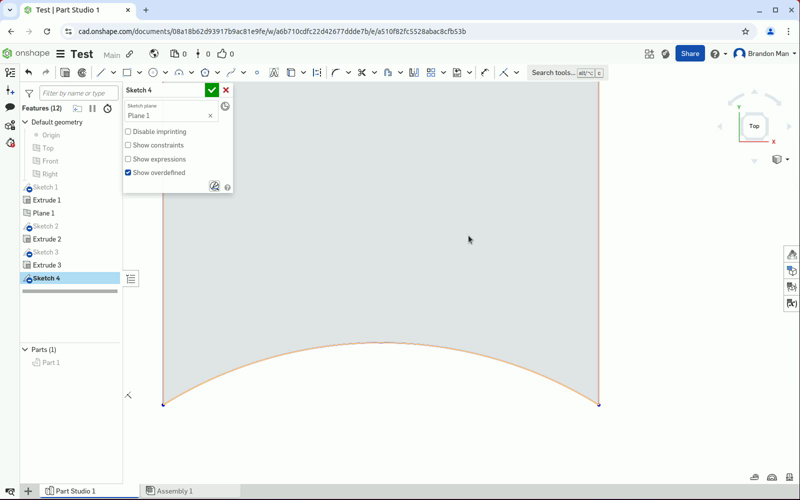
click(468, 235)
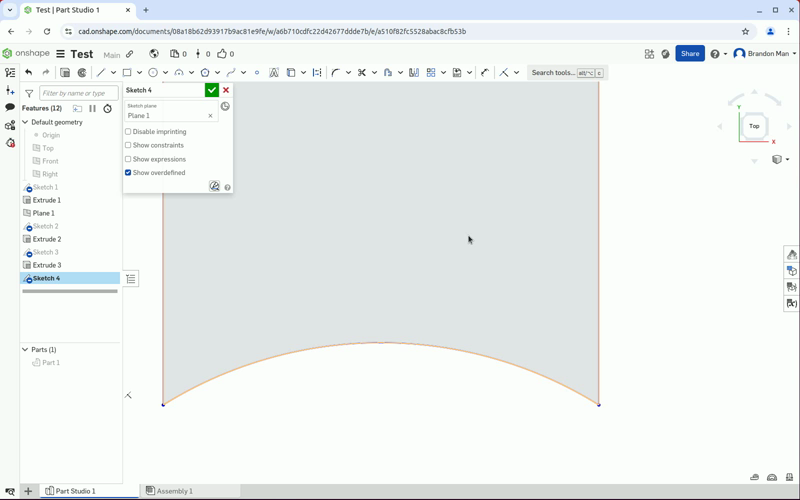
scroll(-6)
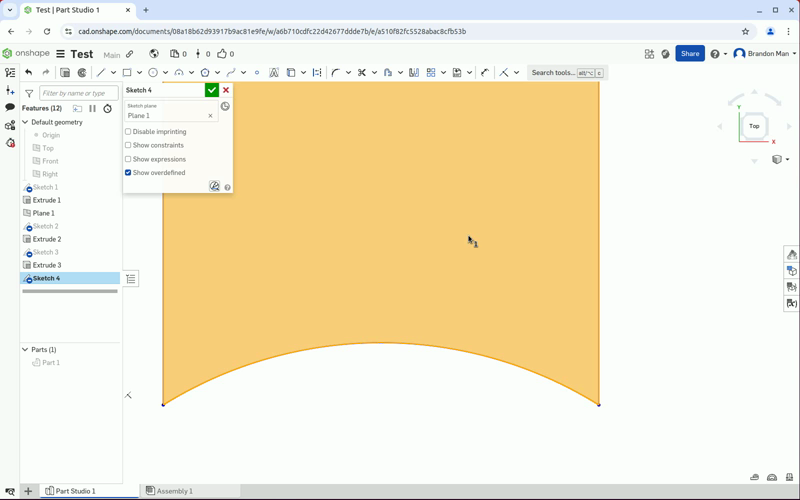
scroll(-6)
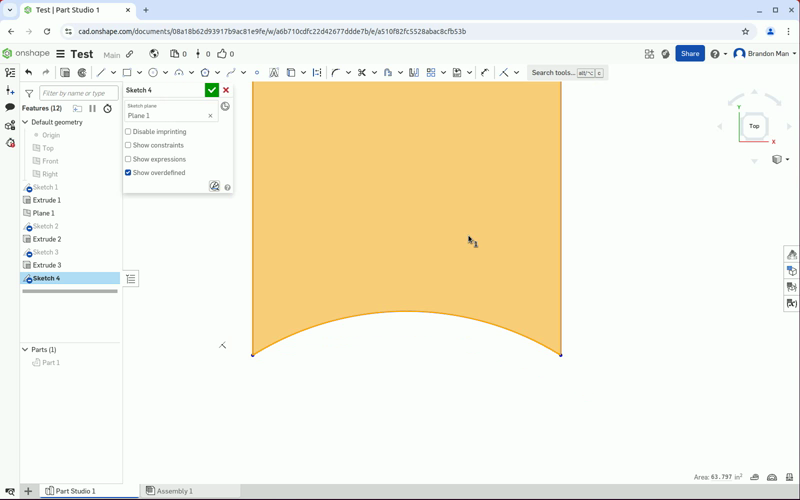
scroll(-6)
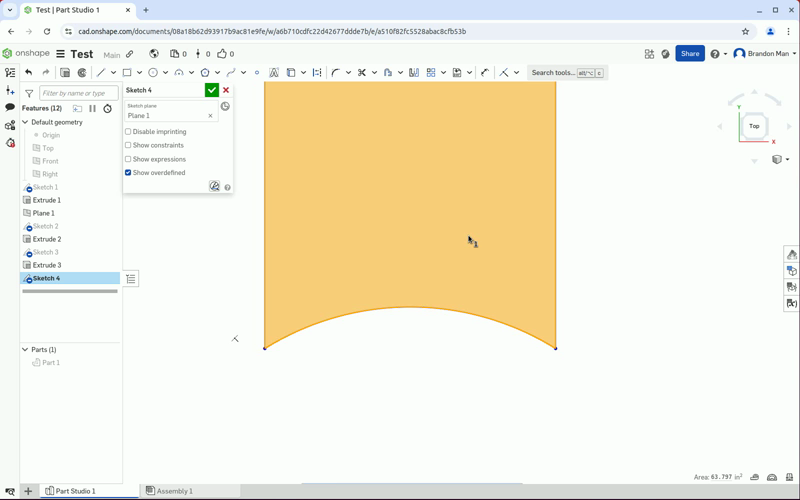
scroll(-6)
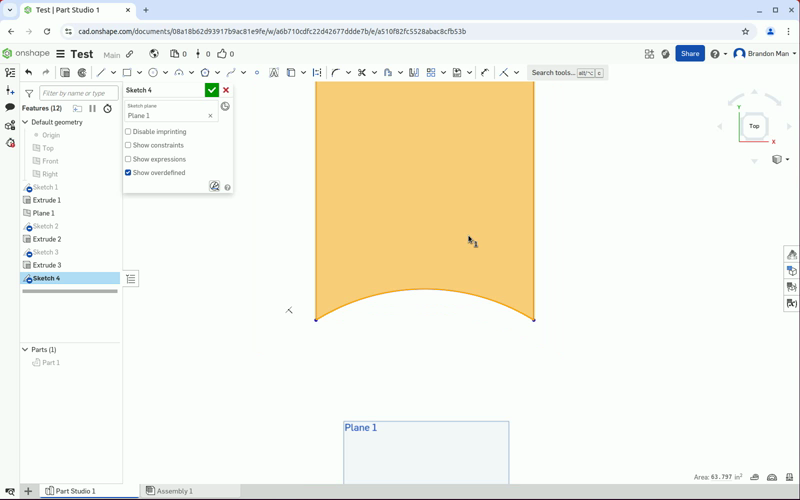
scroll(-6)
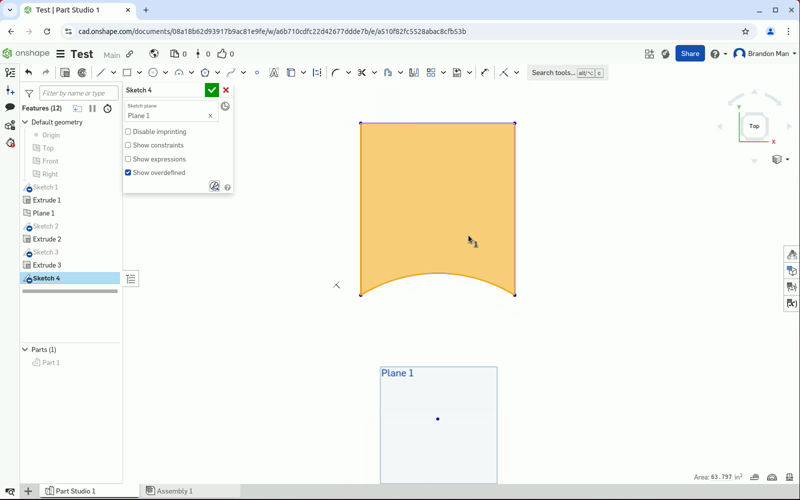
scroll(-6)
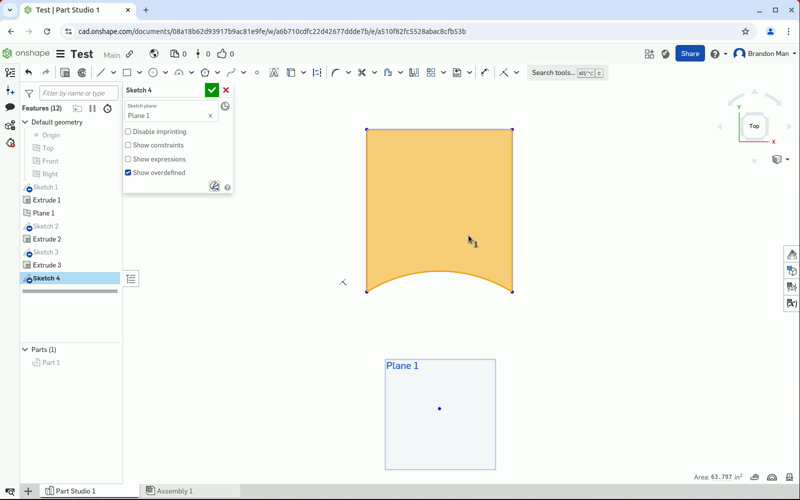
scroll(-6)
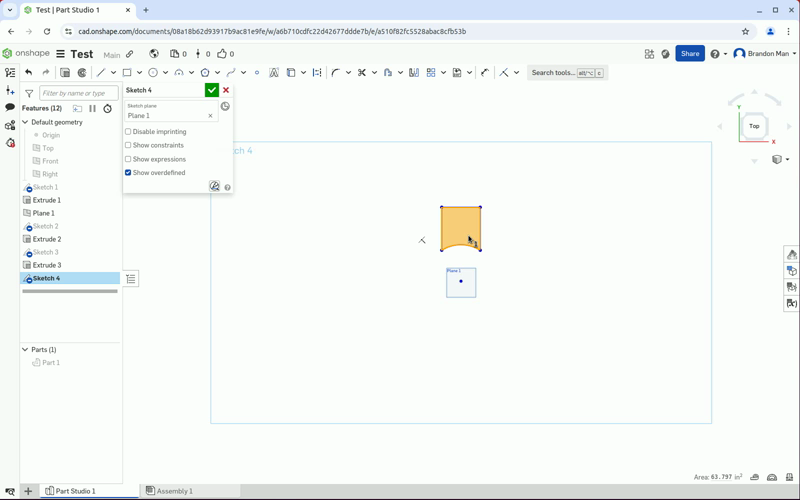
mouse_move(73, 352)
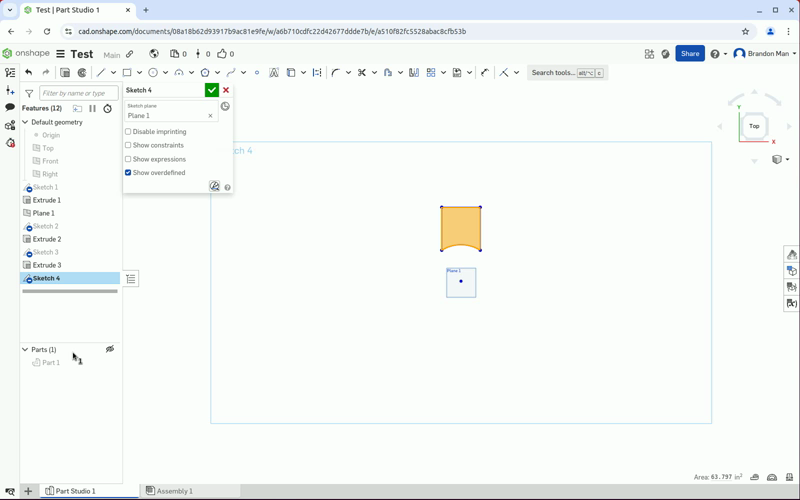
key(shift+y)
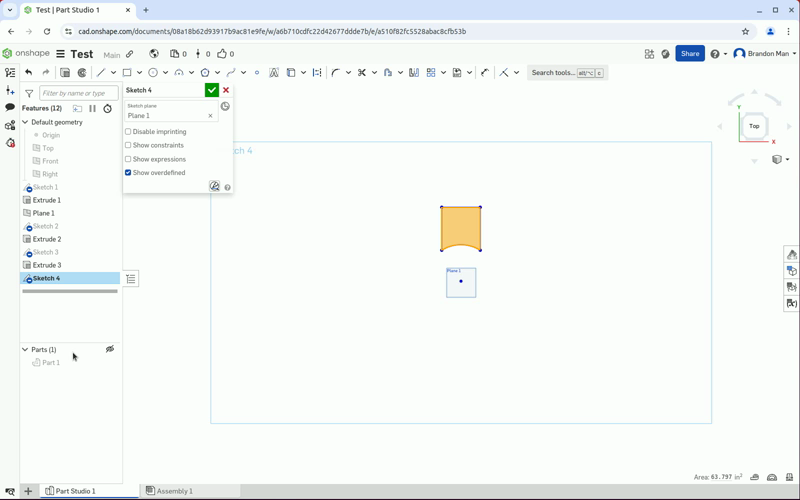
key(shift+e)
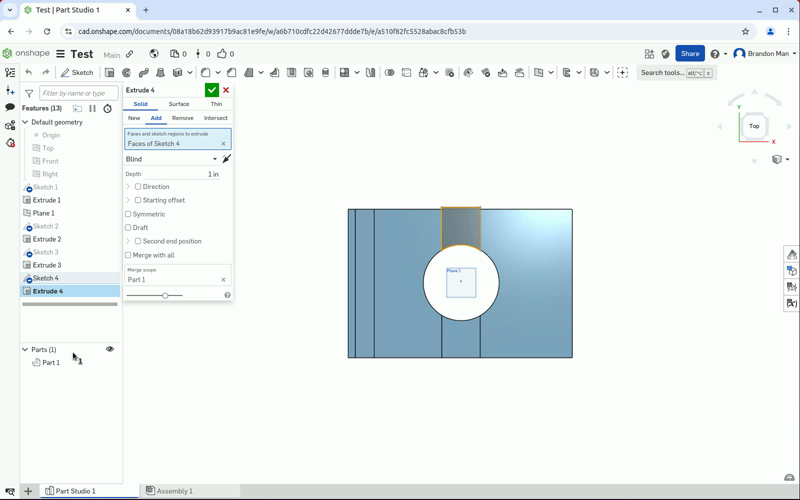
mouse_move(143, 106)
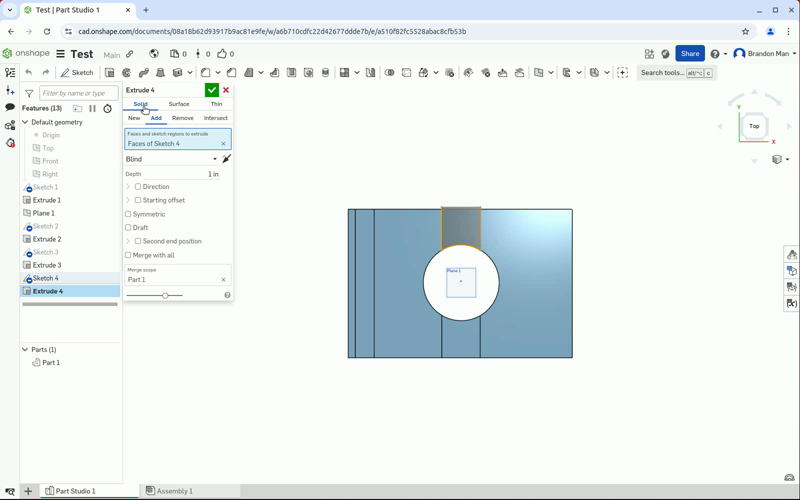
click(143, 106)
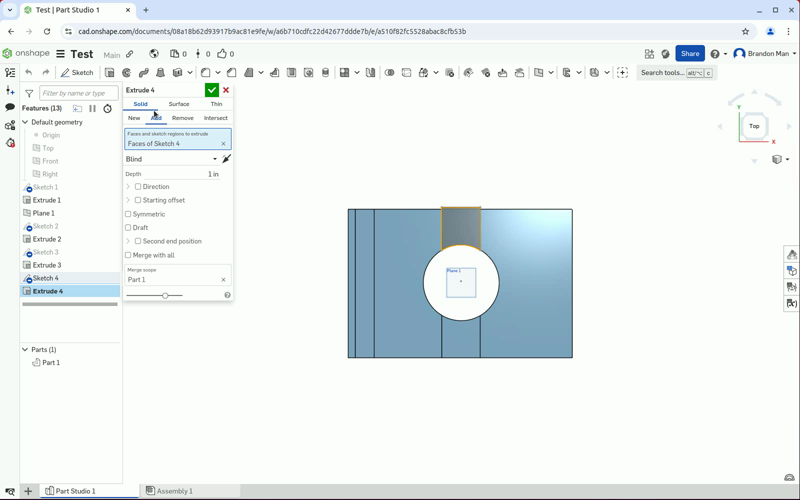
mouse_move(186, 120)
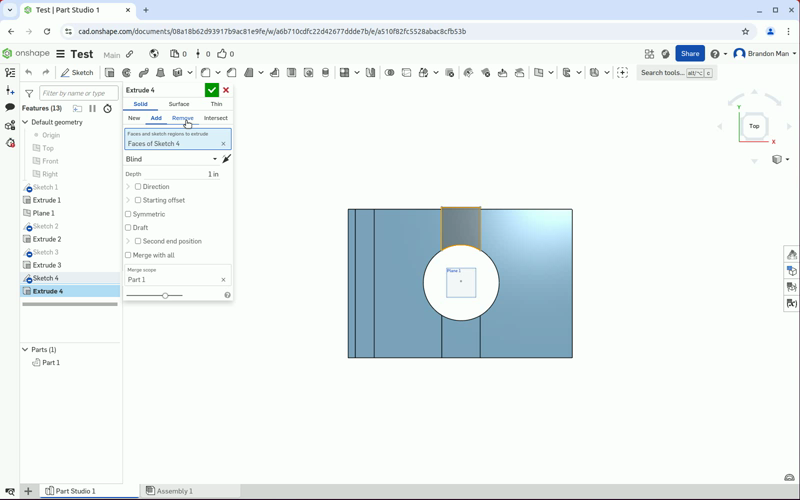
click(186, 120)
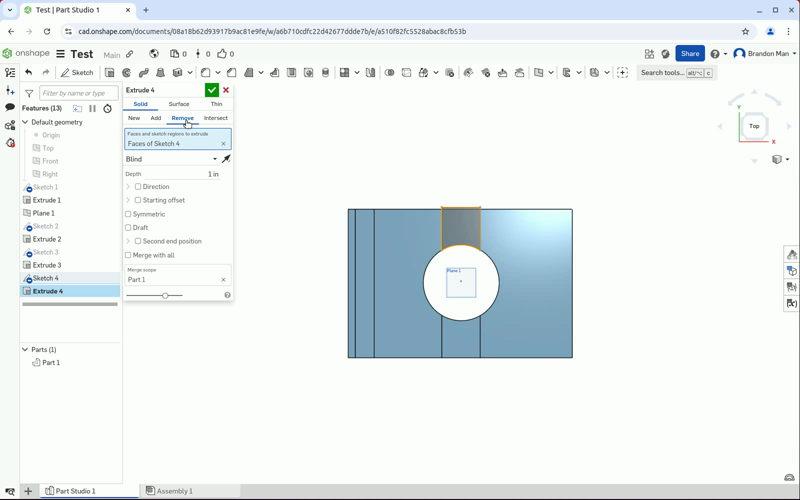
key(tab, 4)
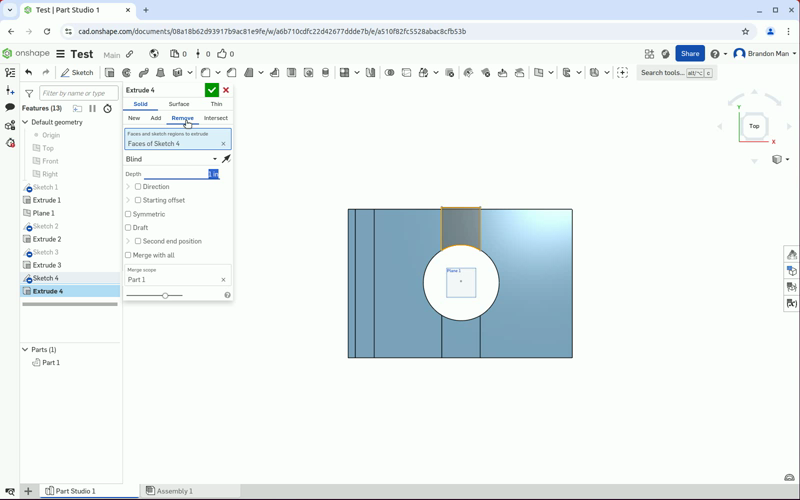
text(1.444)
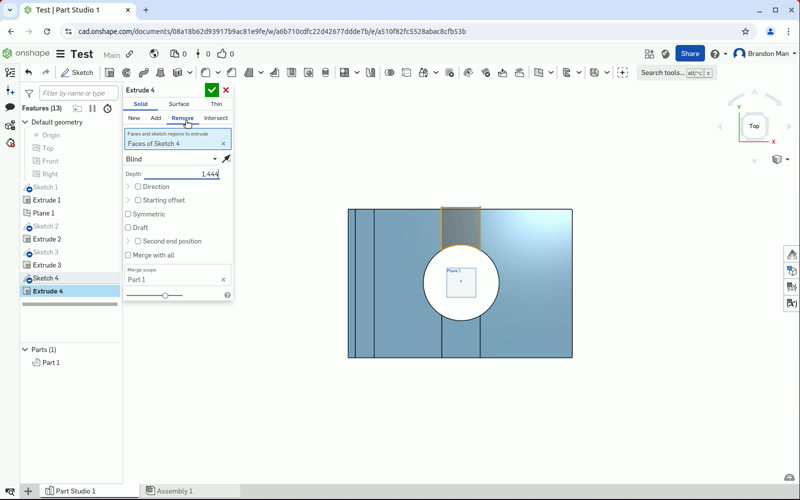
key(tab, 6)
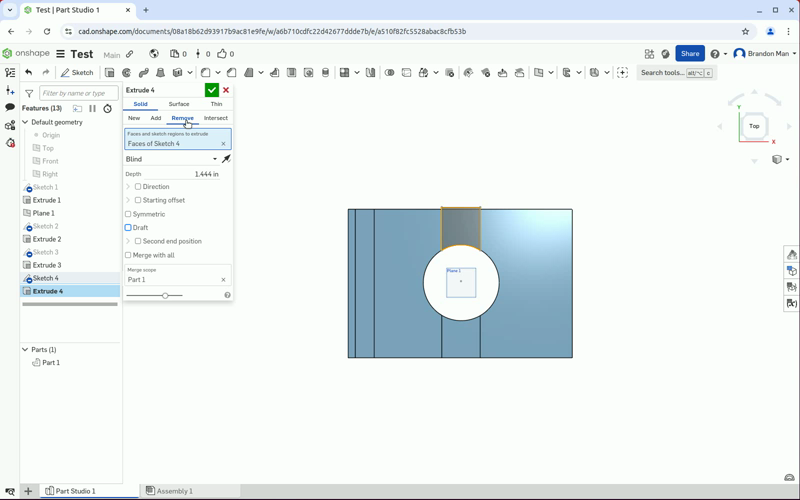
key(space)
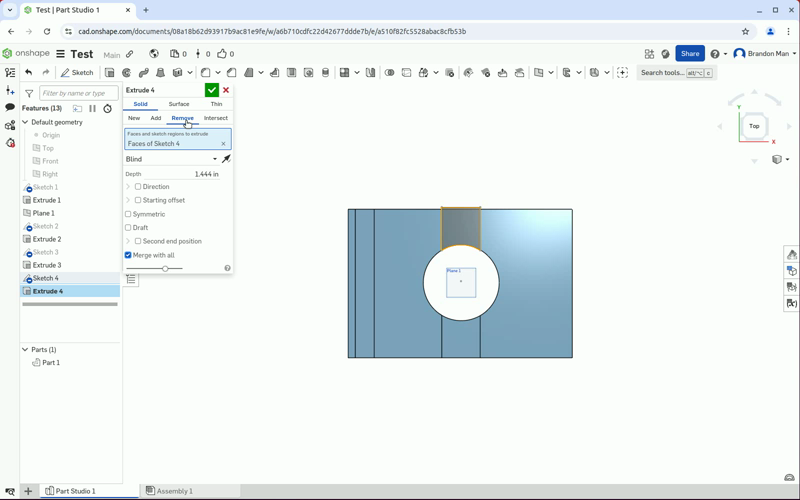
key(enter)
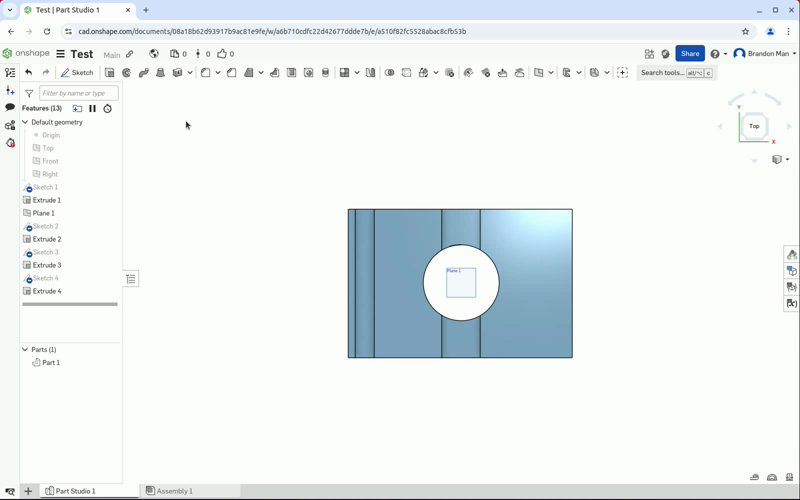
key(shift+h)
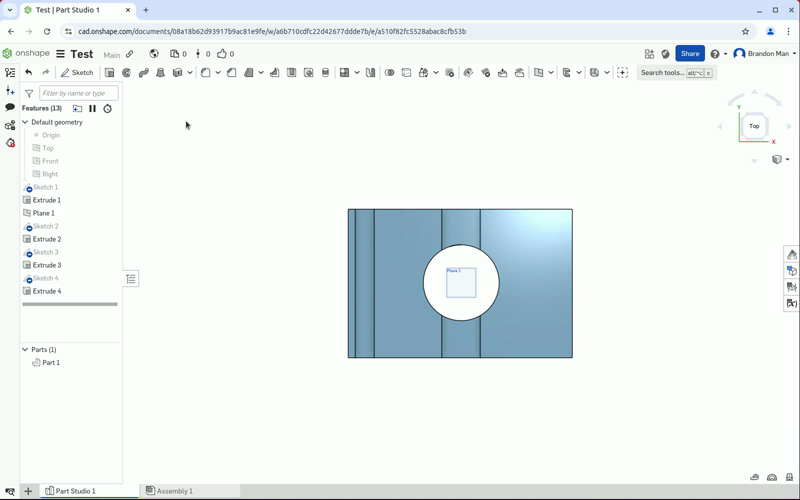
key(shift+h)
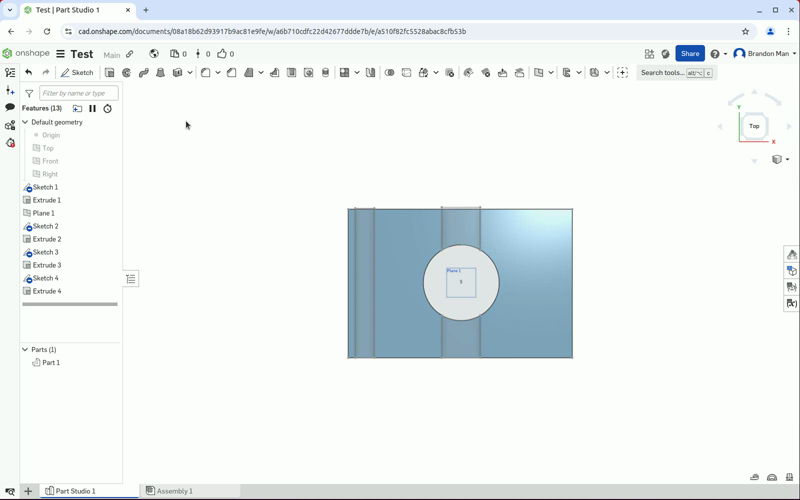
key(shift+7)
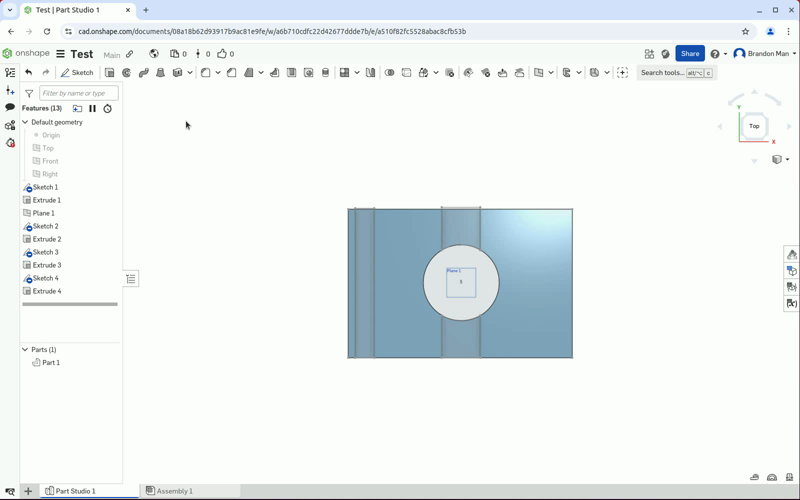
key(up, 3)
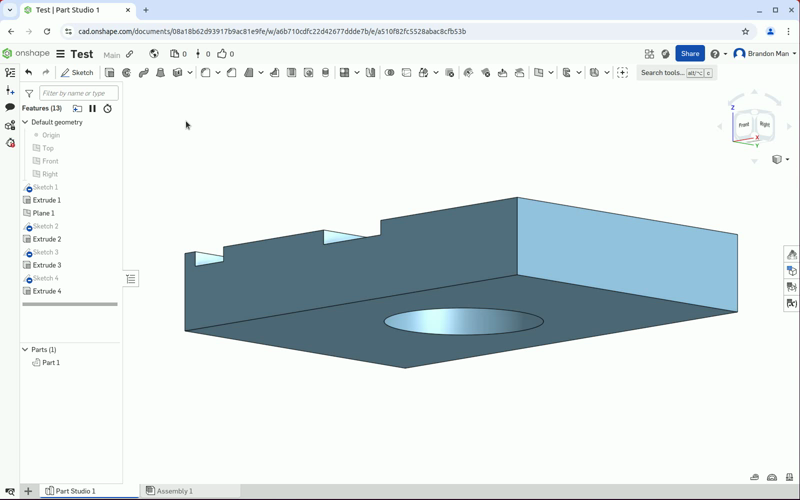
key(left, 3)
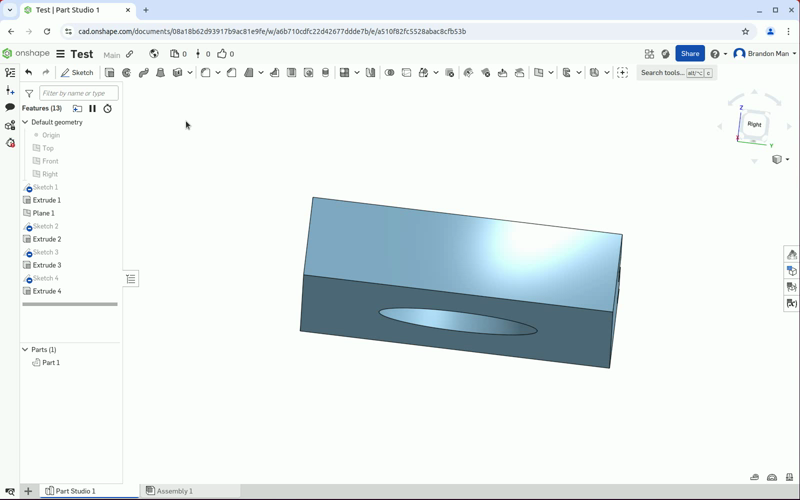
key(right, 3)
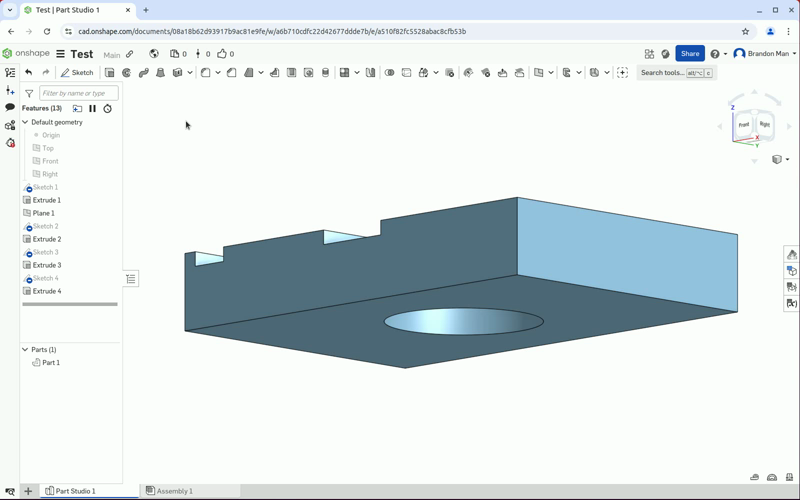
key(down, 3)
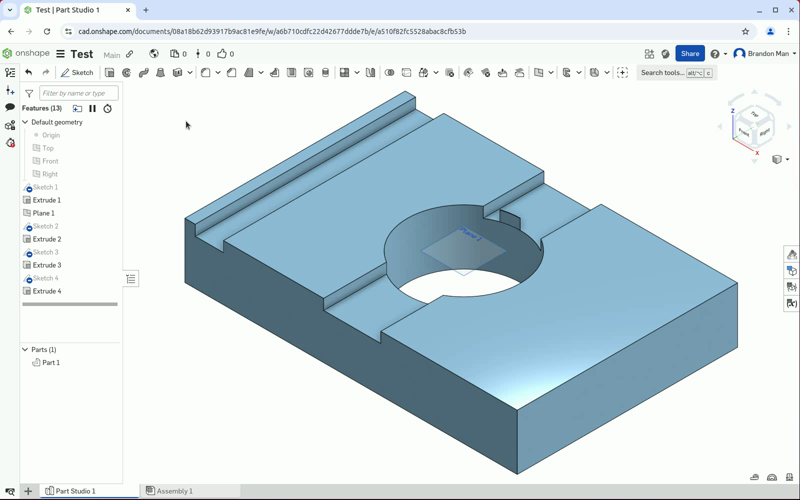
mouse_move(73, 189)
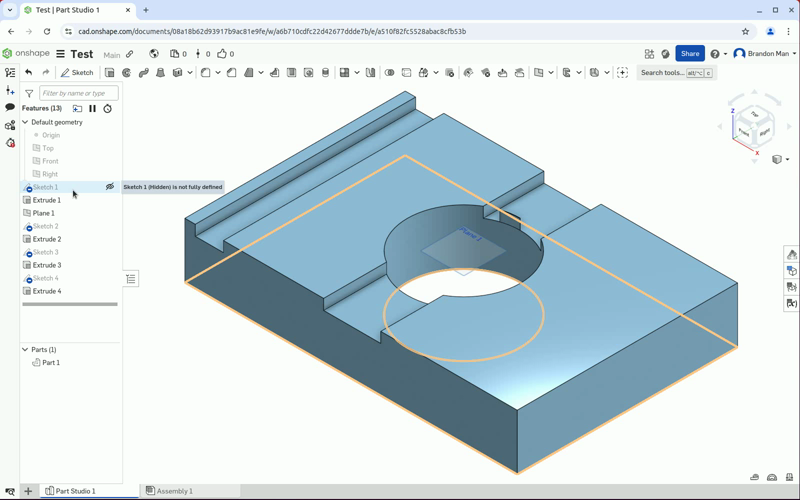
click(73, 189)